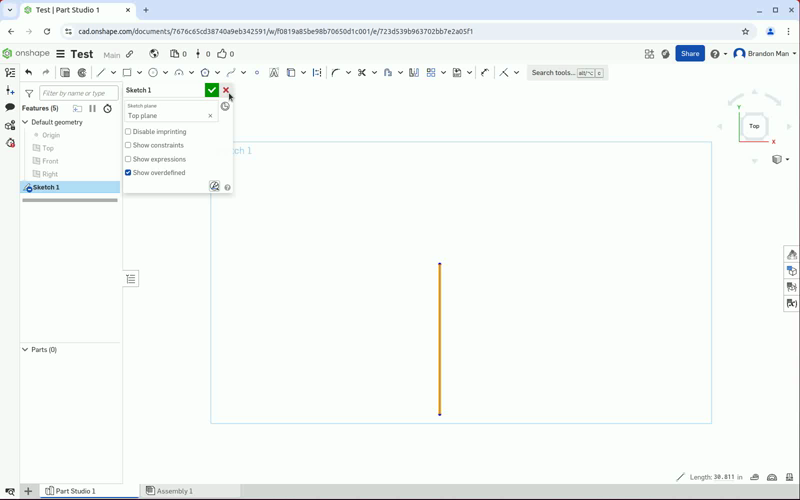
key(shift+h)
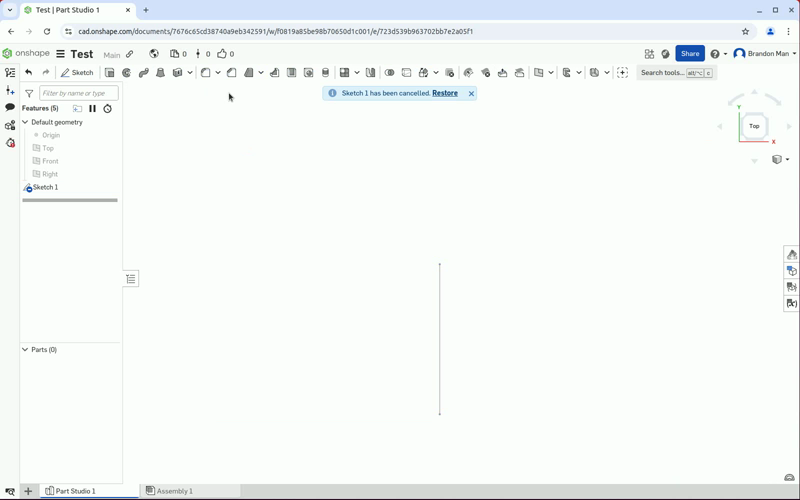
key(shift+s)
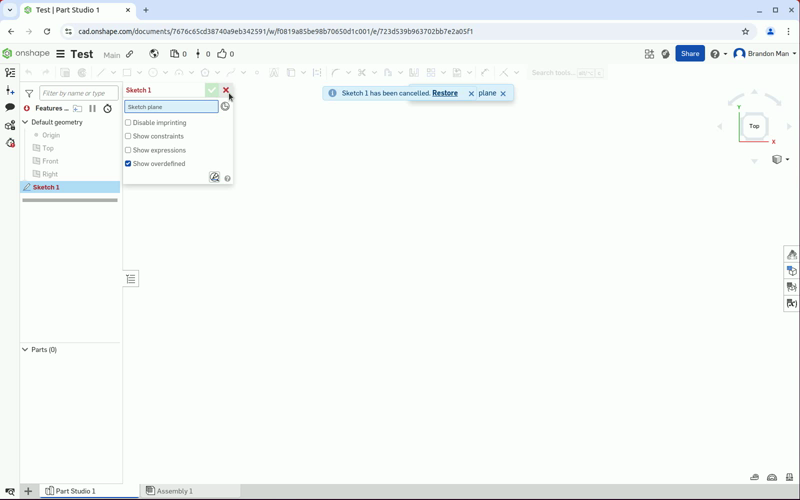
mouse_move(73, 150)
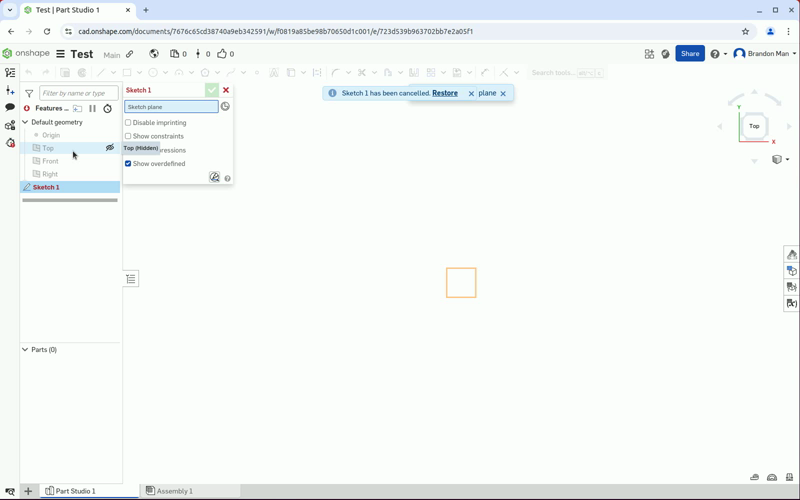
click(73, 150)
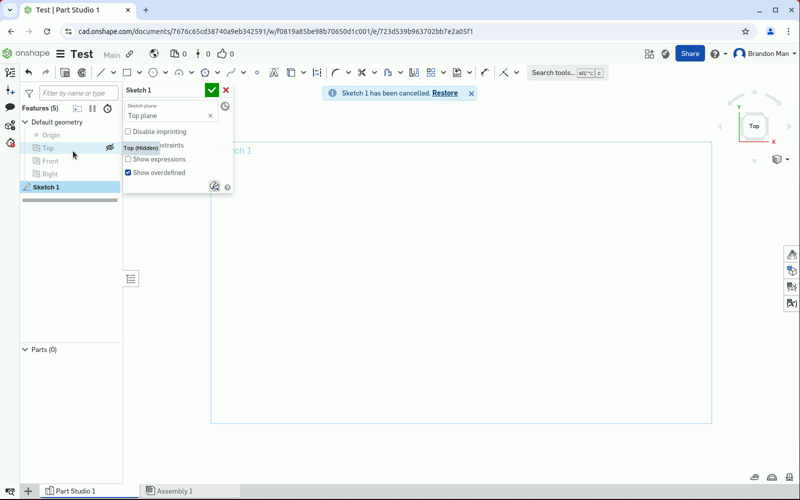
mouse_move(73, 352)
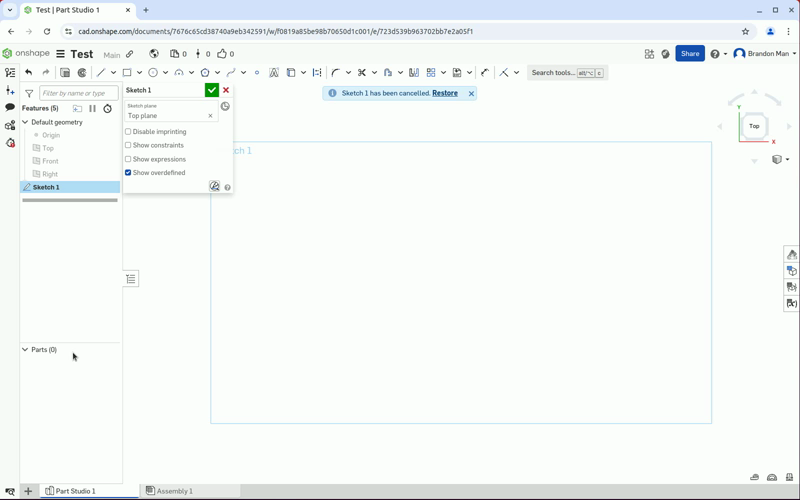
key(y)
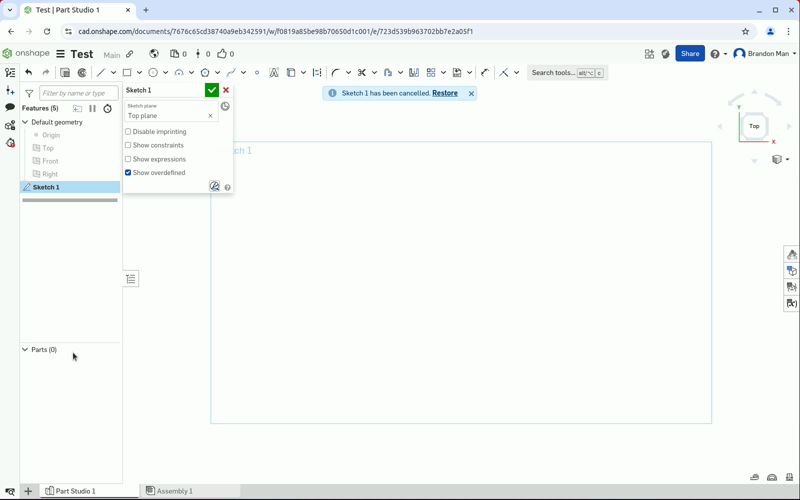
key(l)
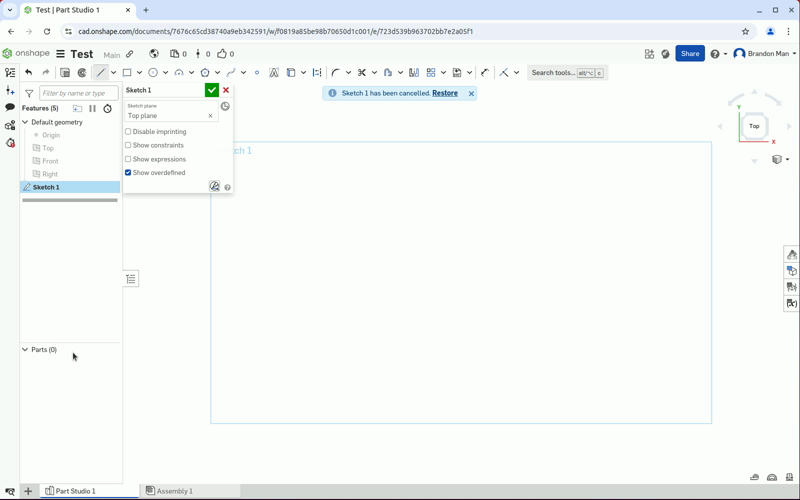
key_down(shift)
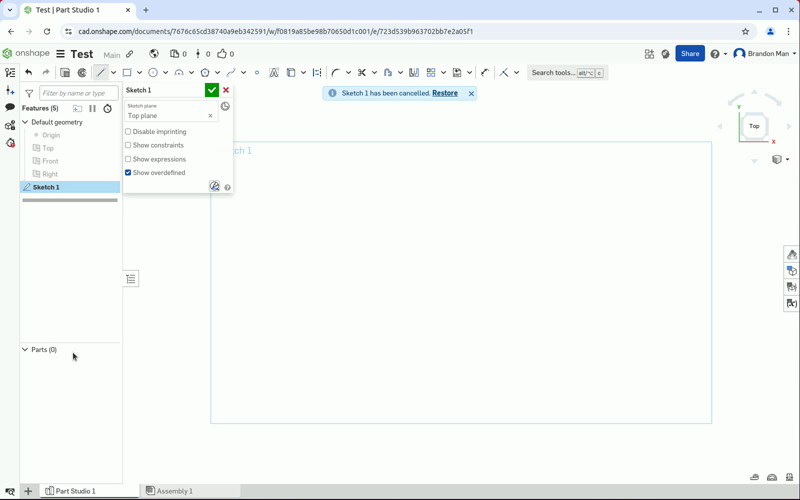
mouse_move(352, 380)
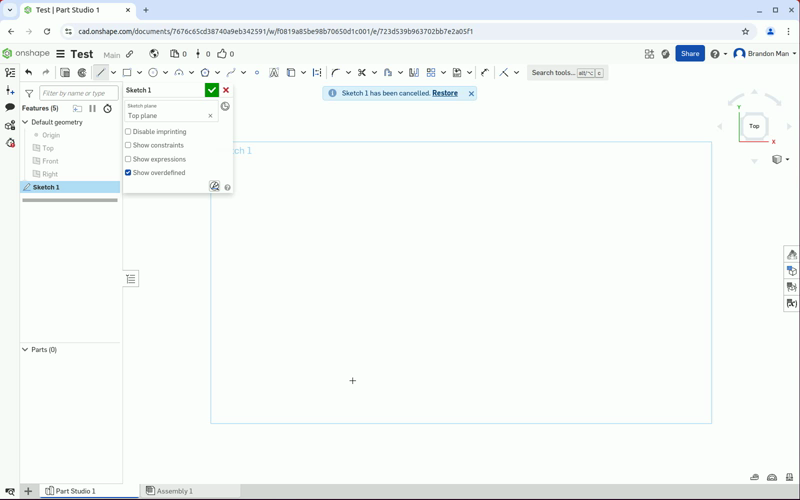
click(352, 380)
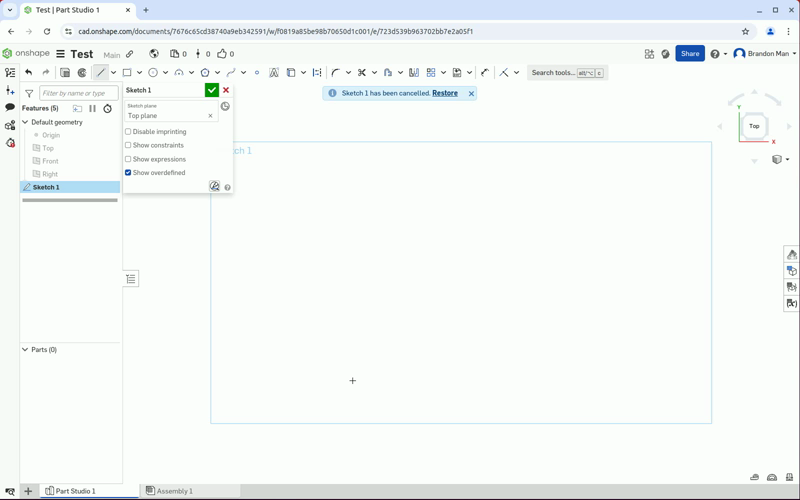
key_up(shift)
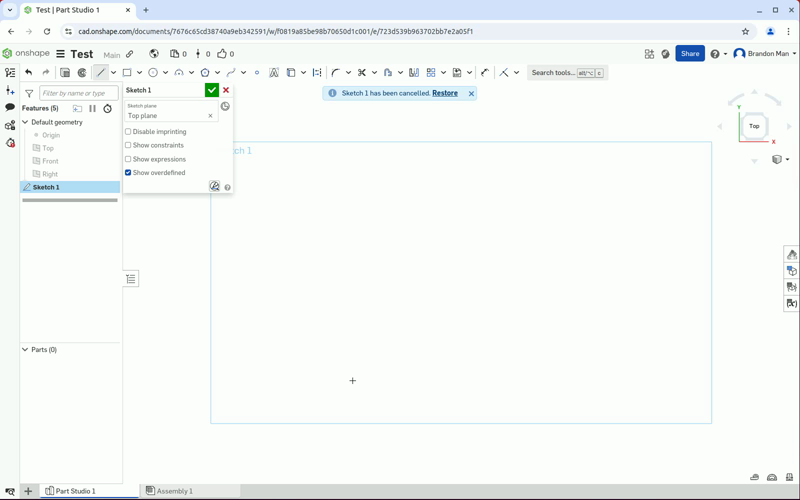
key_down(shift)
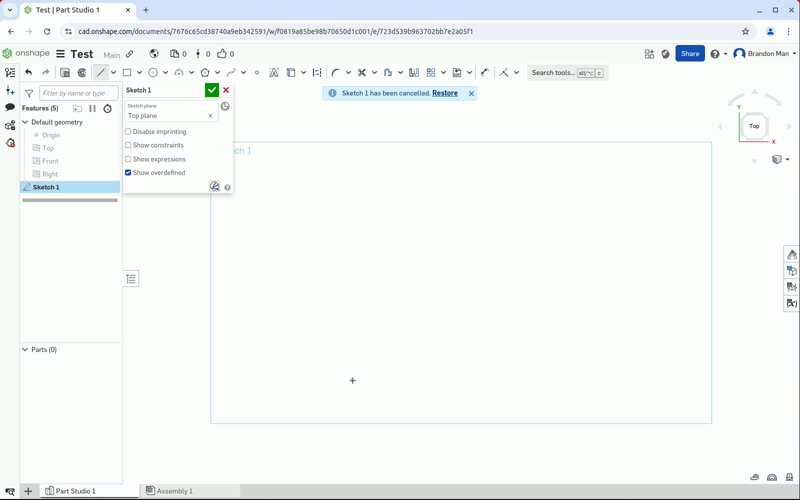
mouse_move(382, 380)
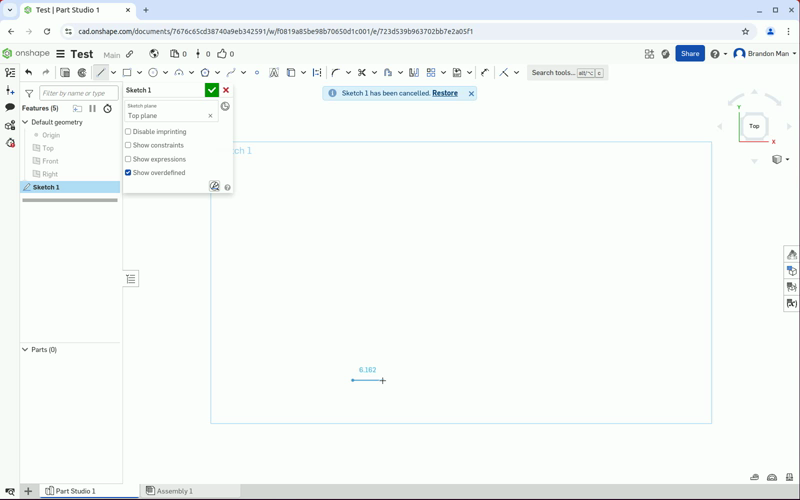
mouse_move(378, 380)
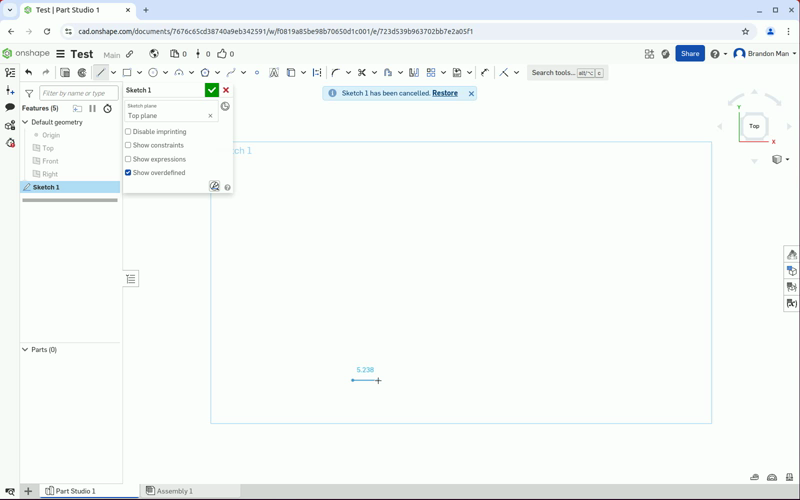
click(378, 380)
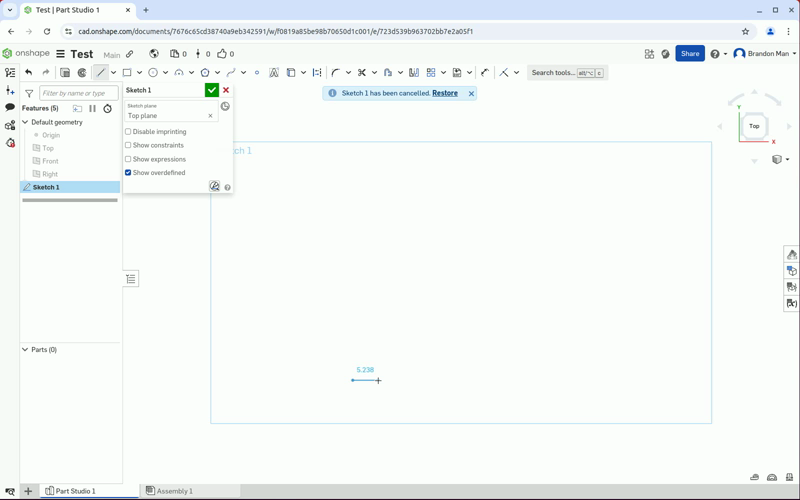
key_up(shift)
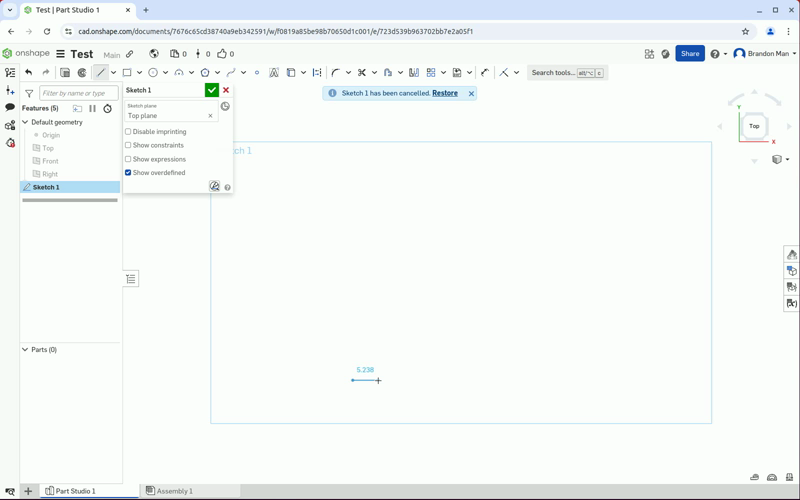
key_down(shift)
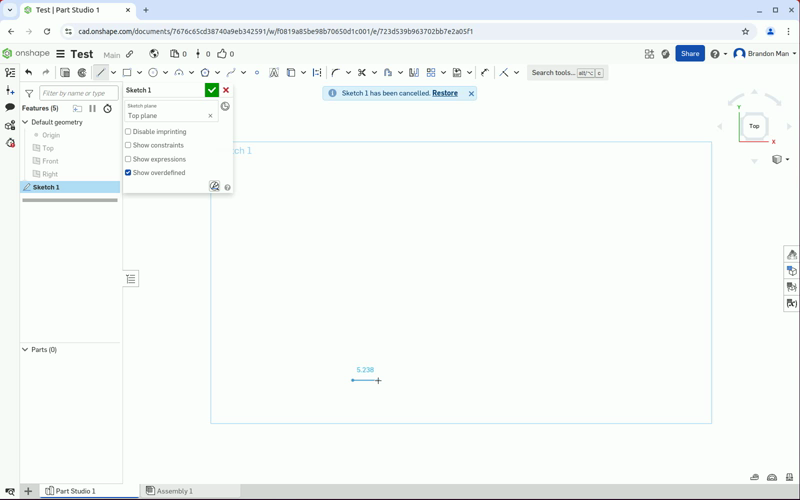
mouse_move(408, 380)
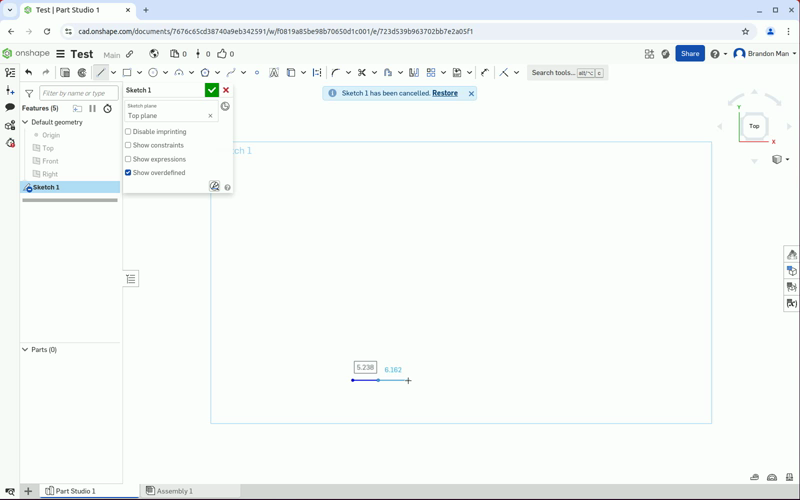
mouse_move(378, 339)
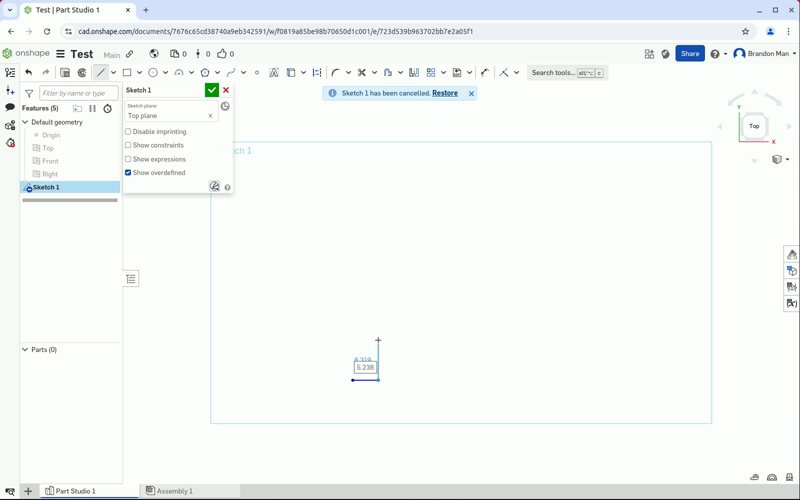
click(378, 339)
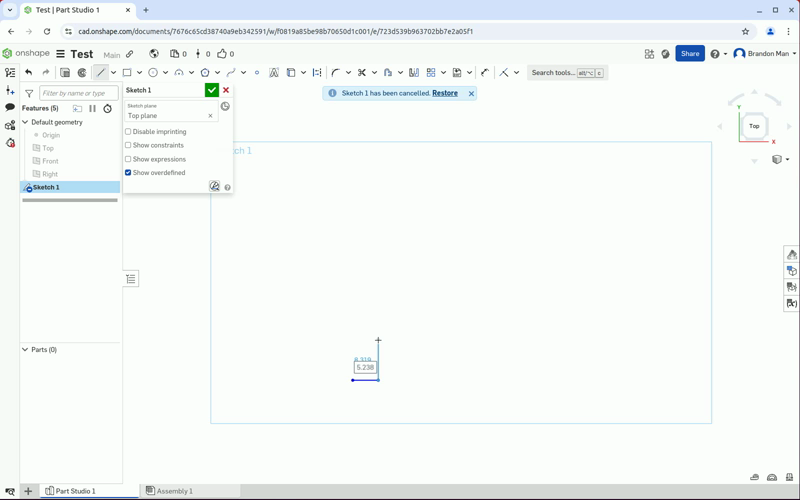
key_up(shift)
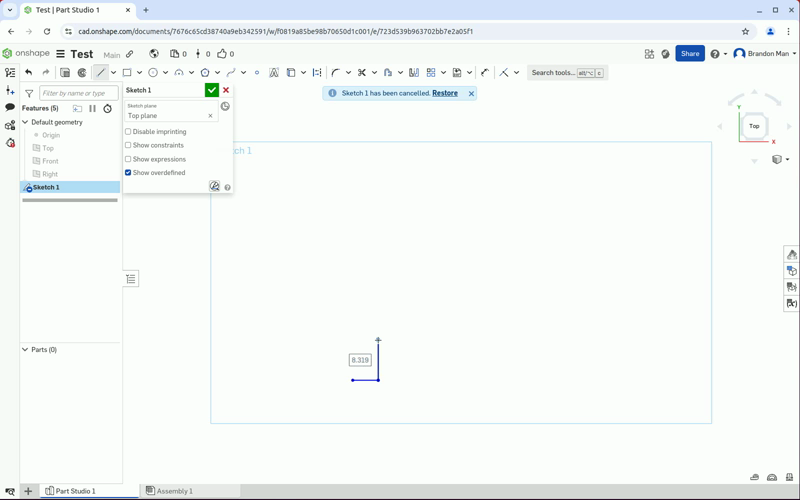
key_down(shift)
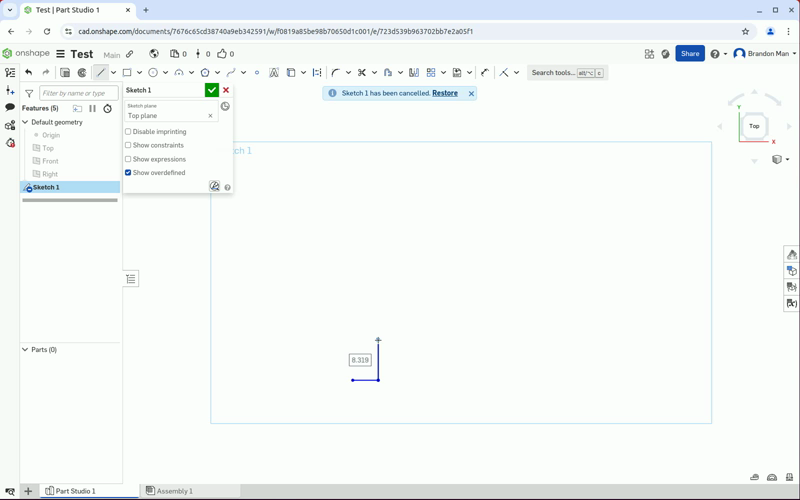
mouse_move(408, 339)
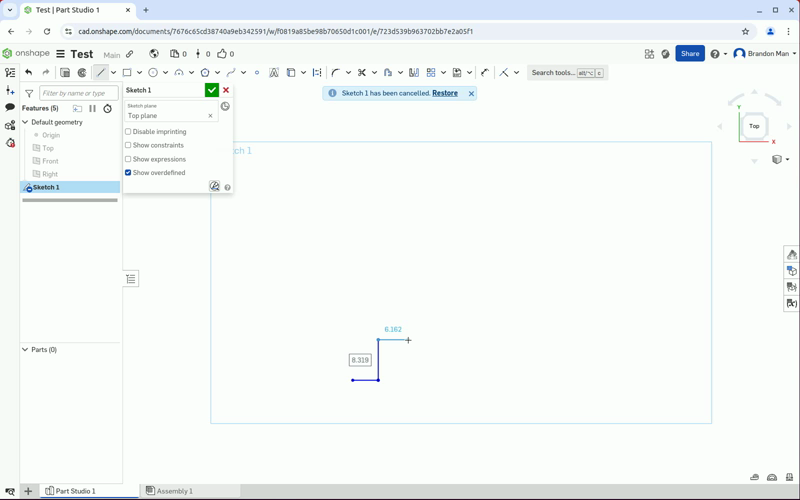
mouse_move(352, 339)
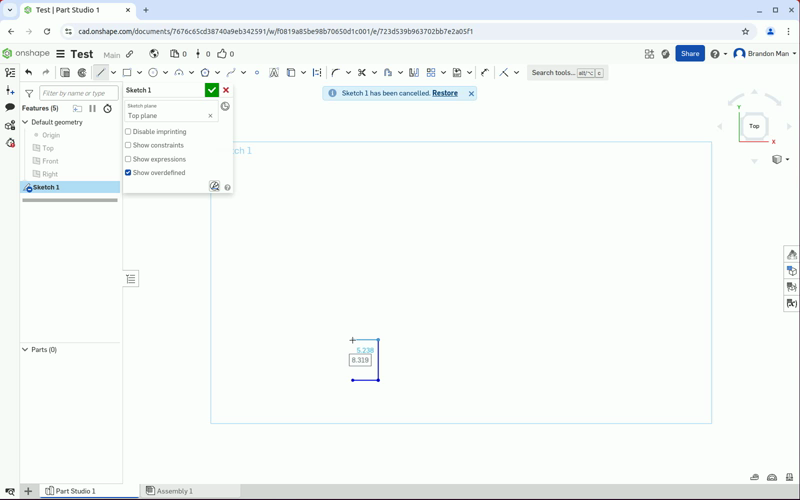
click(352, 339)
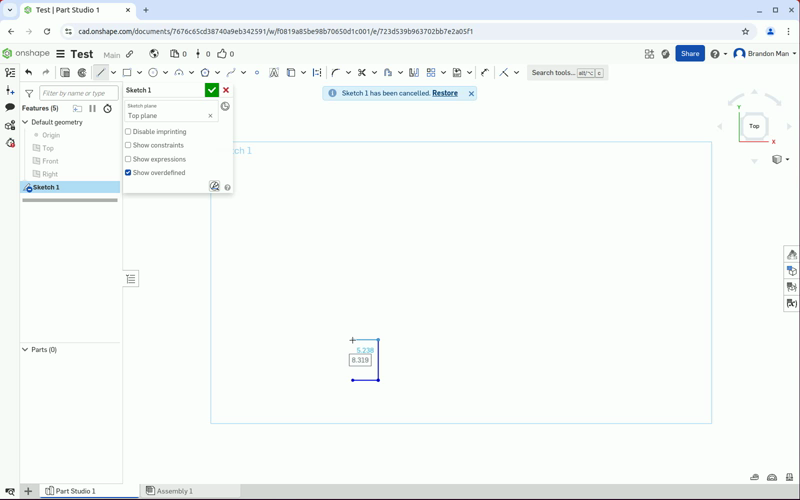
key_up(shift)
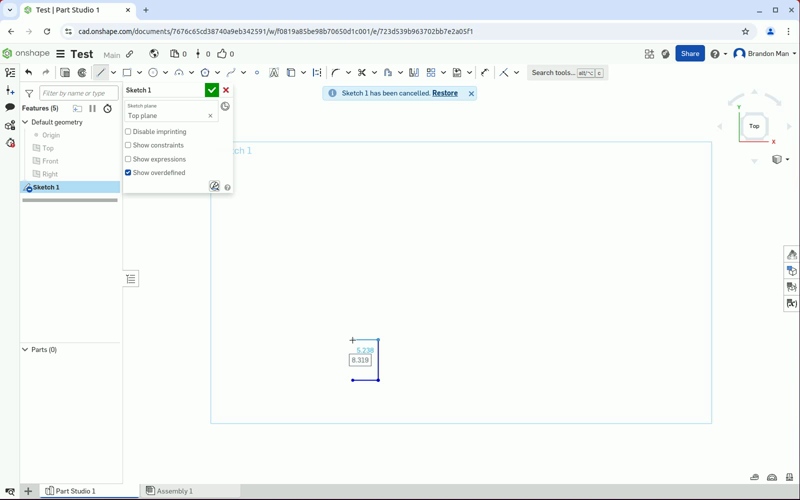
mouse_move(382, 339)
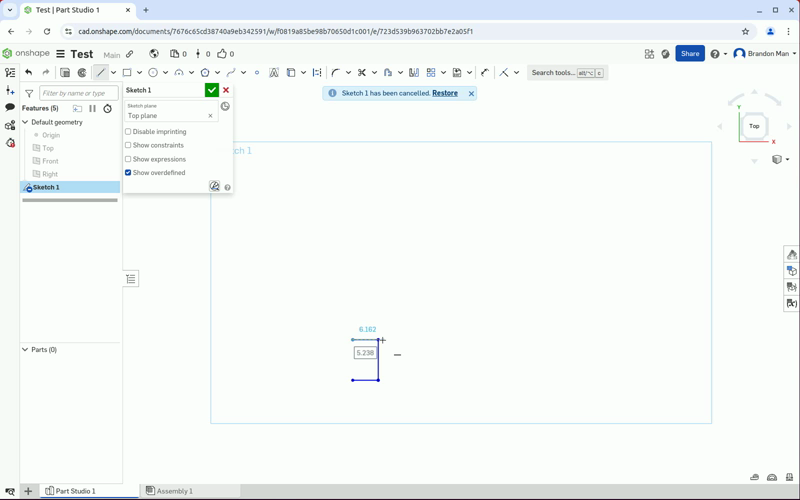
key_down(shift)
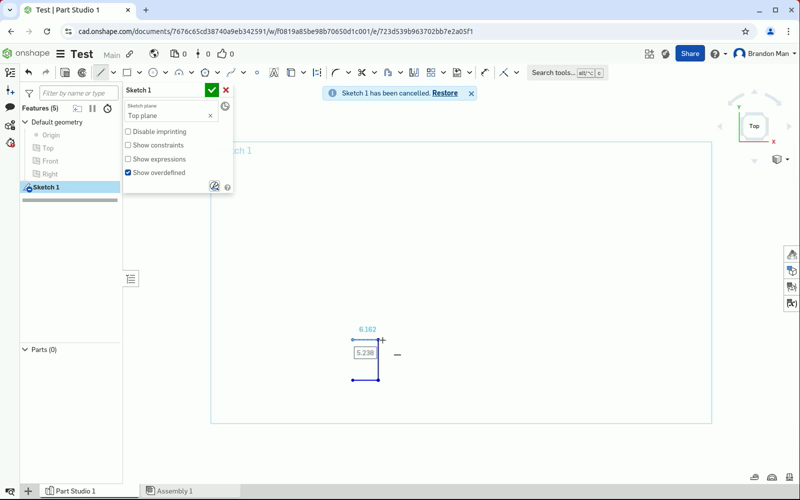
mouse_move(352, 380)
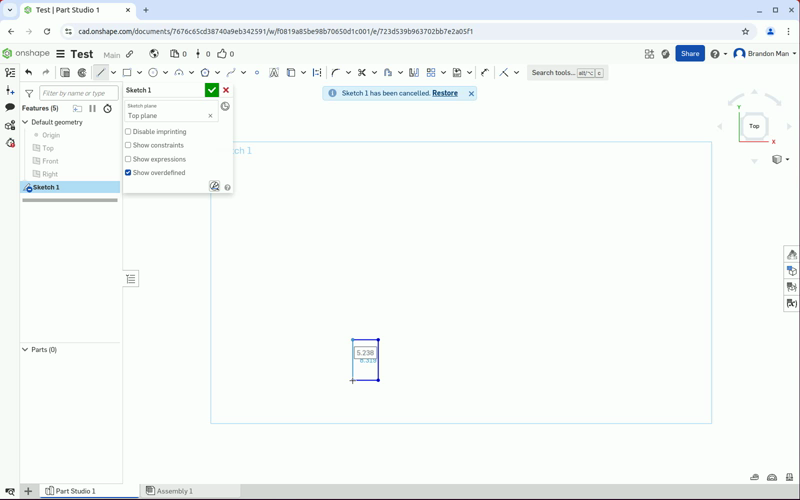
key_up(shift)
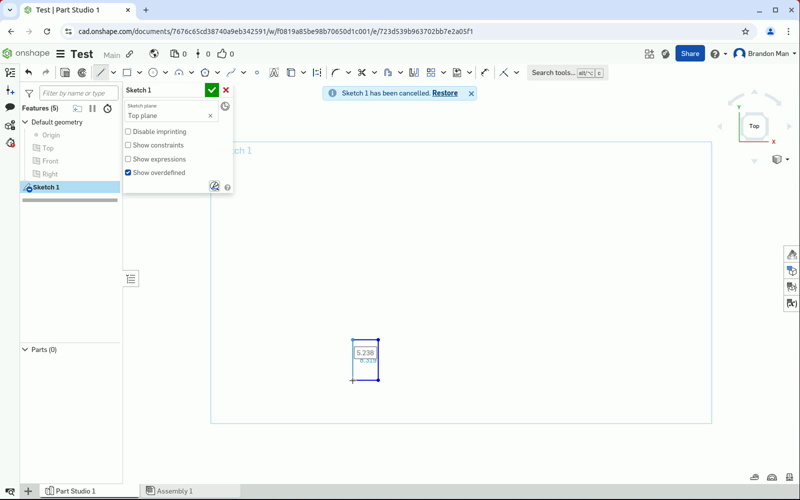
click(352, 380)
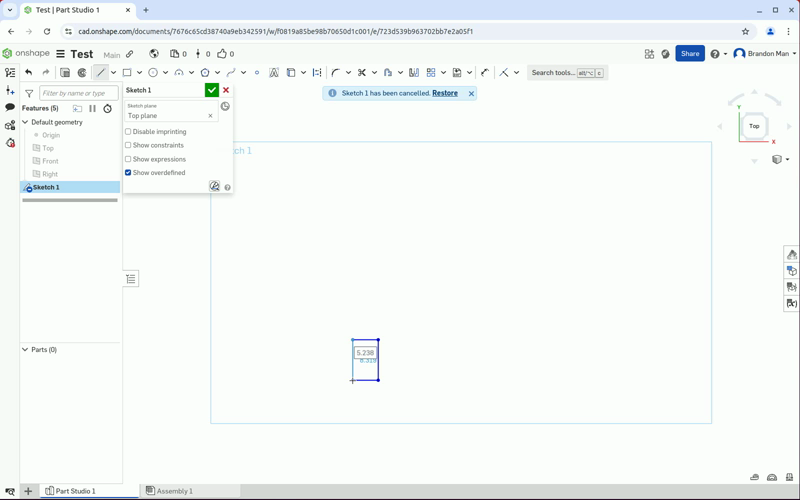
key(esc)
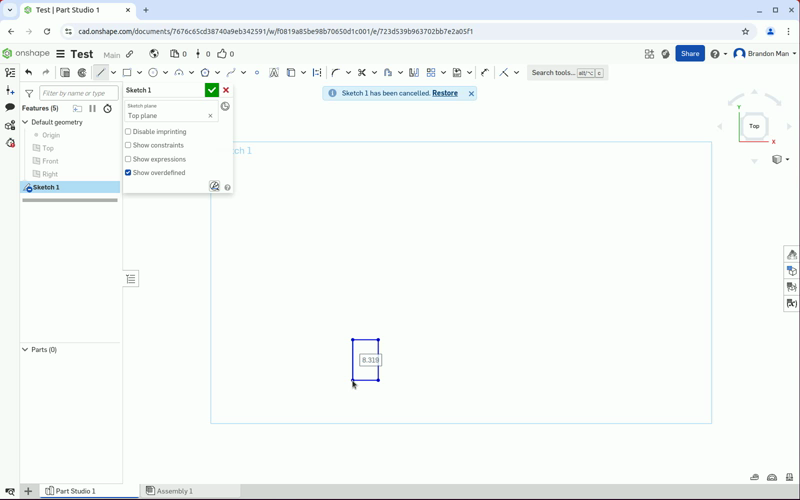
mouse_move(374, 355)
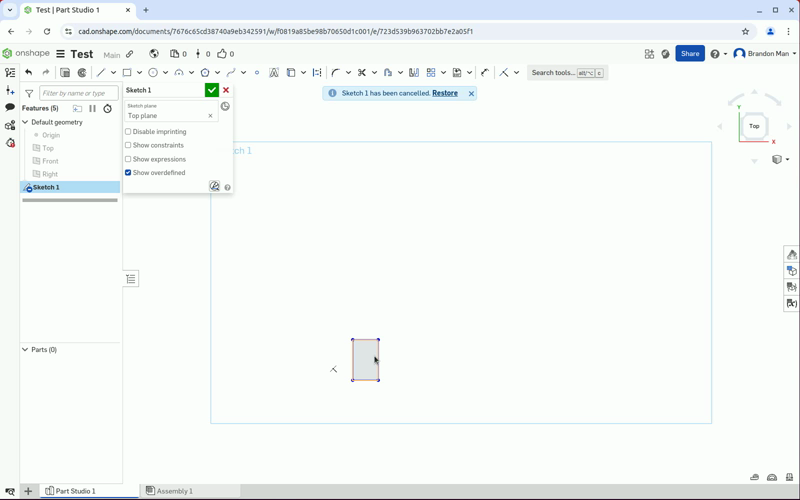
scroll(6)
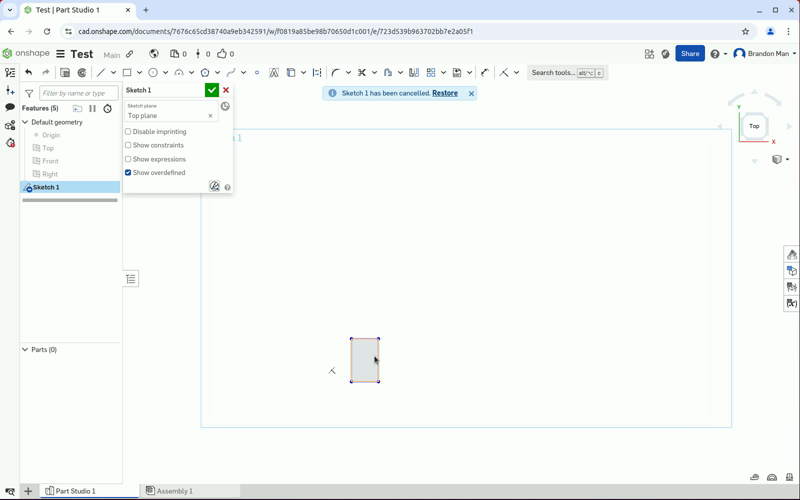
scroll(6)
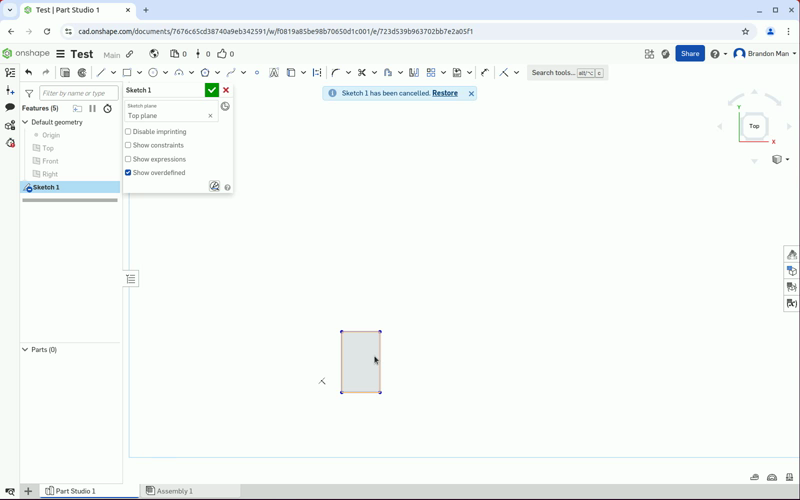
scroll(6)
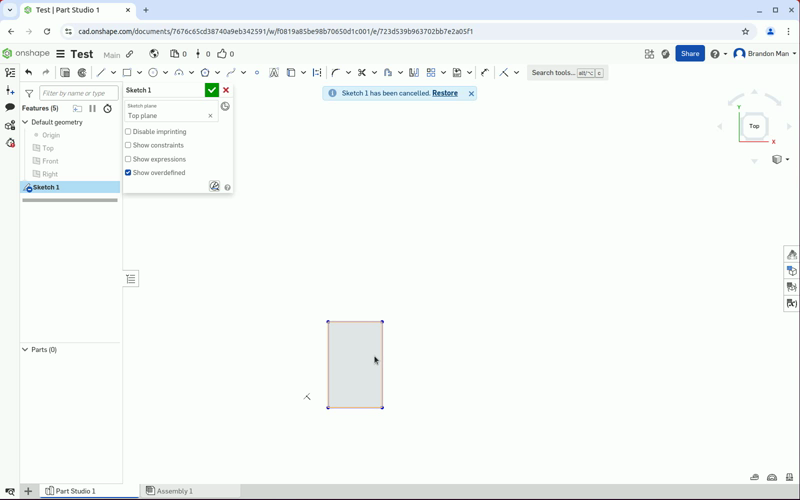
scroll(6)
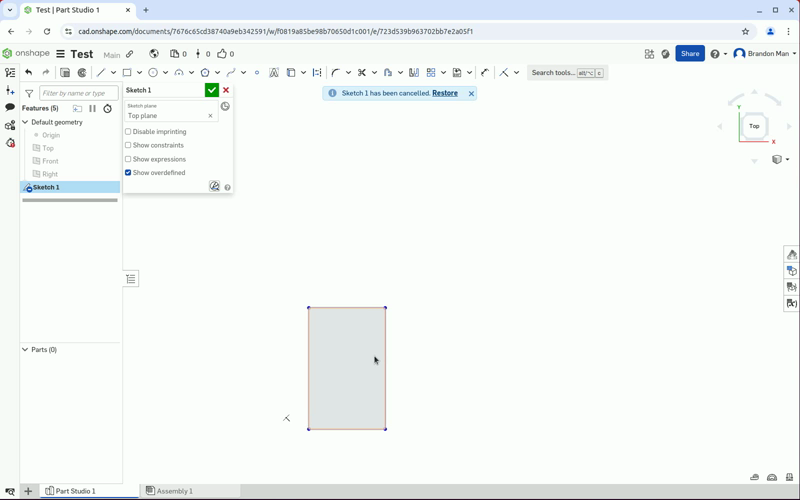
scroll(6)
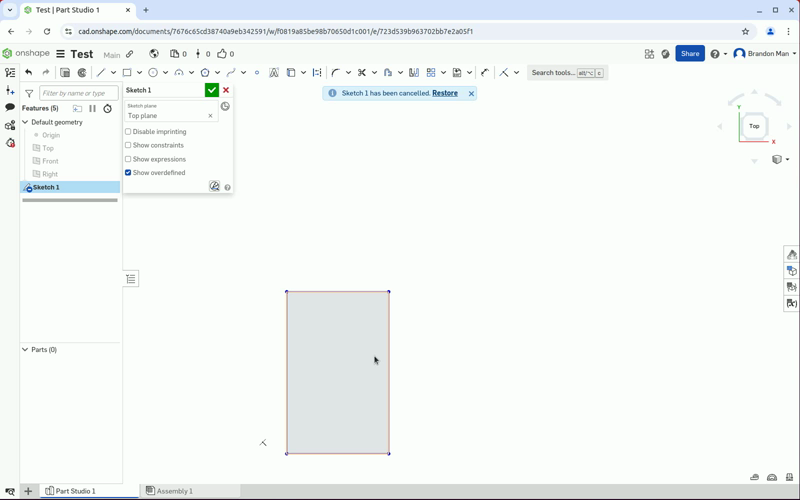
scroll(6)
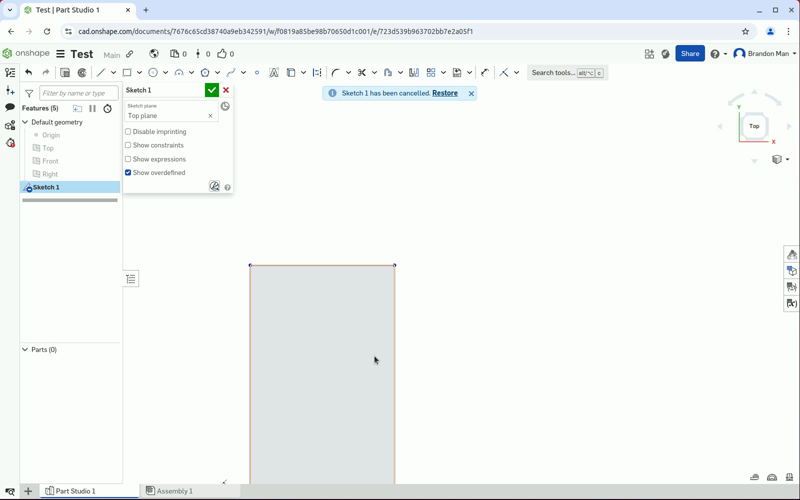
scroll(6)
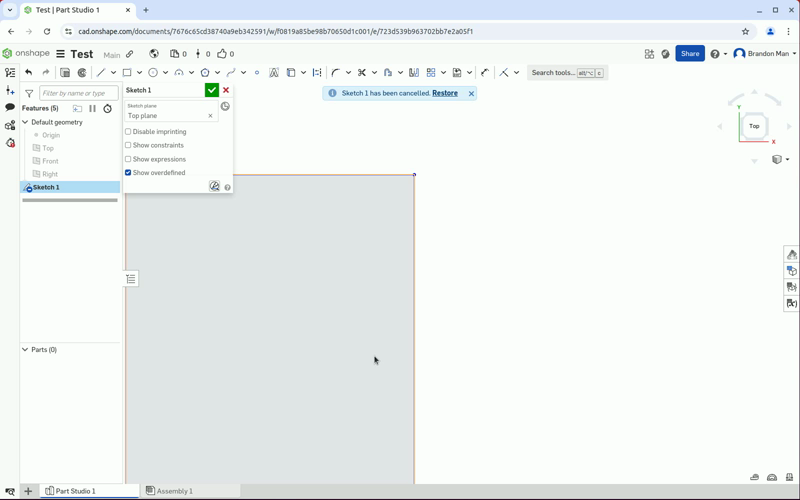
click(374, 355)
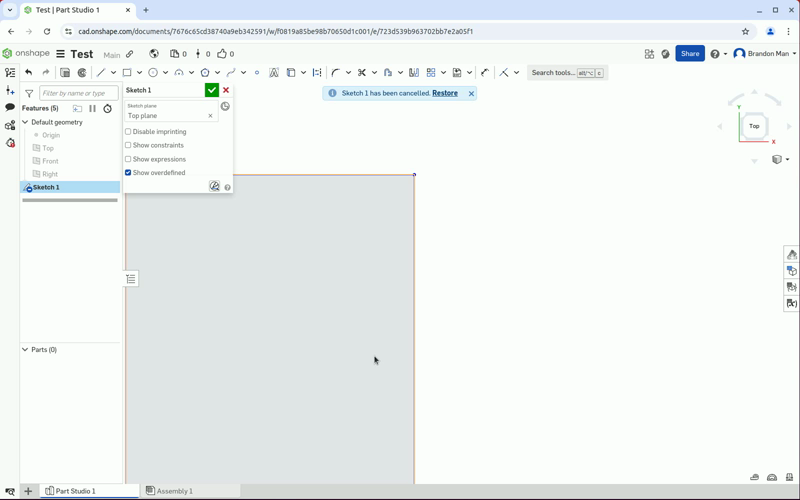
scroll(-6)
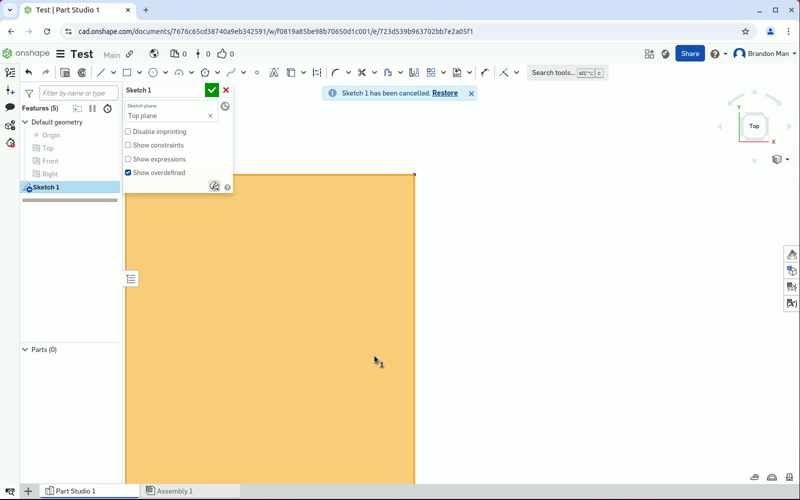
scroll(-6)
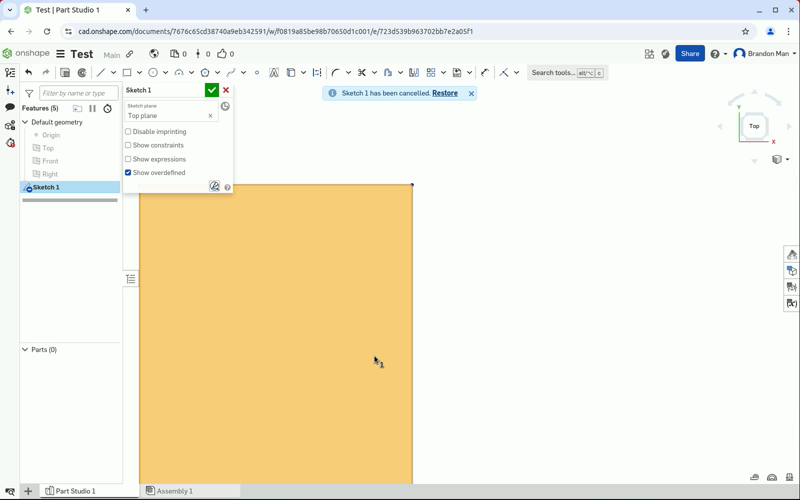
scroll(-6)
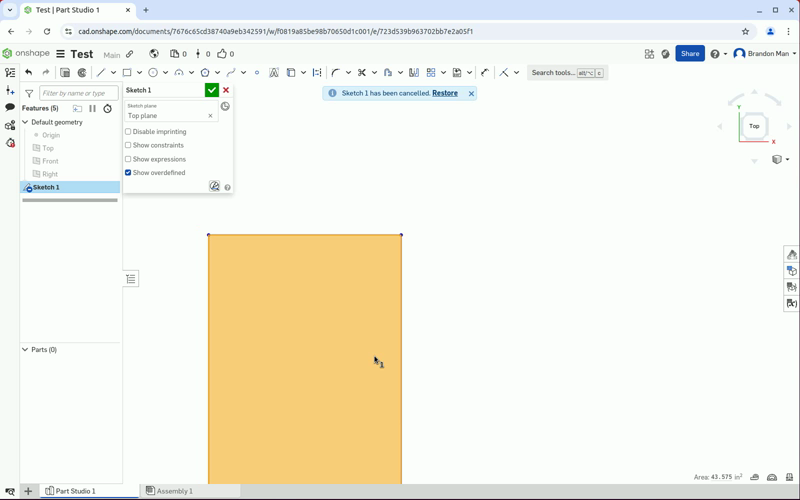
scroll(-6)
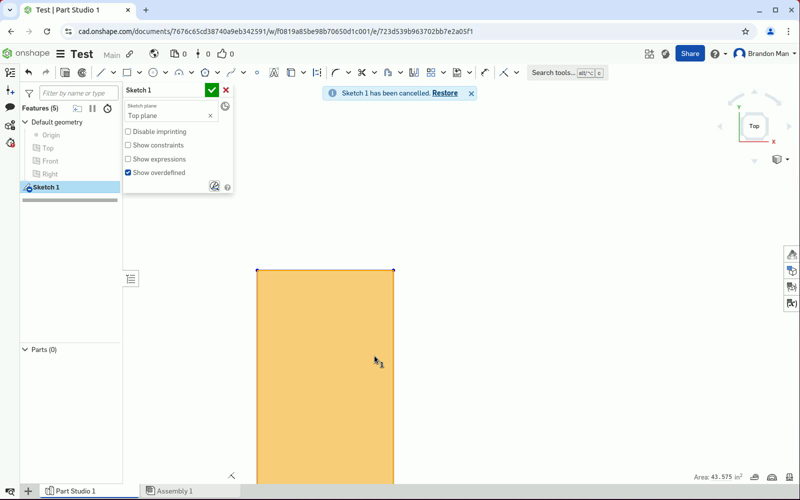
scroll(-6)
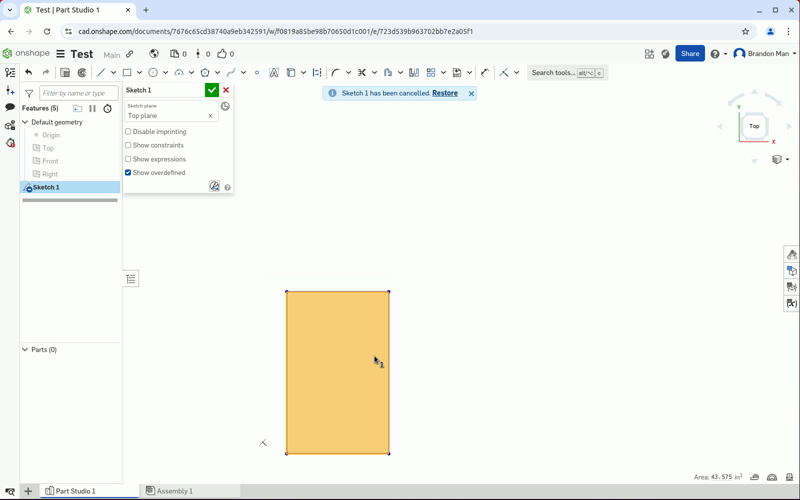
scroll(-6)
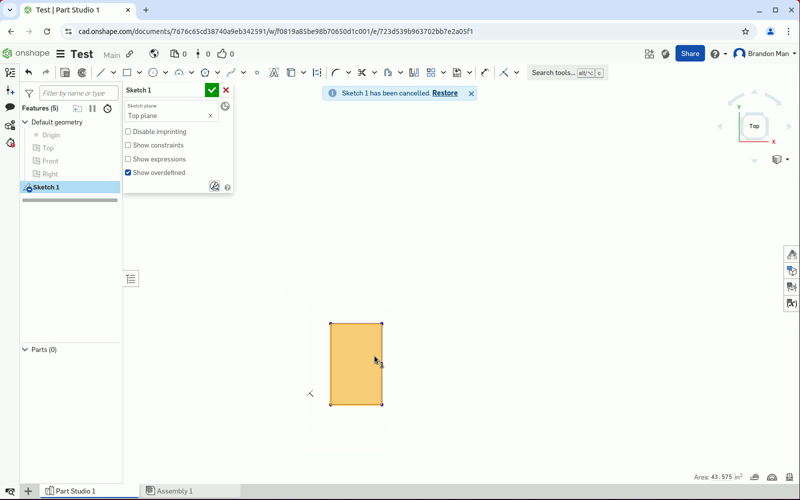
scroll(-6)
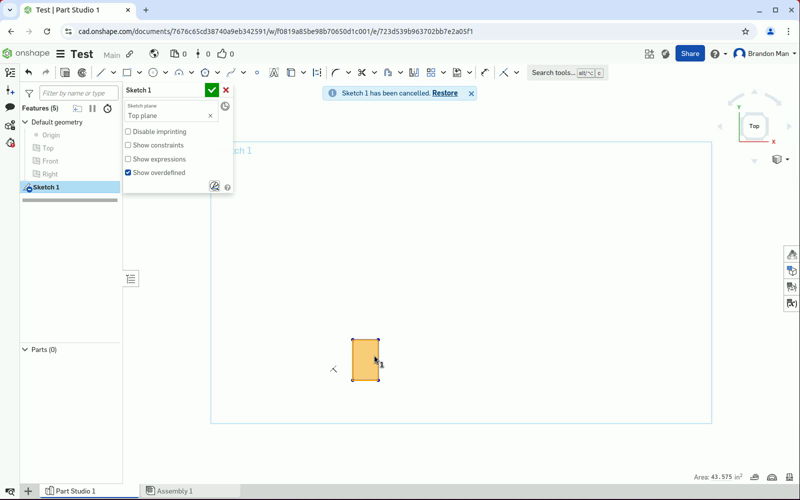
mouse_move(73, 352)
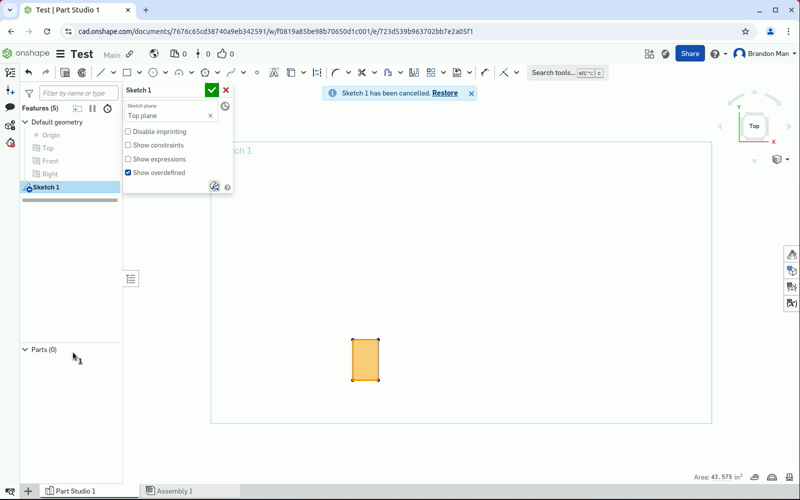
key(shift+y)
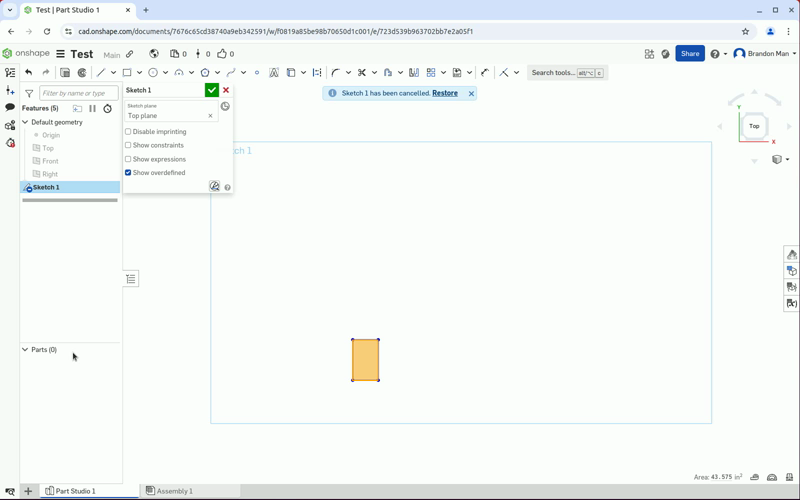
key(shift+e)
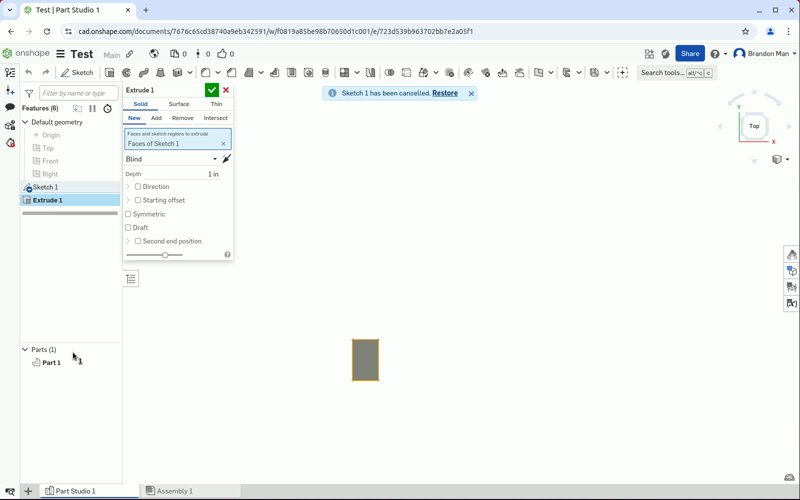
mouse_move(143, 106)
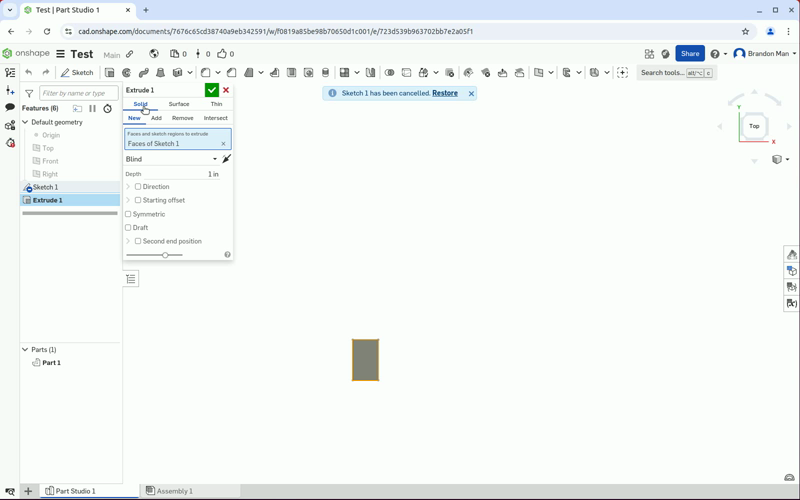
click(143, 106)
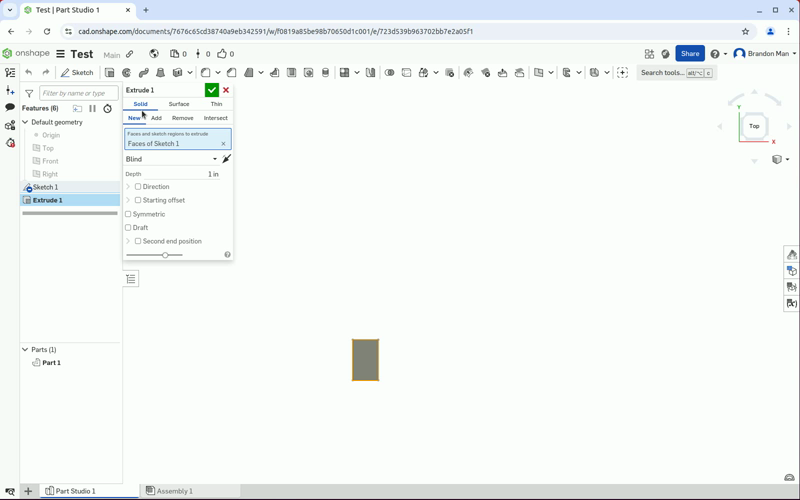
mouse_move(137, 120)
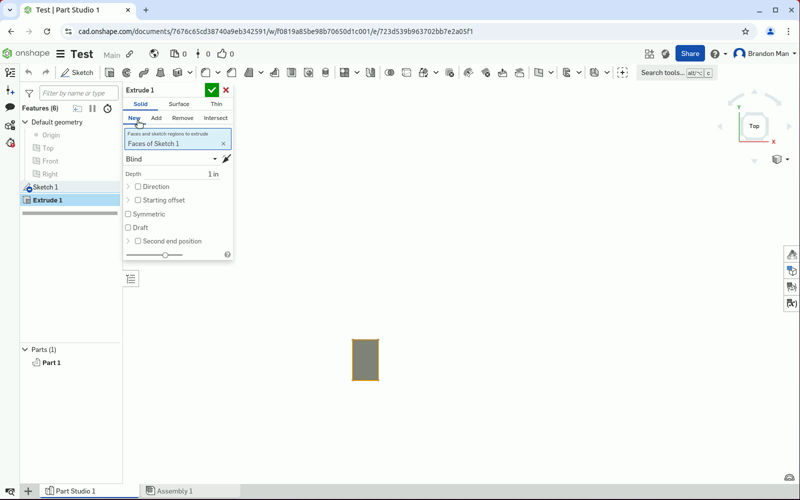
click(137, 120)
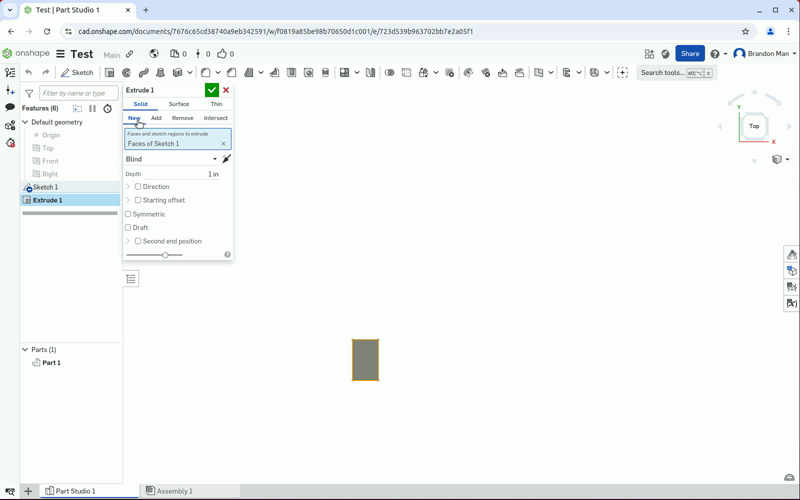
key(tab, 4)
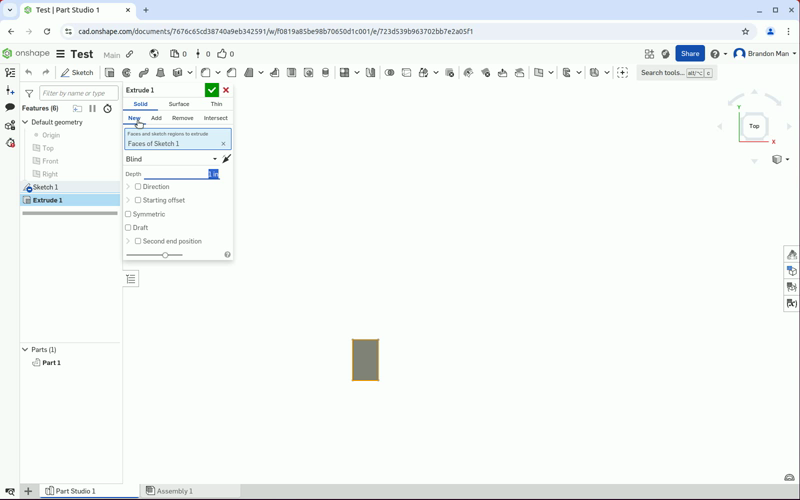
text(7.703)
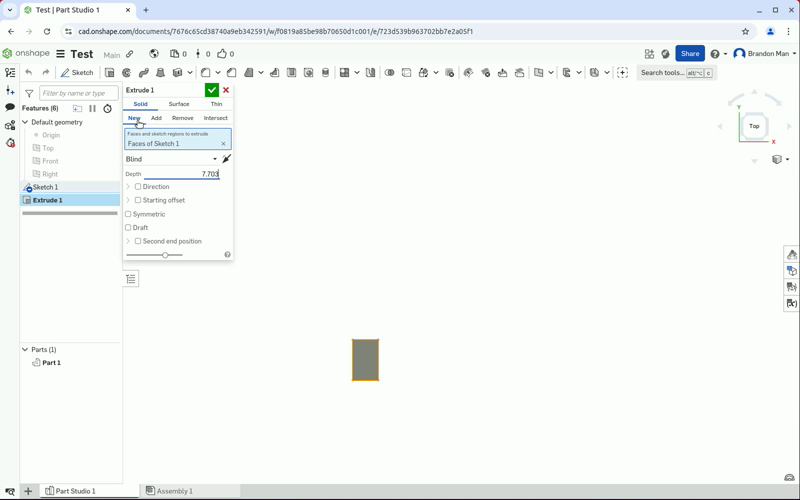
key(enter)
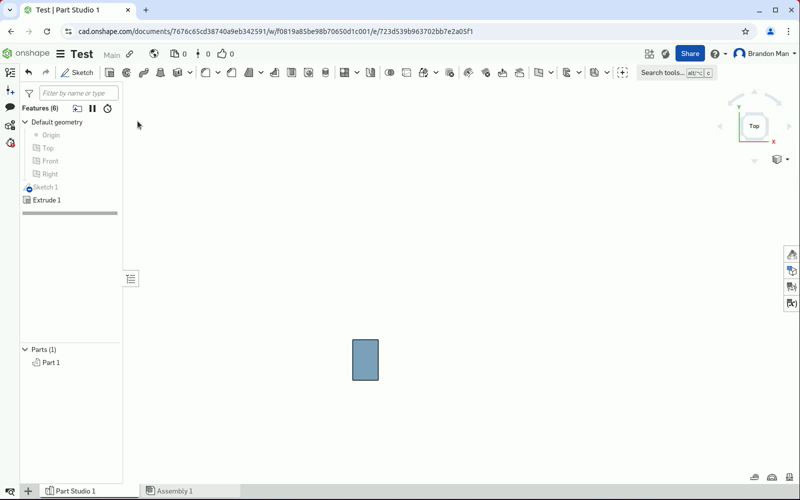
key(shift+h)
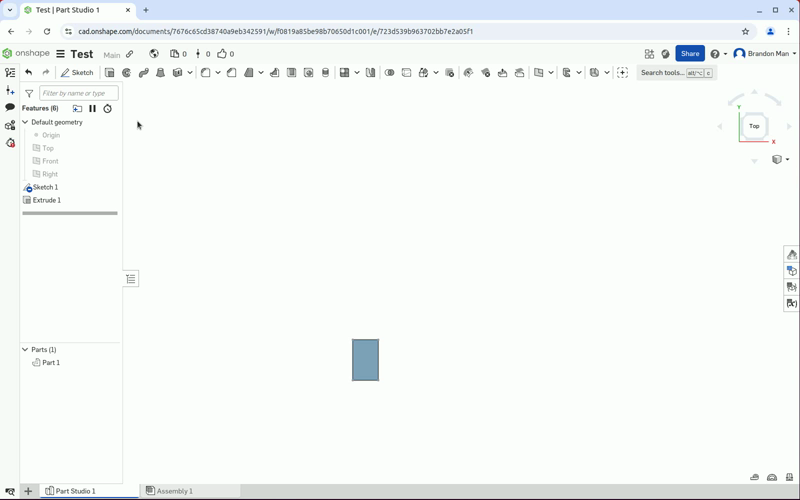
key(shift+h)
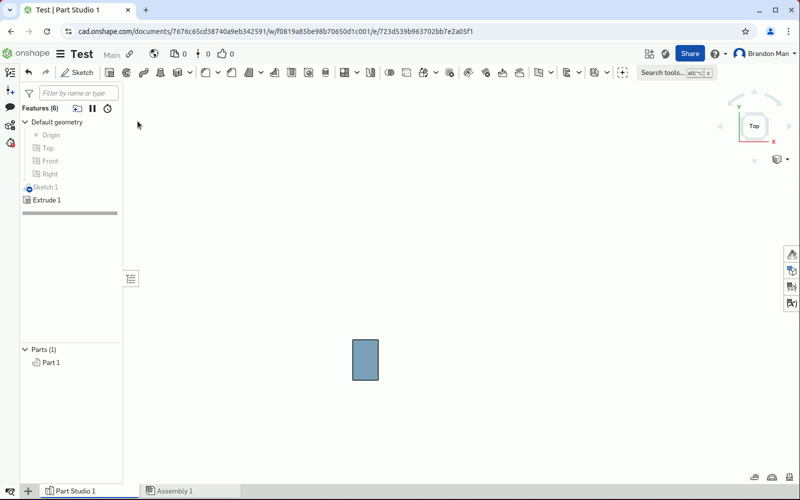
mouse_move(73, 189)
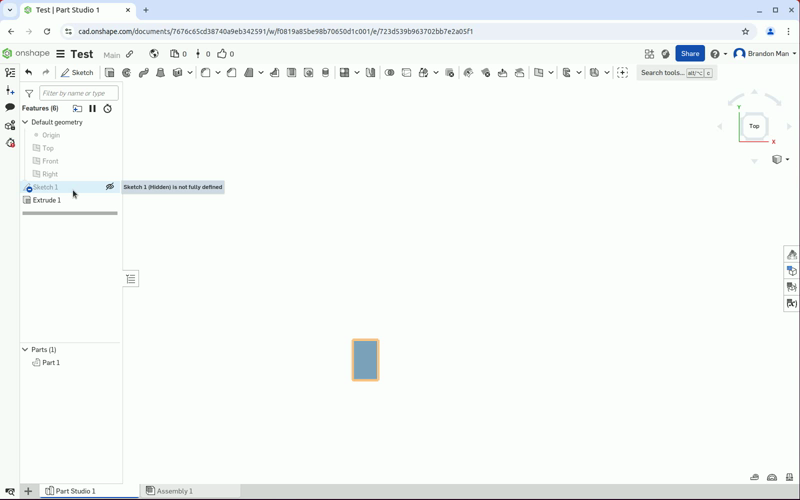
click(73, 189)
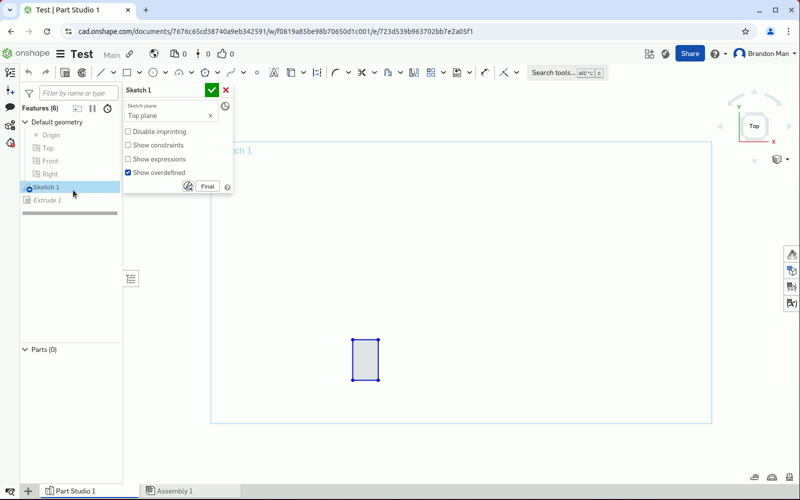
mouse_move(229, 92)
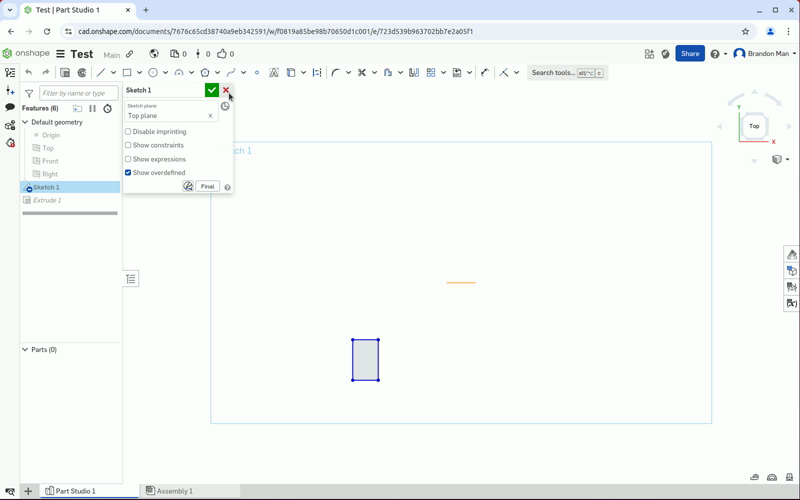
click(229, 92)
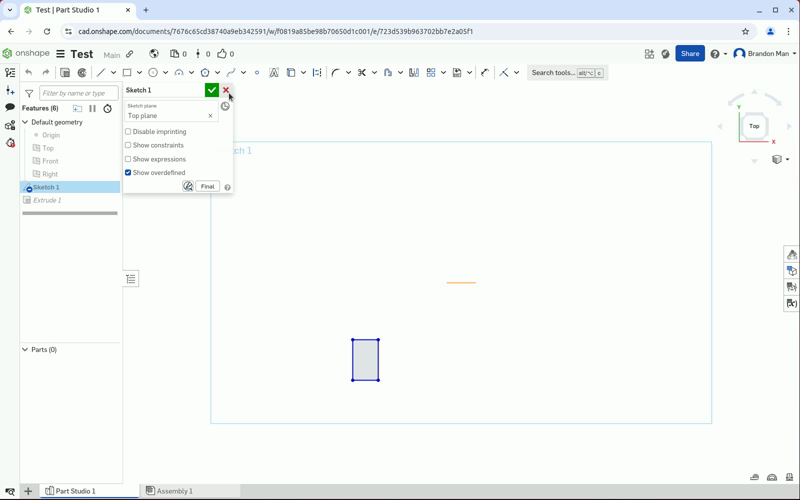
key(shift+s)
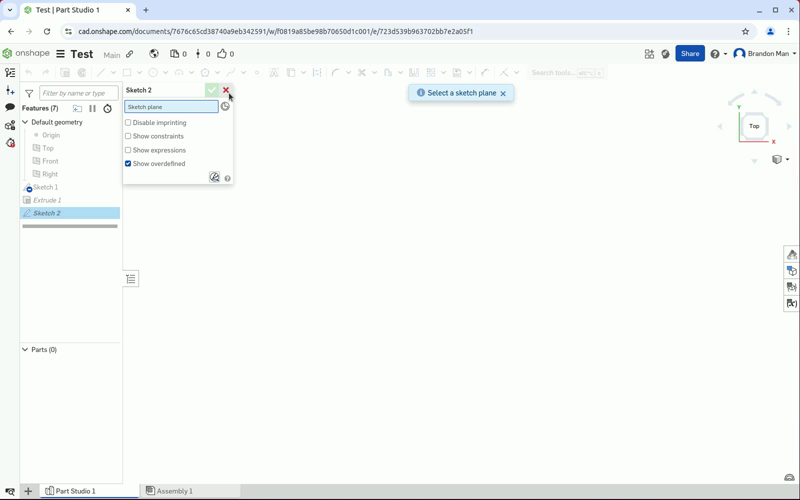
mouse_move(73, 150)
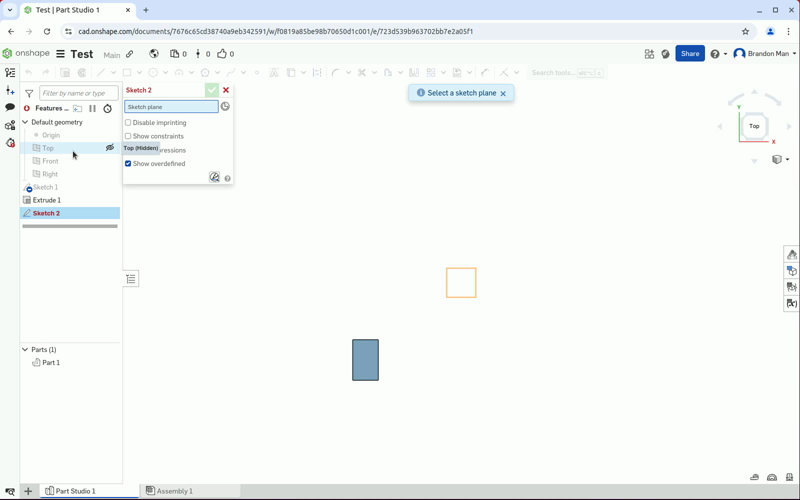
click(73, 150)
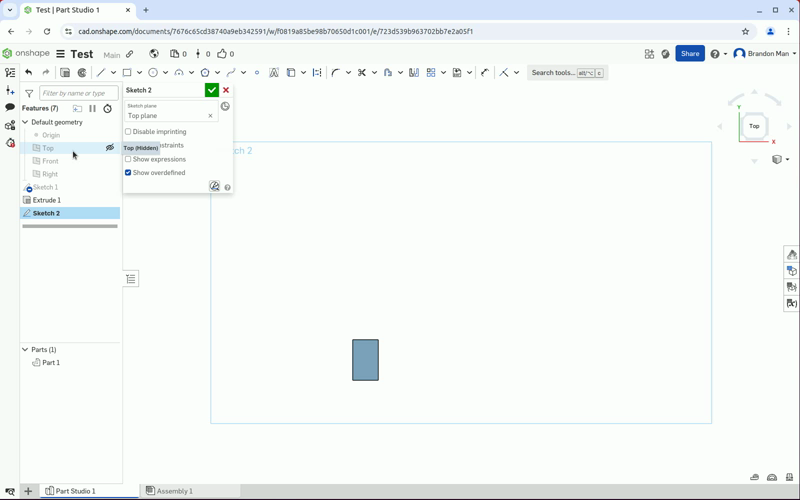
mouse_move(73, 352)
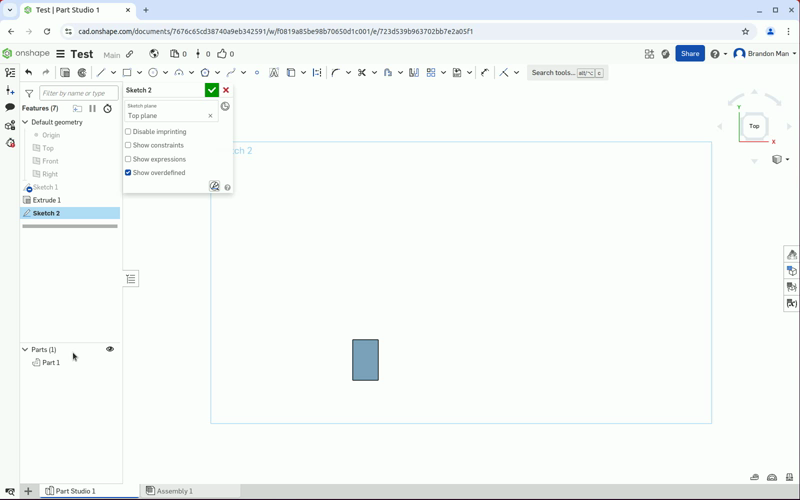
key(y)
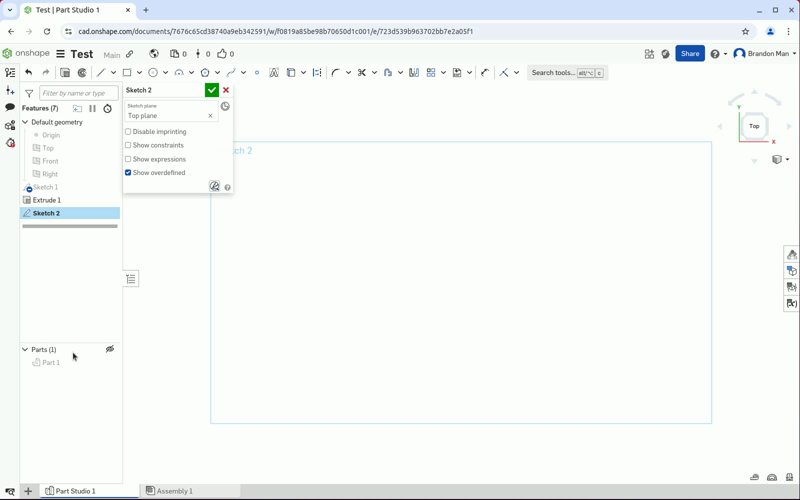
key(l)
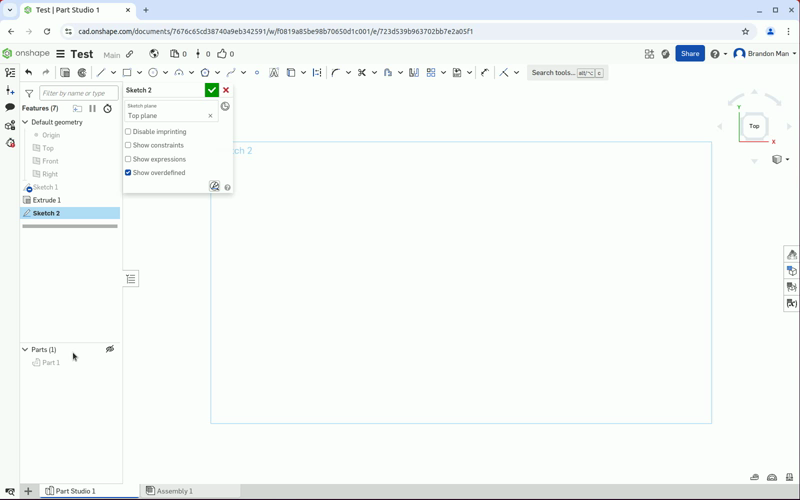
key_down(shift)
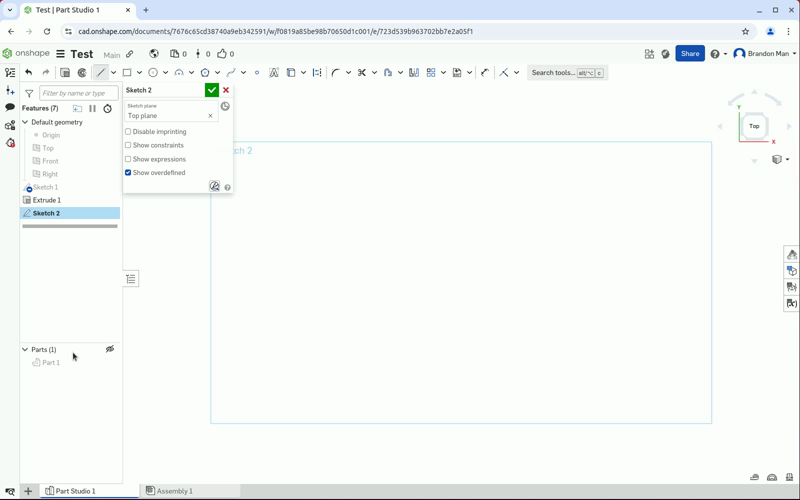
mouse_move(352, 226)
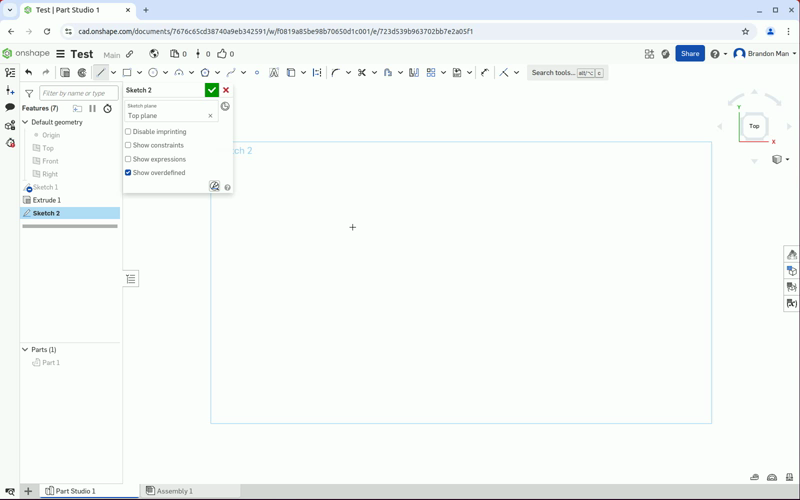
click(352, 226)
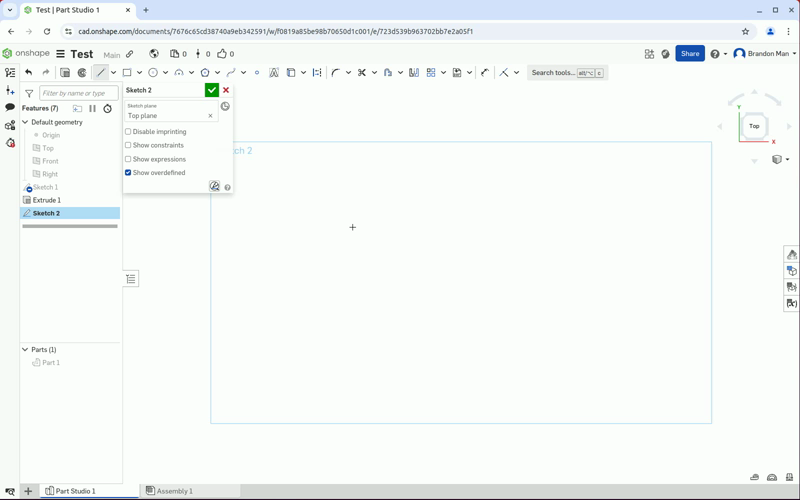
key_up(shift)
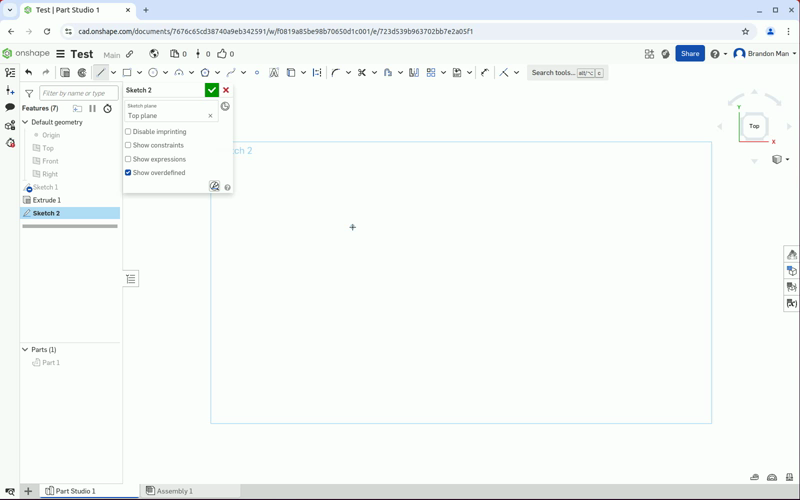
key_down(shift)
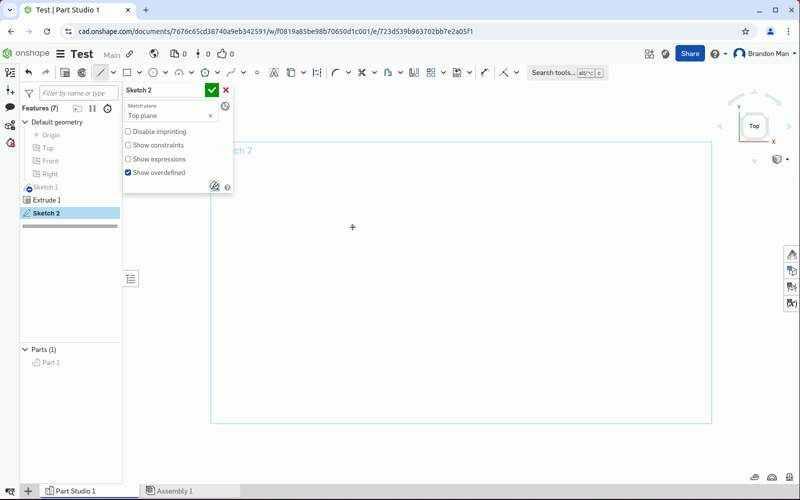
mouse_move(382, 226)
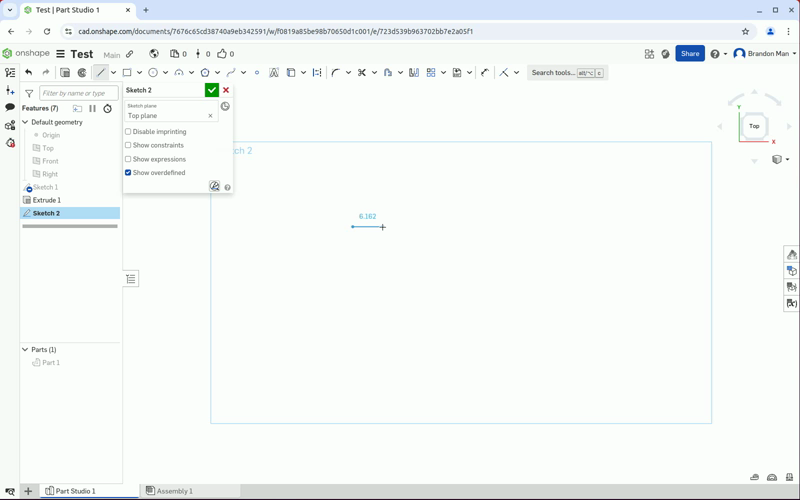
mouse_move(378, 226)
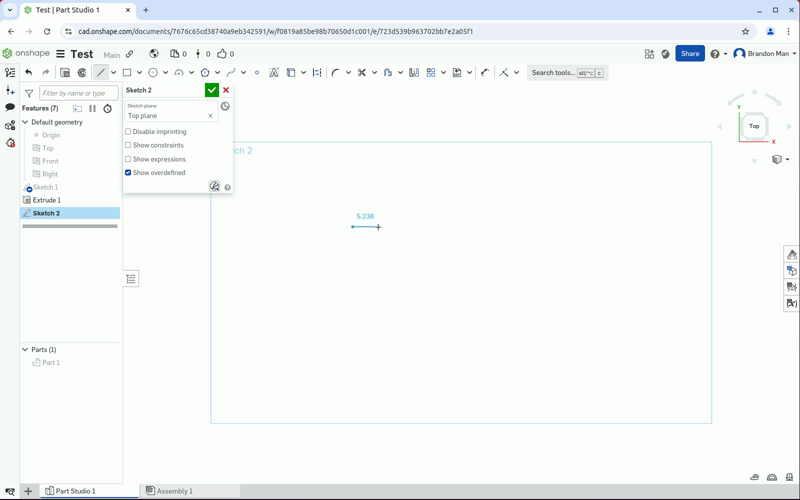
click(378, 226)
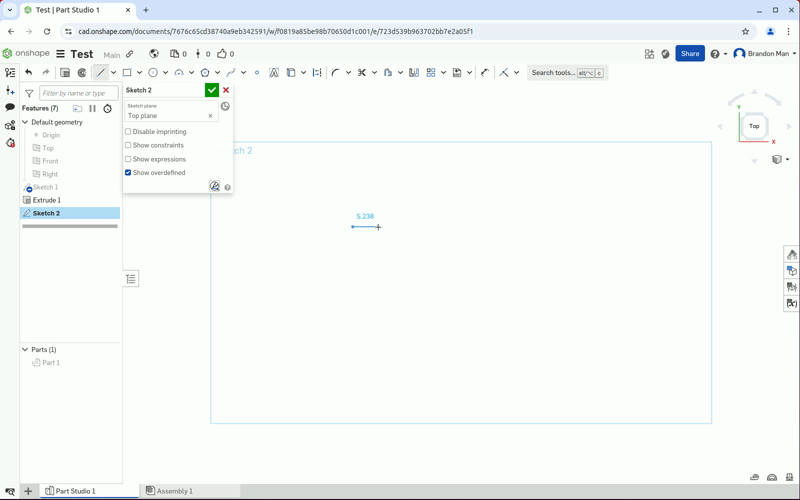
key_up(shift)
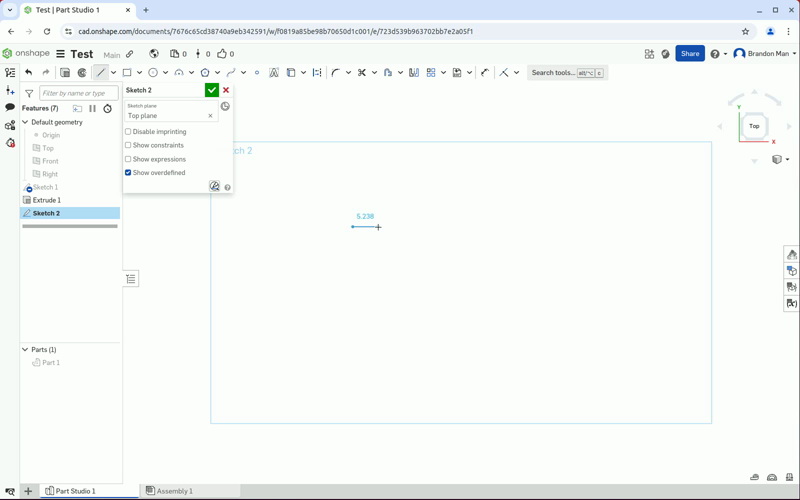
key_down(shift)
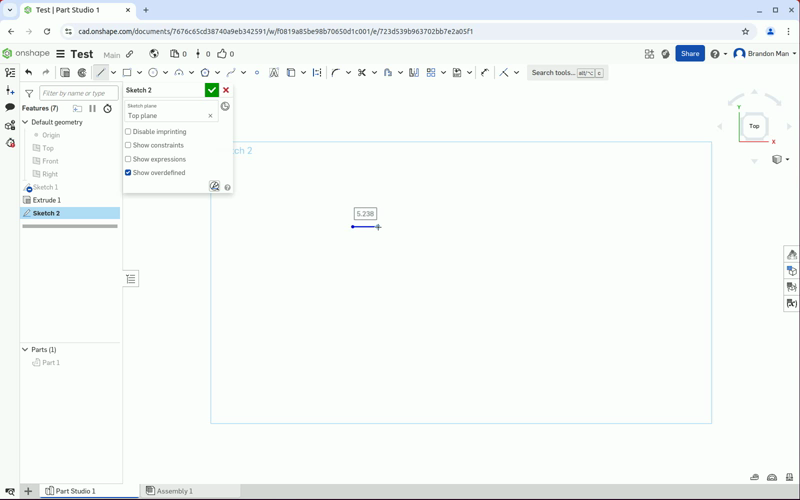
mouse_move(408, 226)
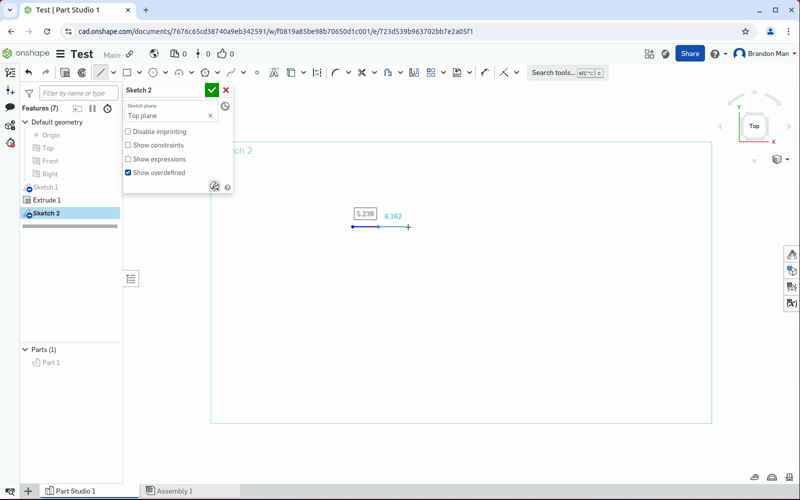
mouse_move(378, 186)
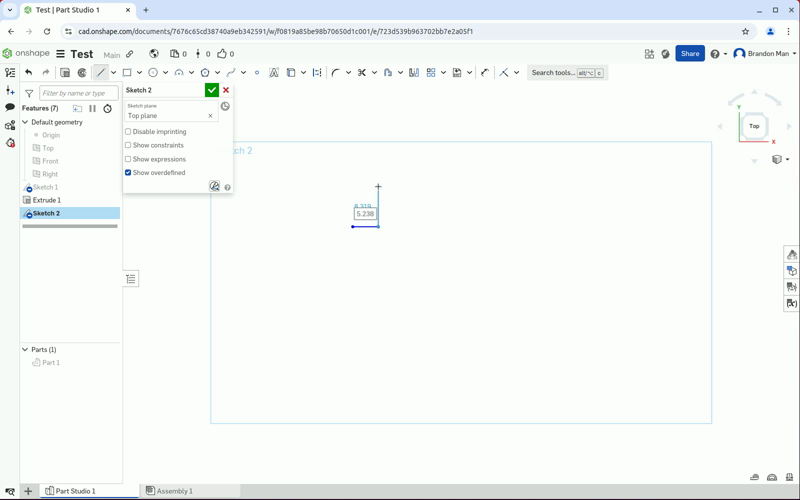
click(378, 186)
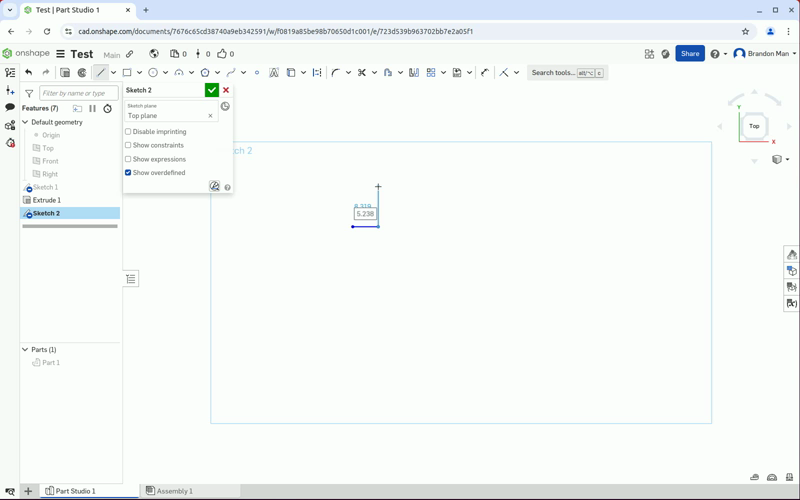
key_up(shift)
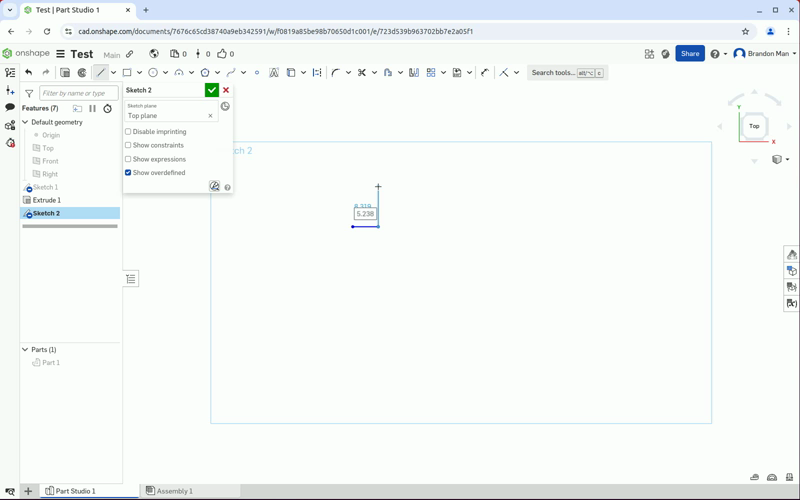
key_down(shift)
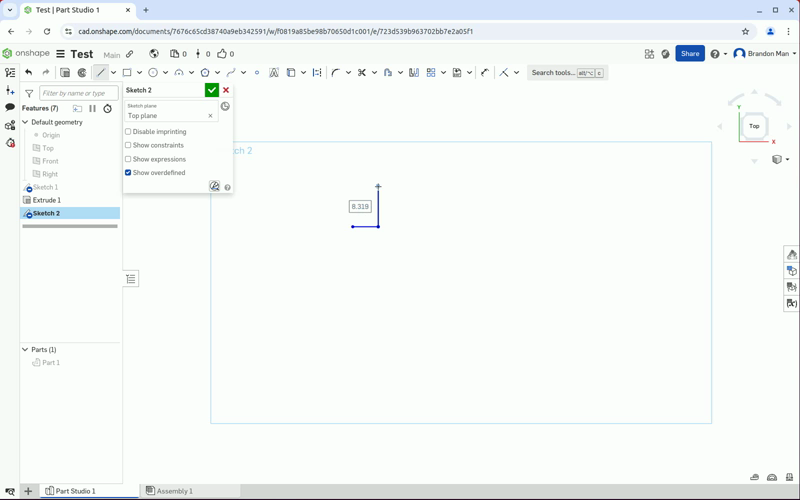
mouse_move(408, 186)
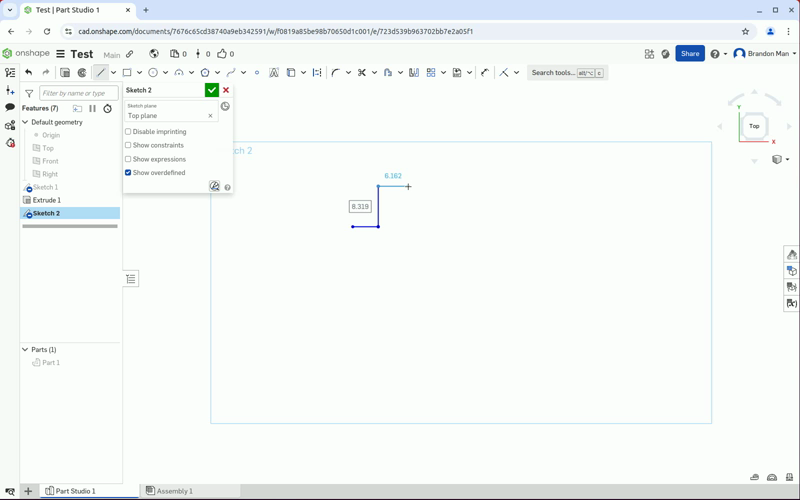
mouse_move(352, 186)
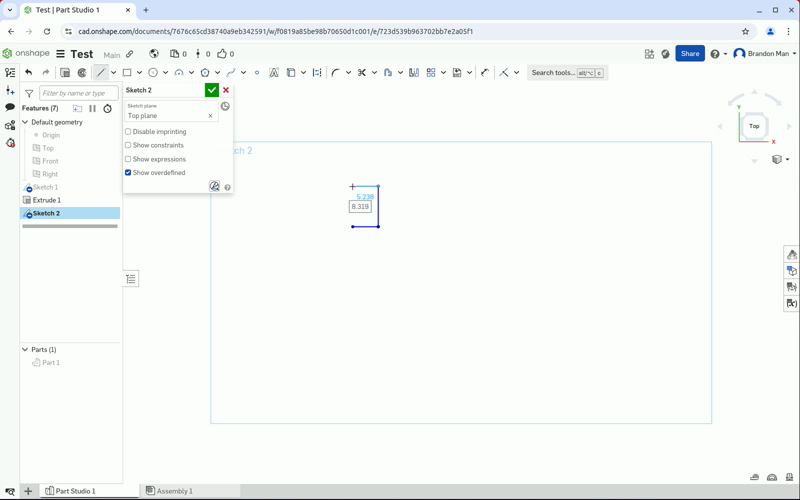
click(352, 186)
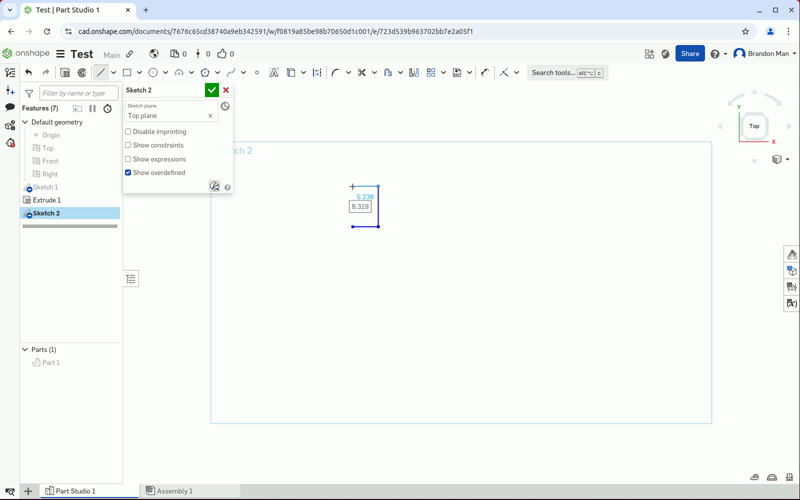
key_up(shift)
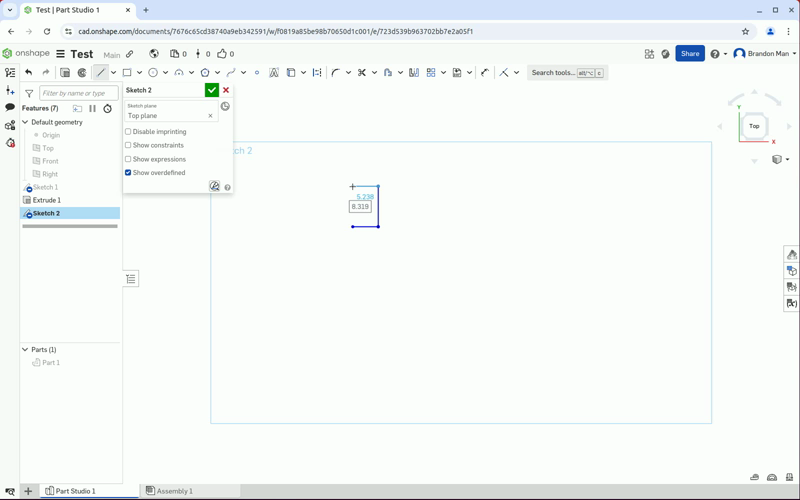
mouse_move(382, 186)
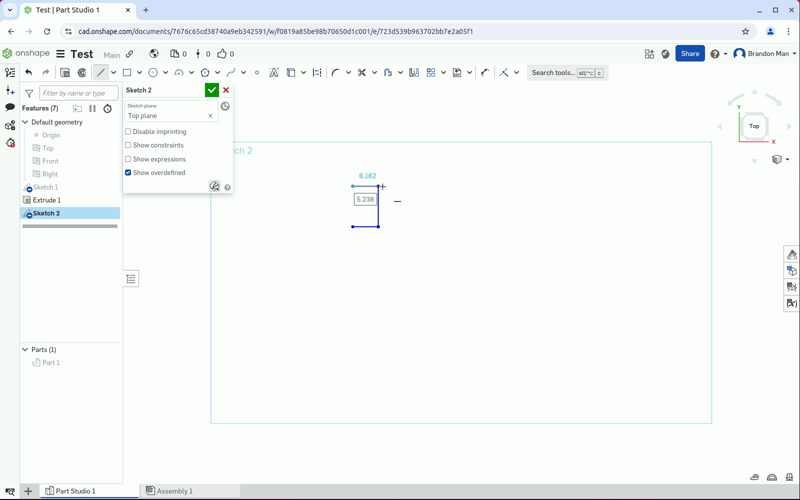
key_down(shift)
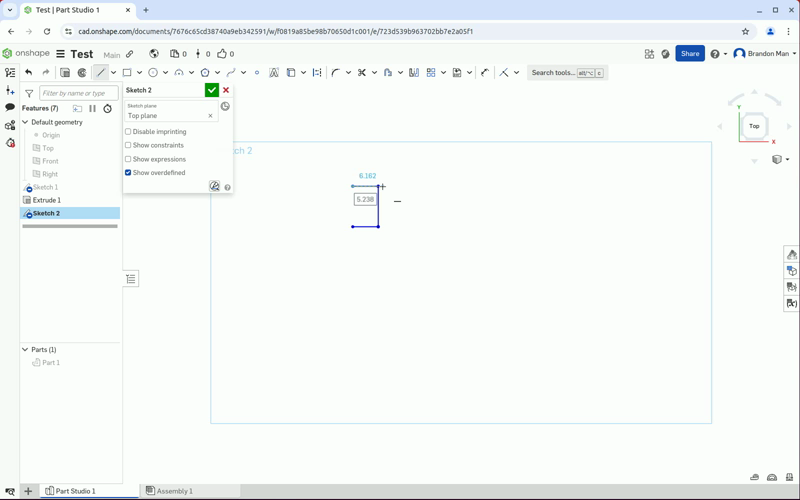
mouse_move(352, 226)
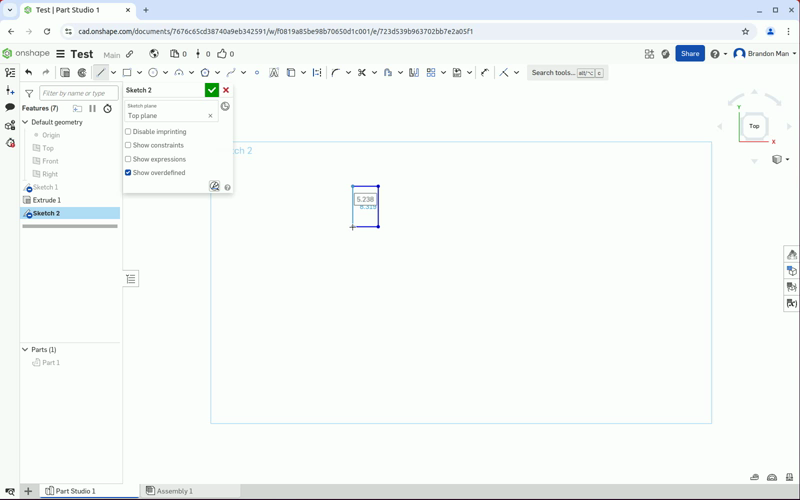
key_up(shift)
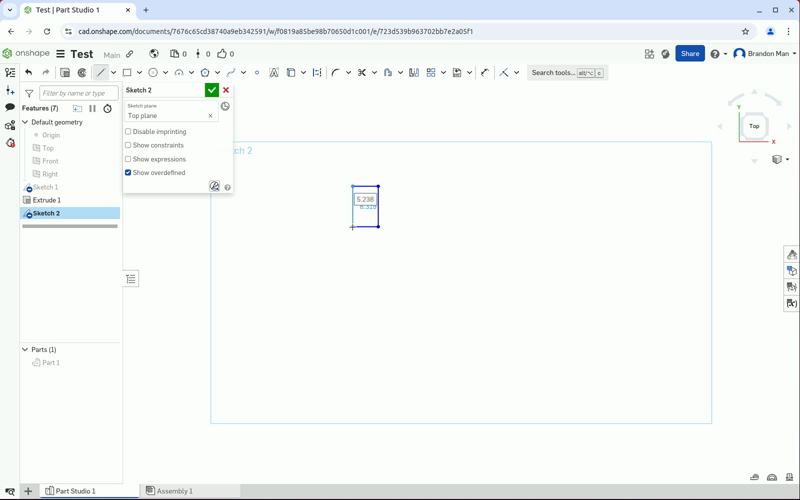
click(352, 226)
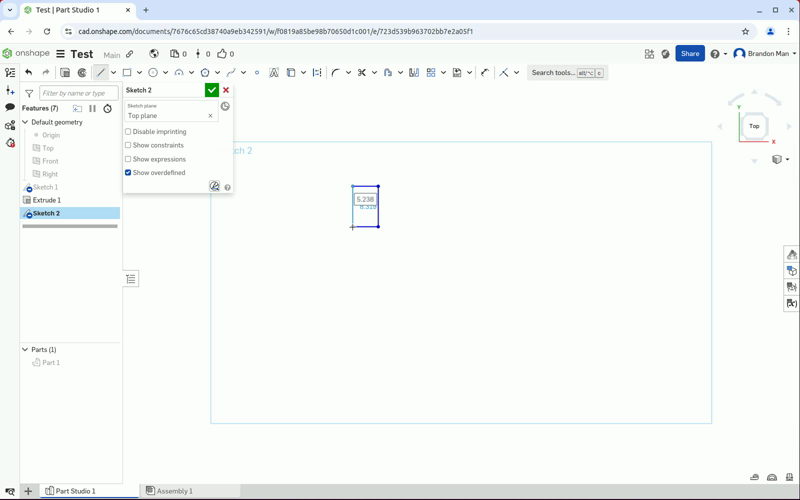
key(esc)
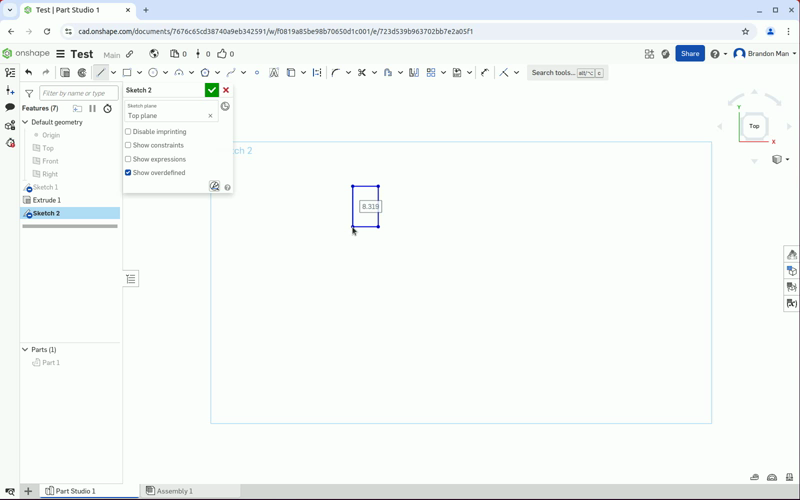
mouse_move(357, 224)
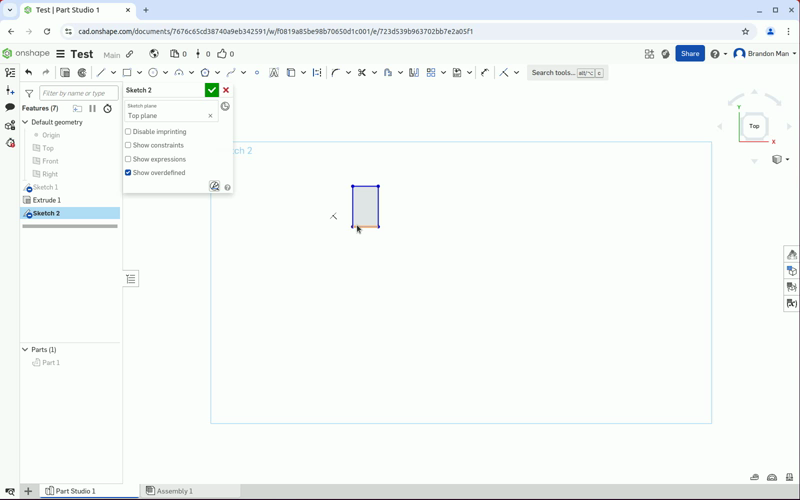
scroll(6)
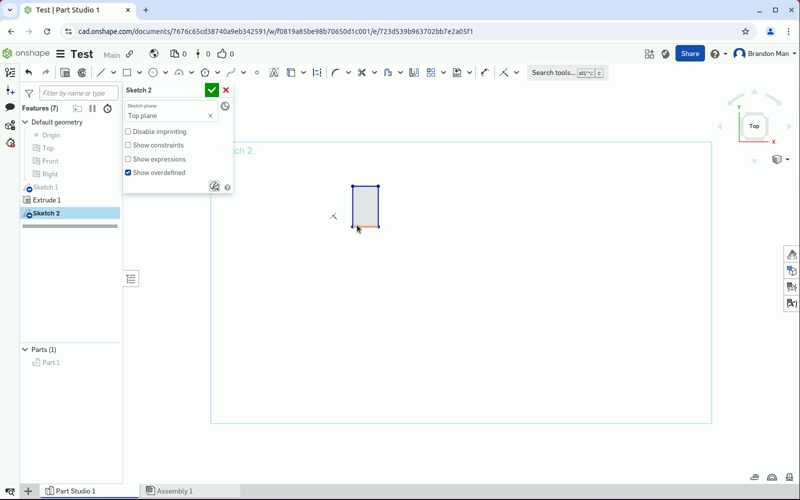
scroll(6)
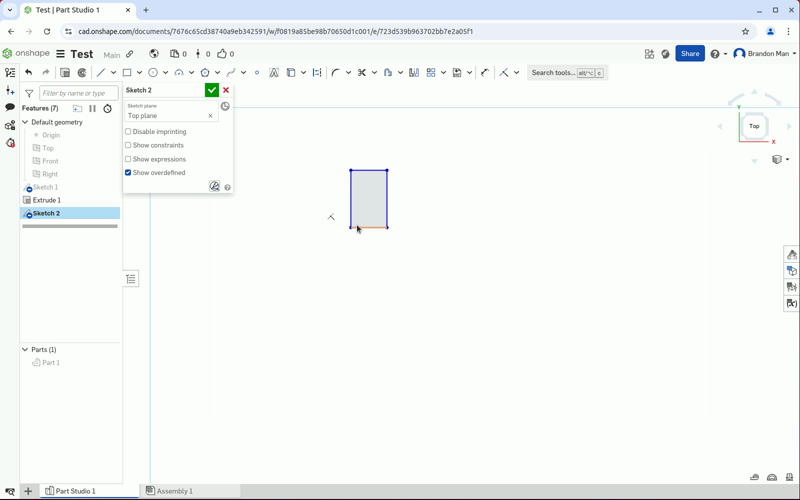
scroll(6)
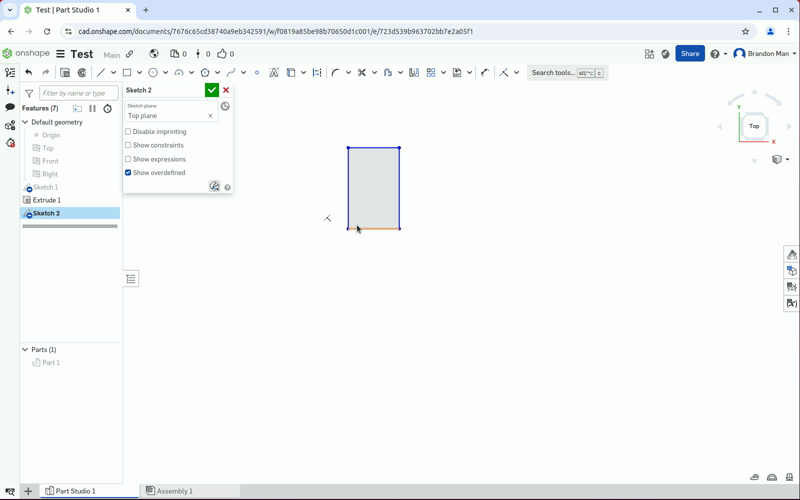
scroll(6)
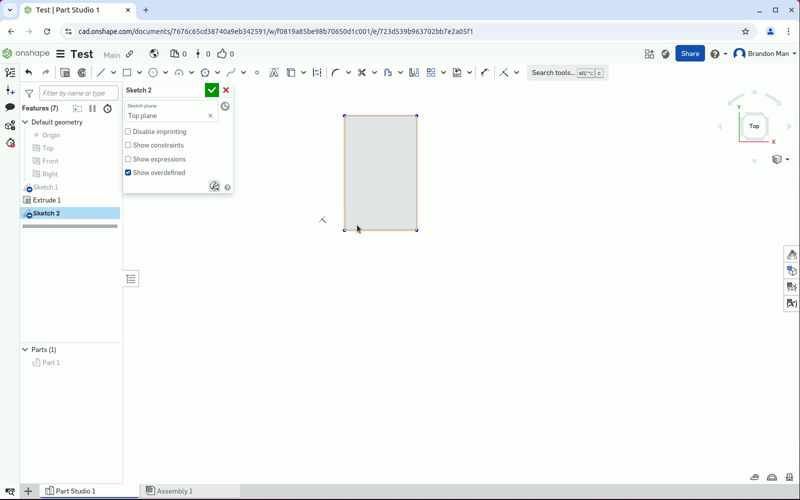
scroll(6)
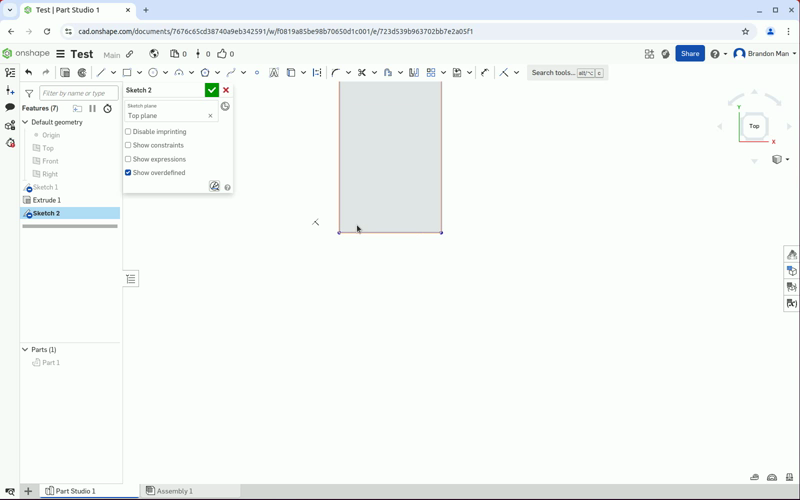
scroll(6)
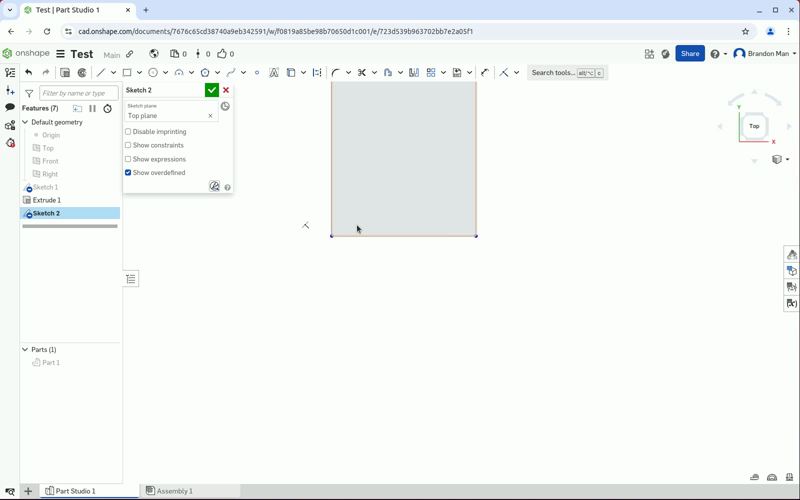
scroll(6)
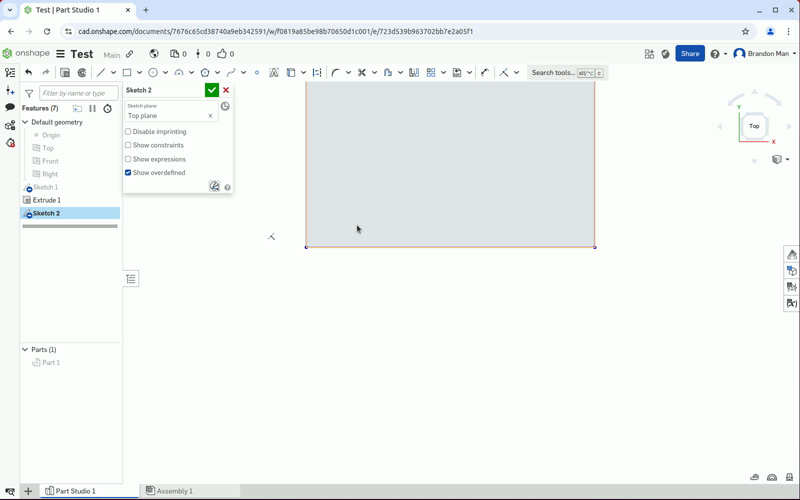
click(357, 224)
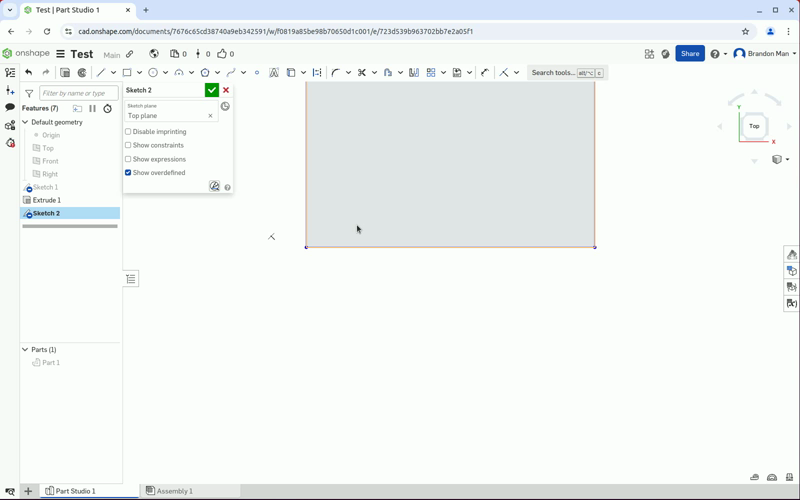
scroll(-6)
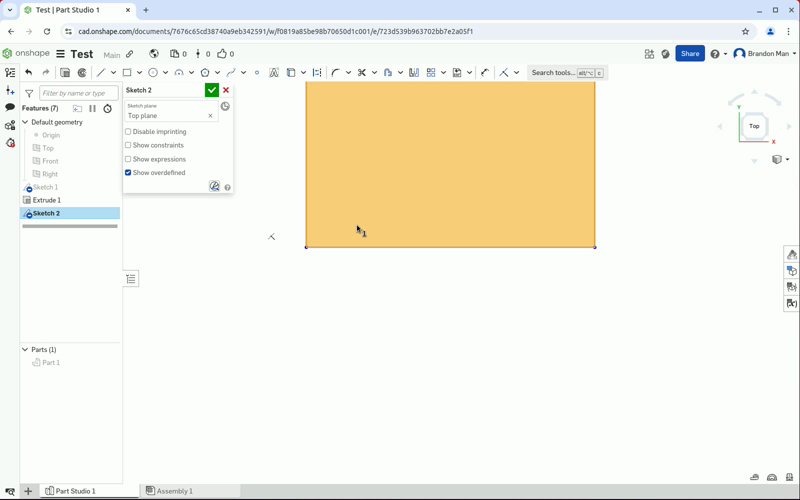
scroll(-6)
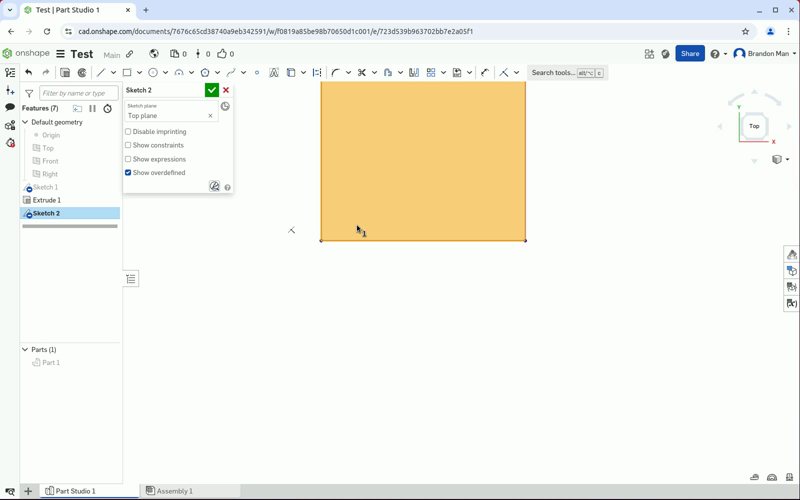
scroll(-6)
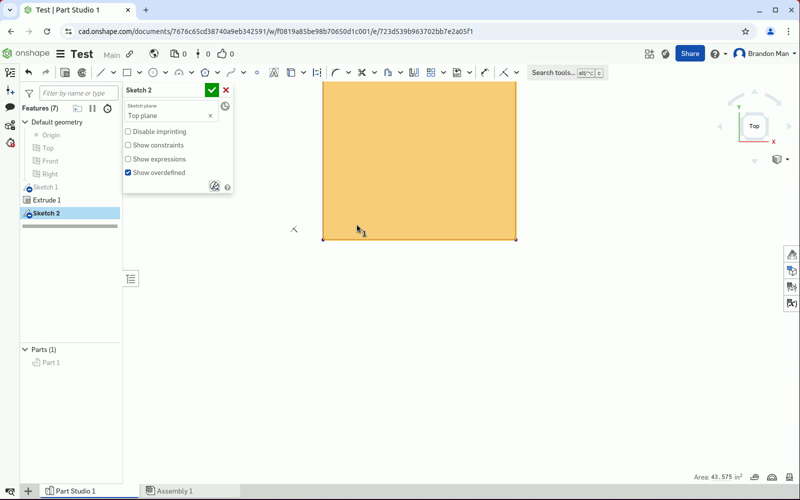
scroll(-6)
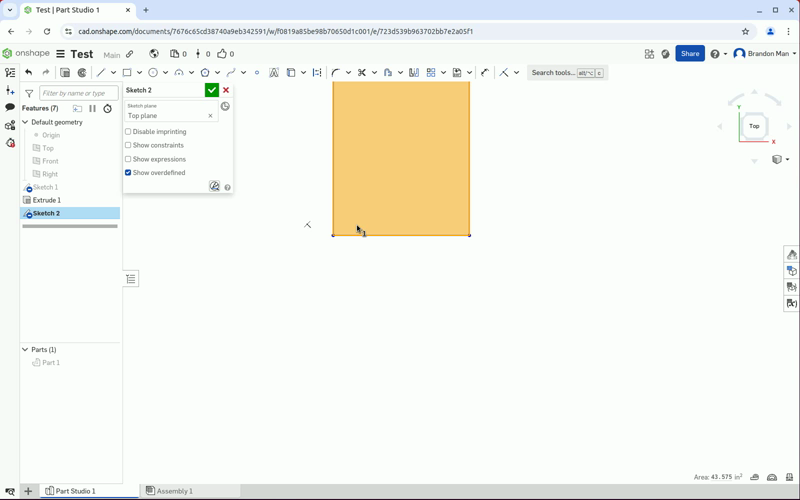
scroll(-6)
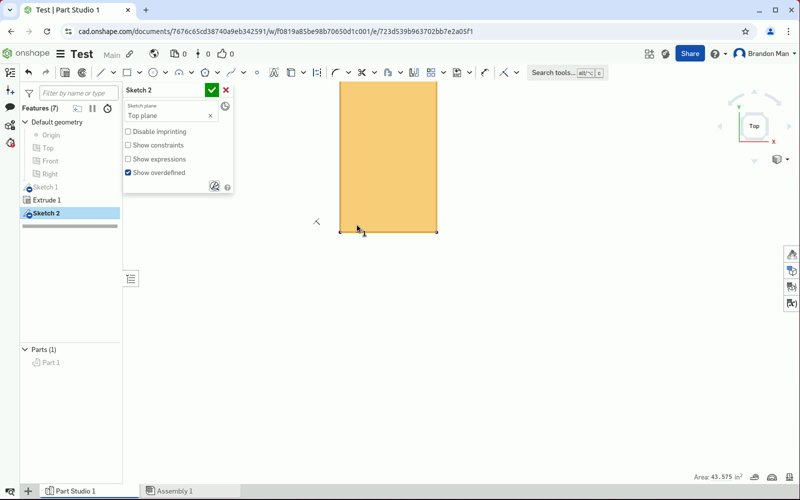
scroll(-6)
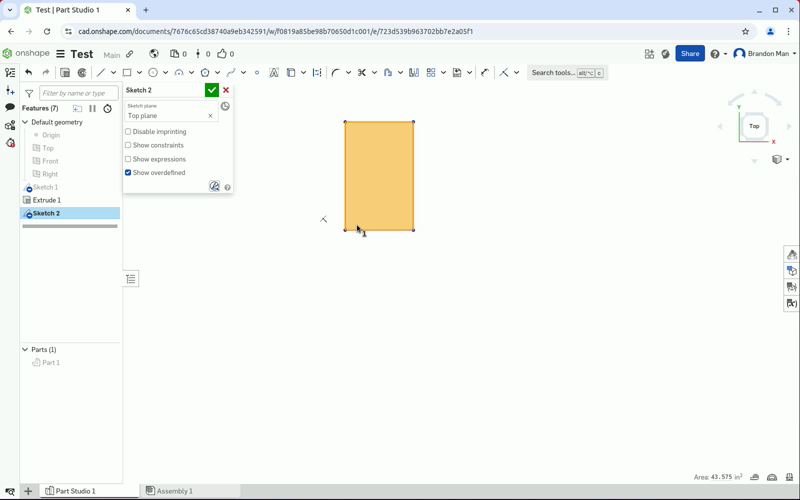
scroll(-6)
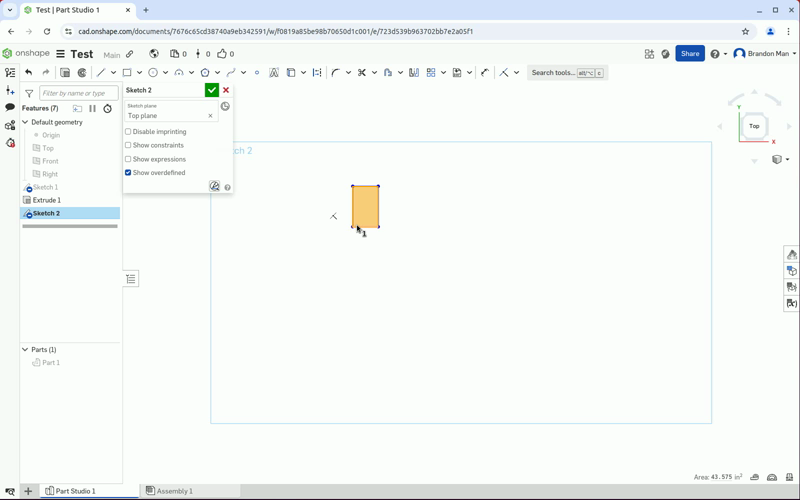
mouse_move(73, 352)
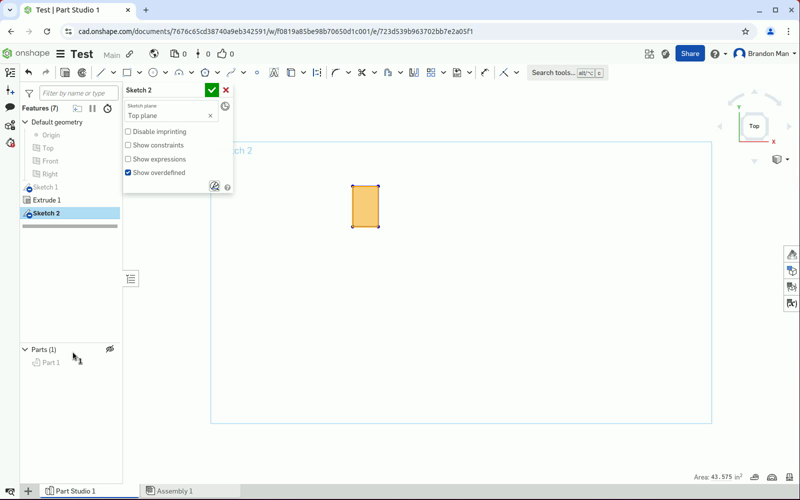
key(shift+y)
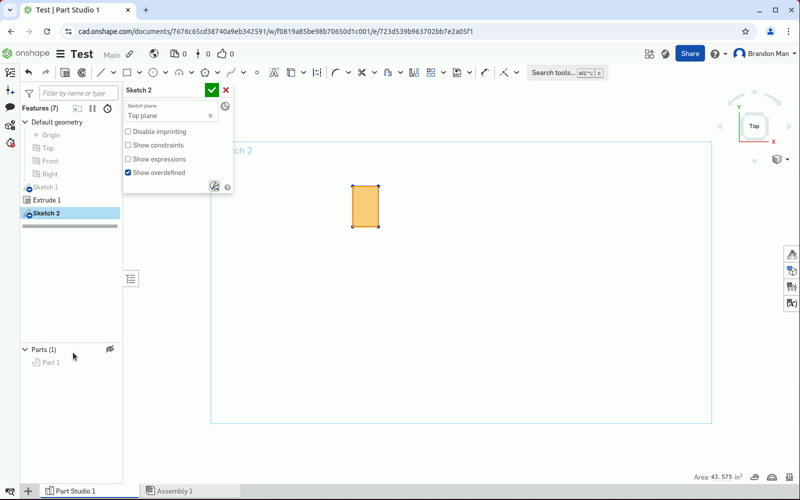
key(shift+e)
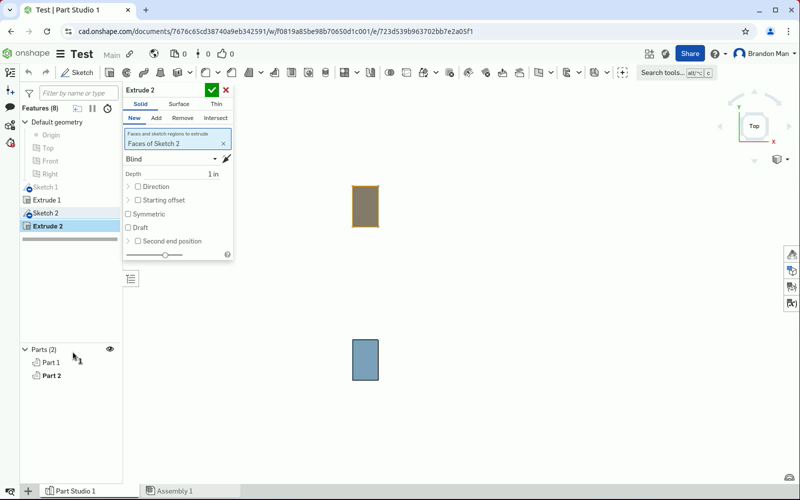
mouse_move(143, 106)
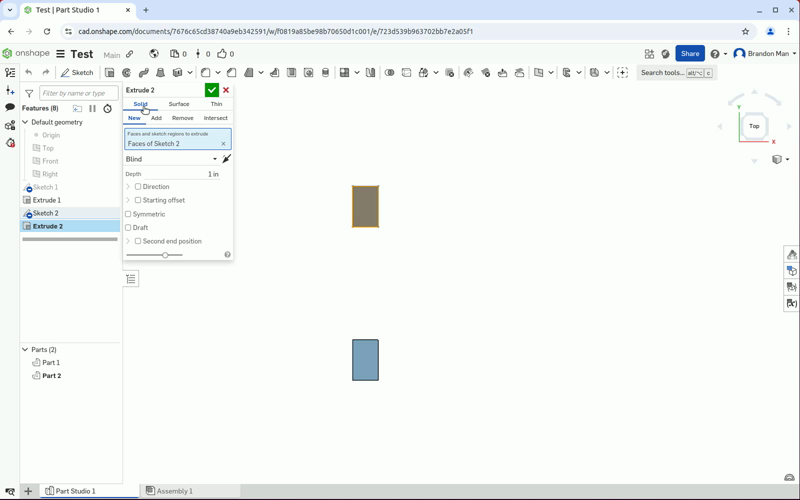
click(143, 106)
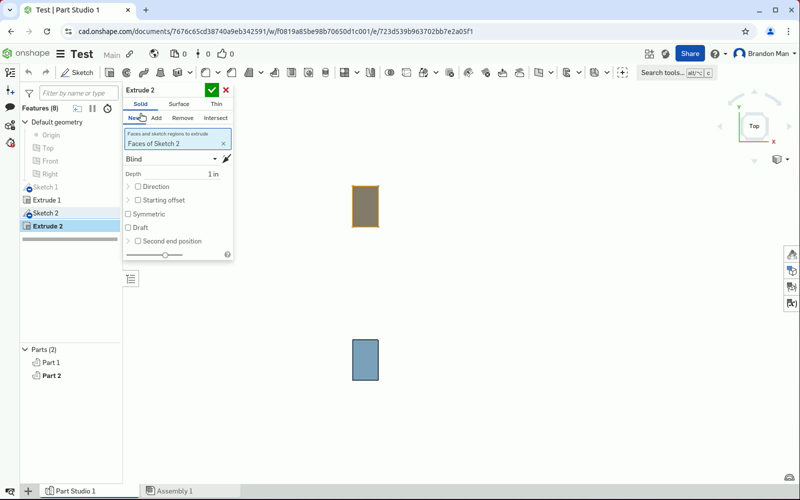
mouse_move(137, 120)
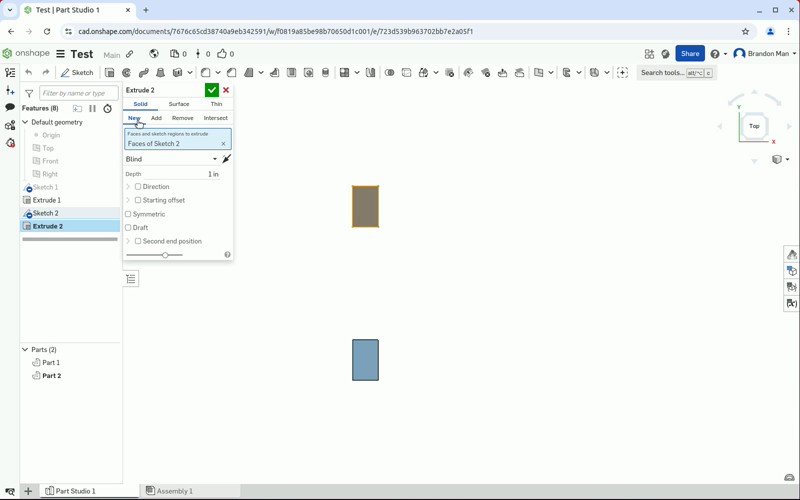
click(137, 120)
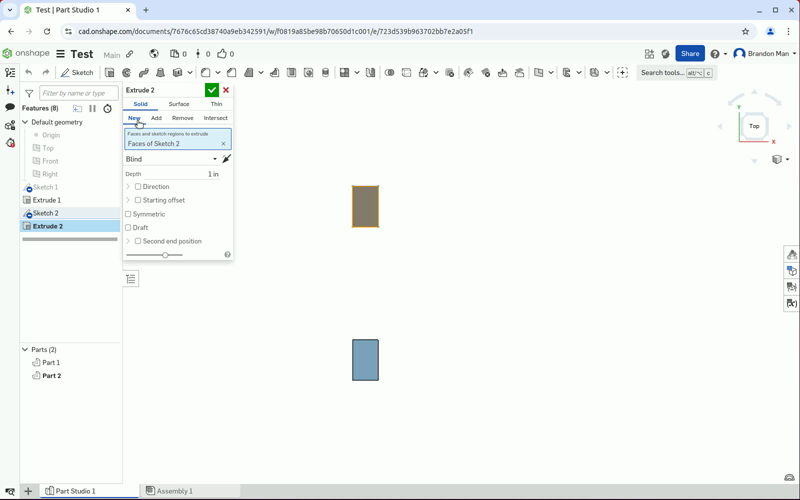
key(tab, 4)
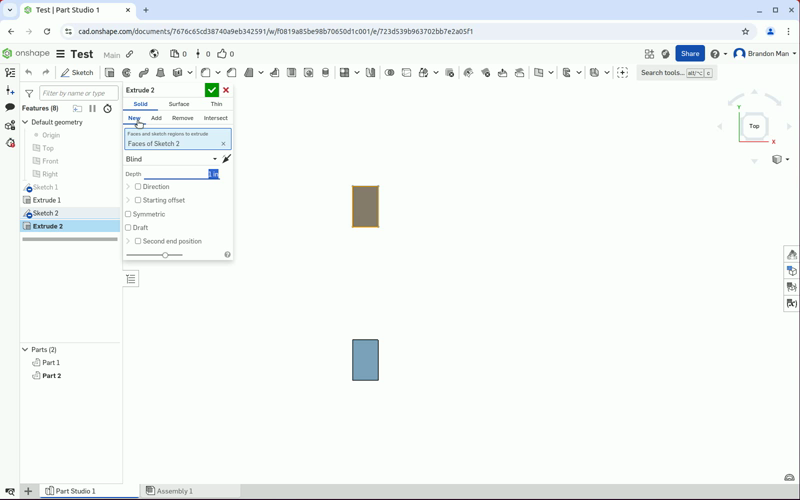
text(7.703)
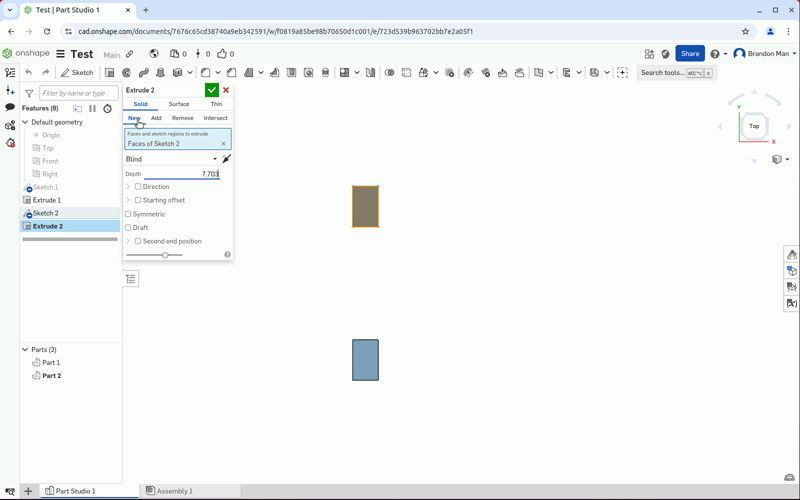
key(enter)
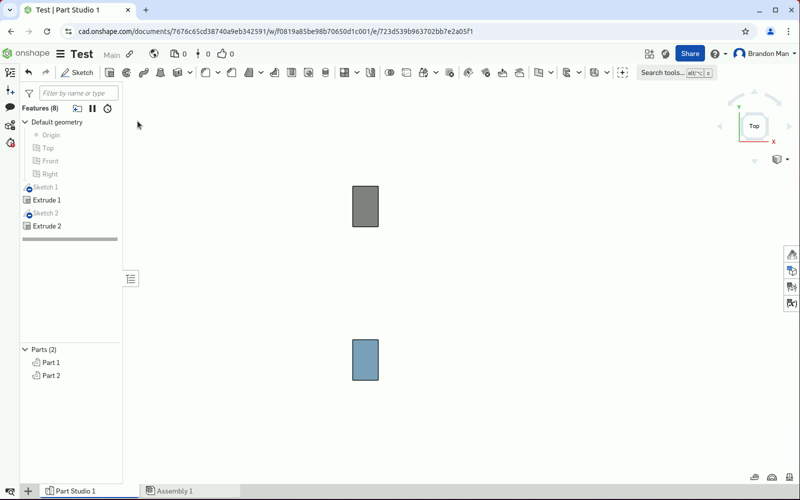
key(shift+h)
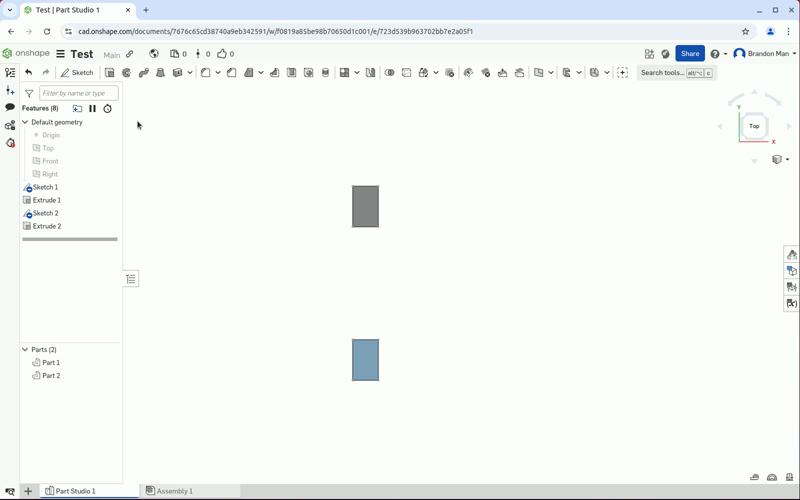
key(shift+h)
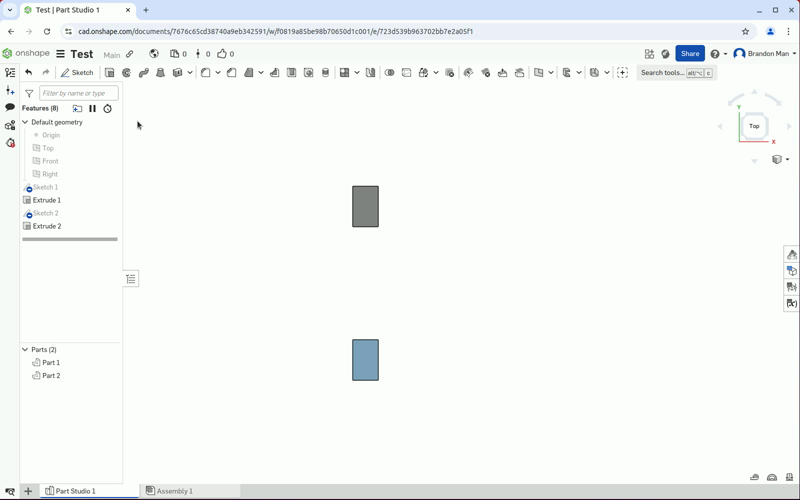
mouse_move(73, 189)
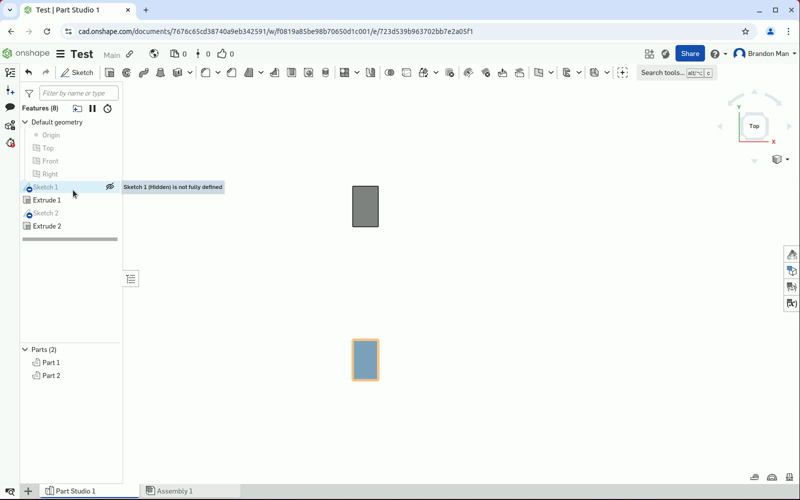
click(73, 189)
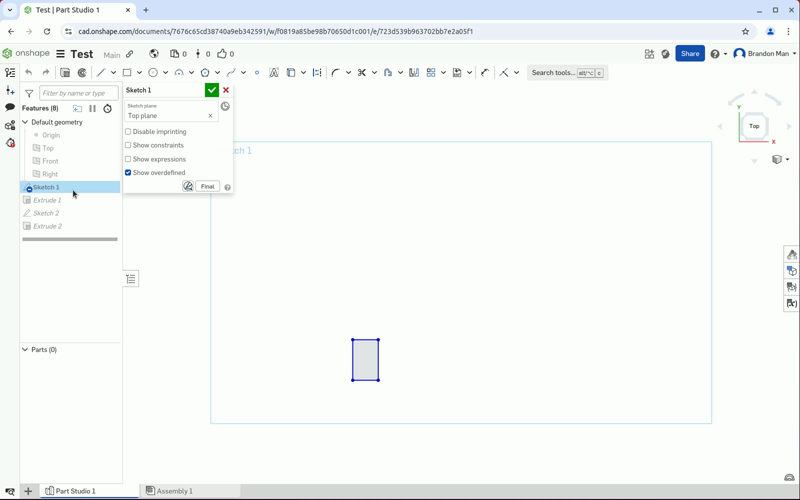
mouse_move(229, 92)
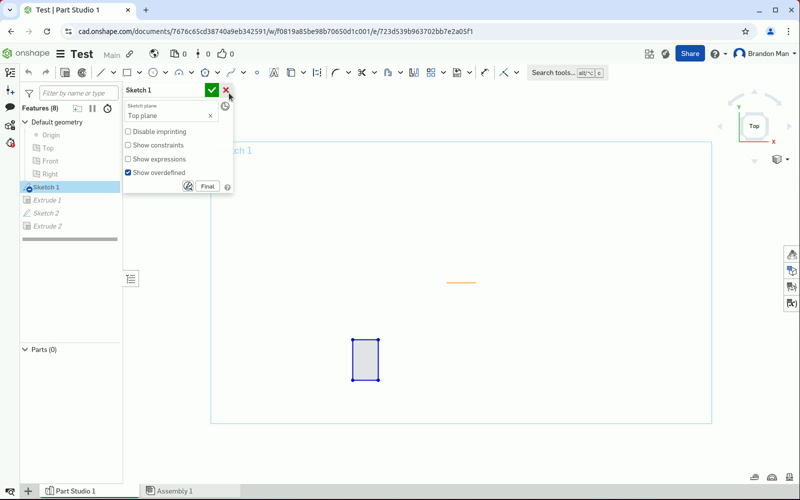
click(229, 92)
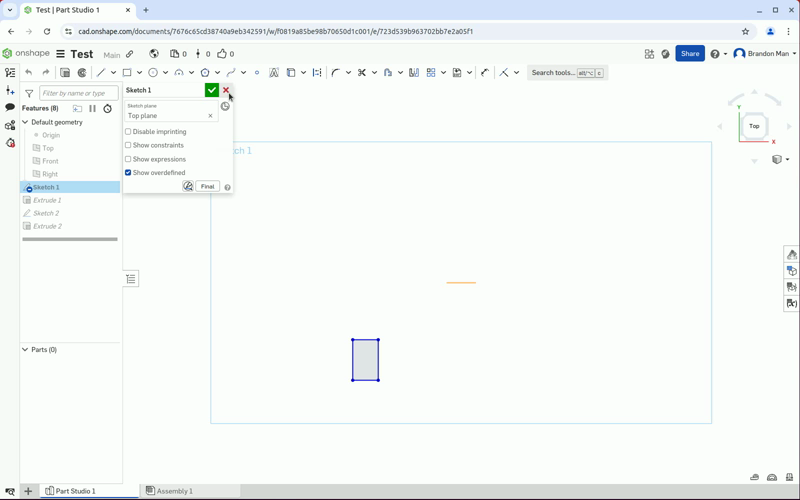
key(shift+s)
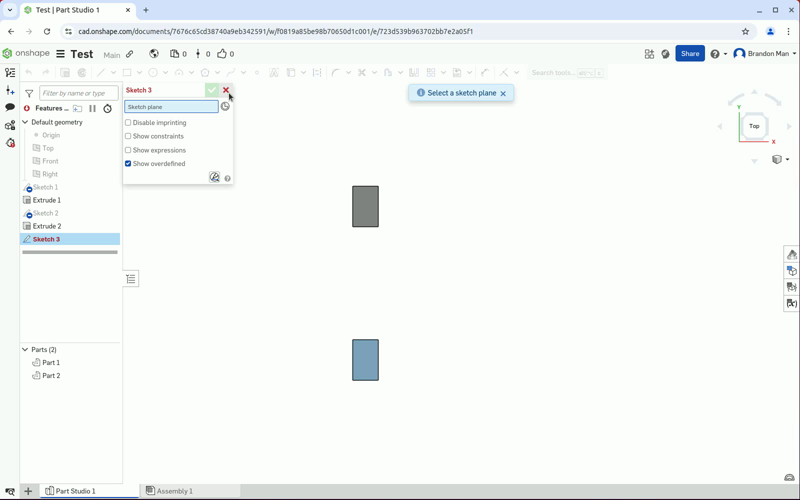
mouse_move(73, 150)
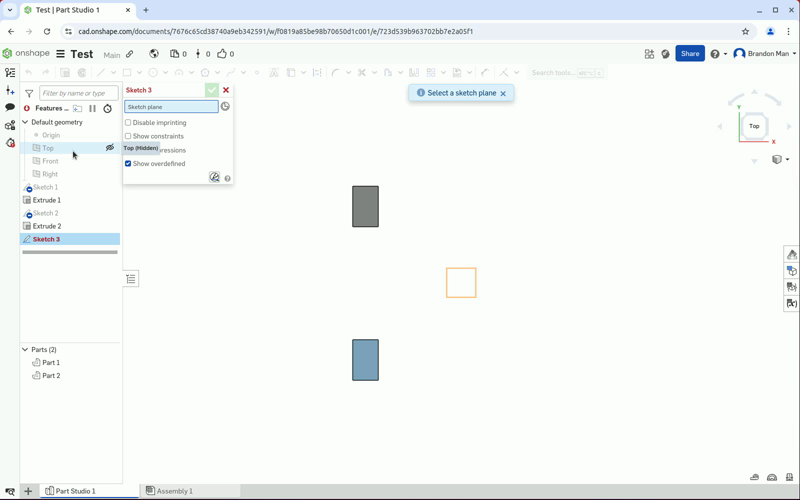
click(73, 150)
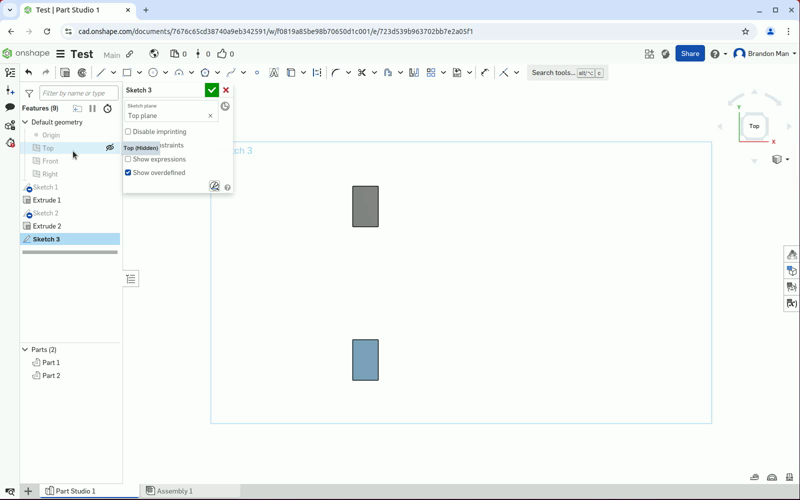
mouse_move(73, 352)
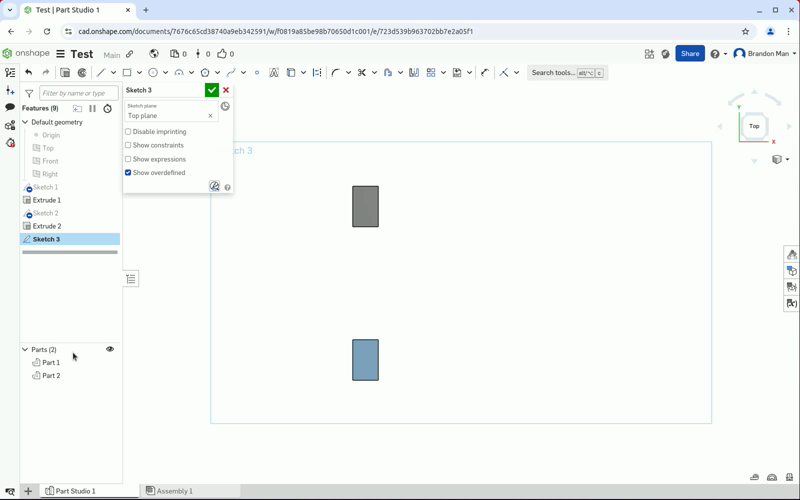
key(y)
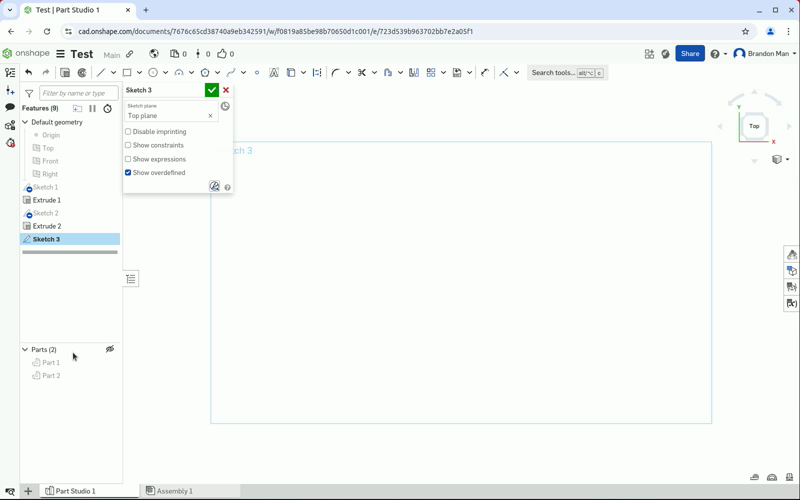
key(l)
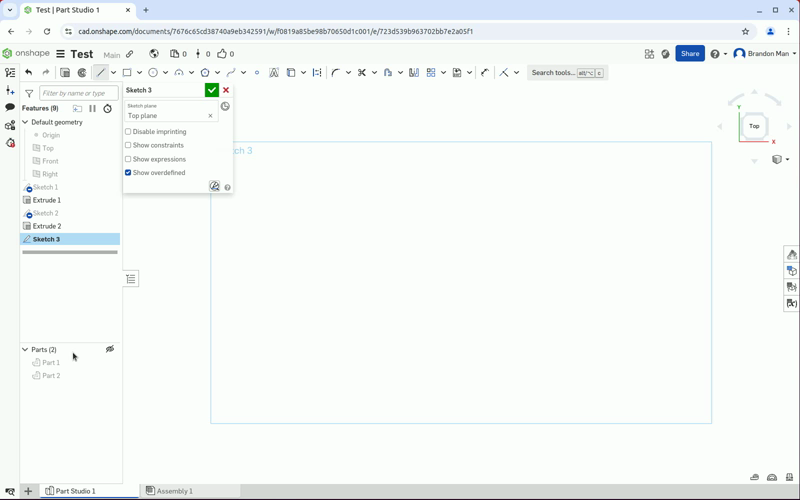
key_down(shift)
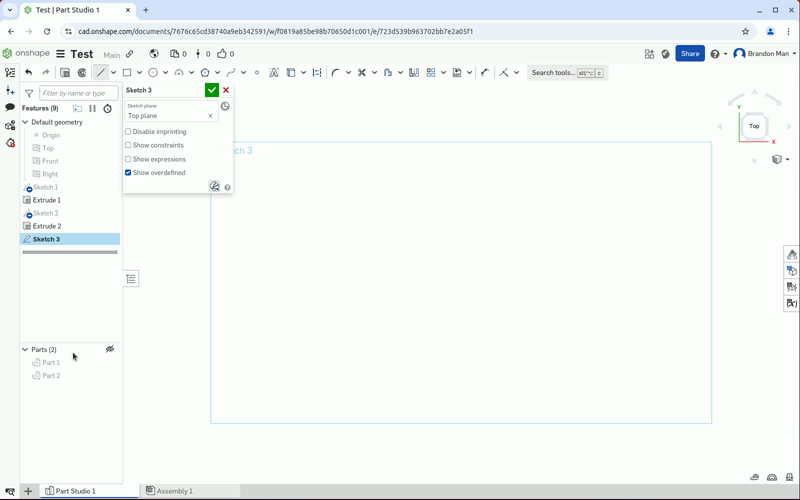
mouse_move(352, 334)
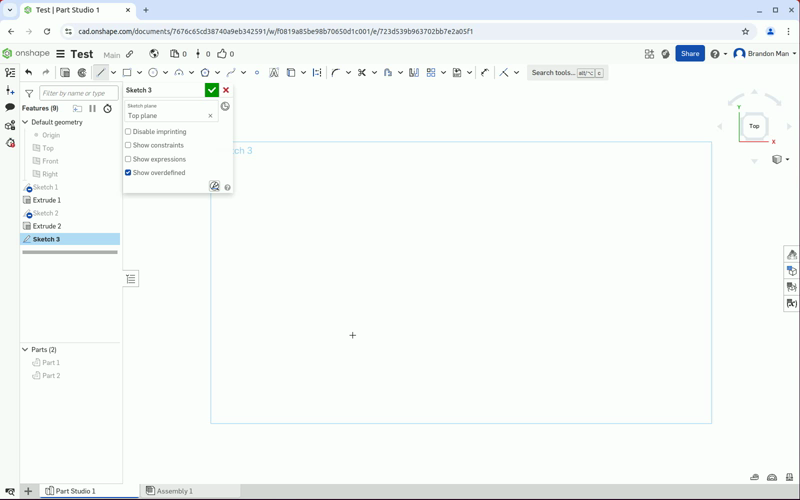
click(352, 334)
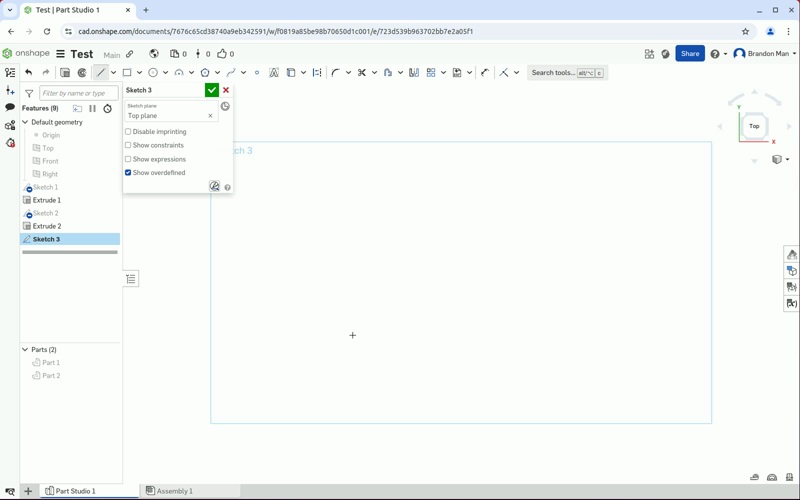
key_up(shift)
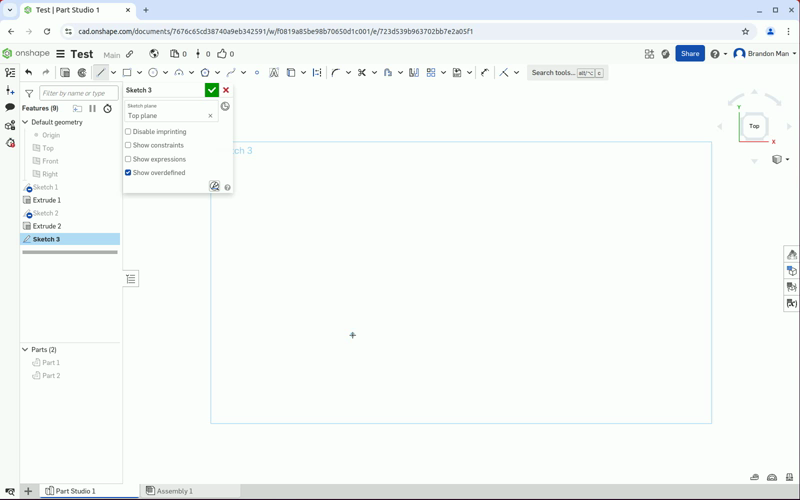
key_down(shift)
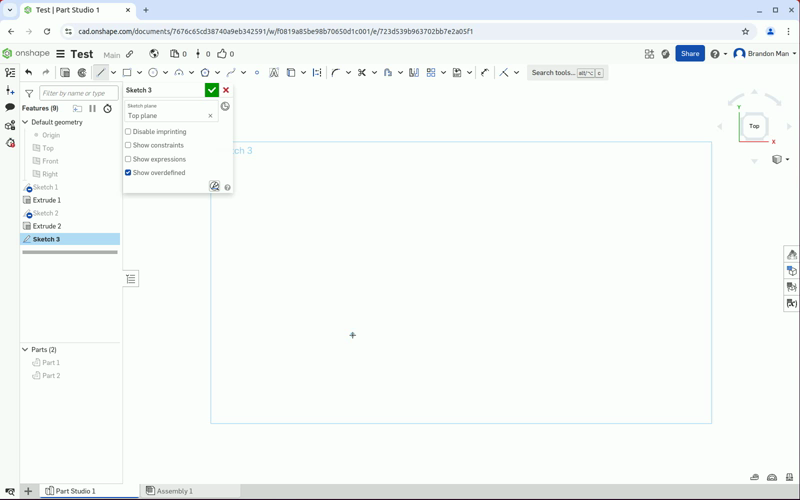
mouse_move(468, 334)
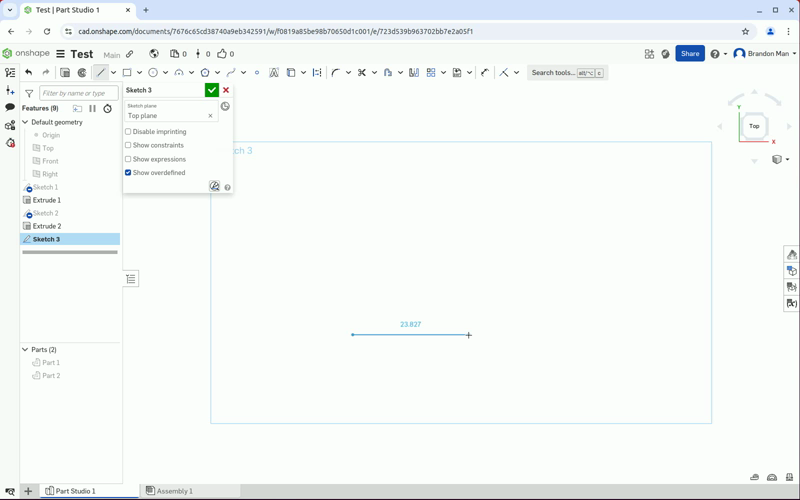
click(468, 334)
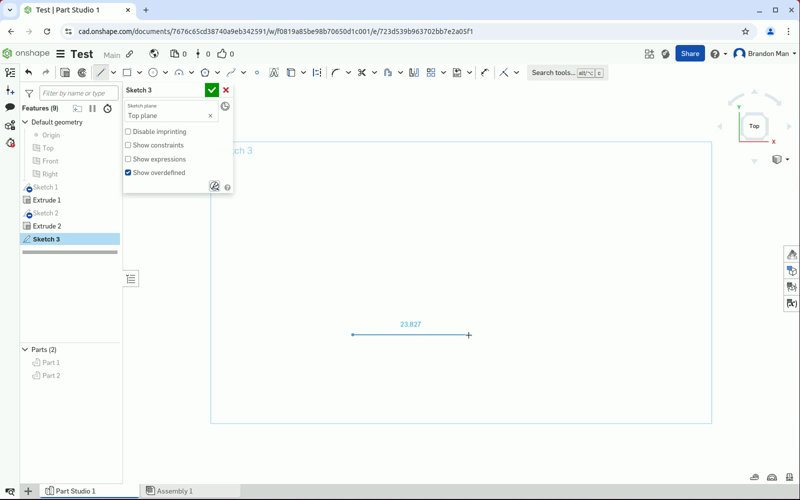
key_up(shift)
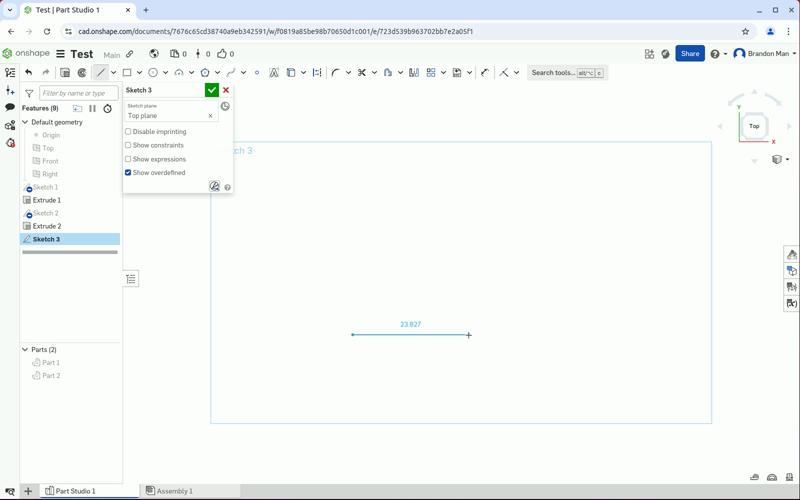
key_down(shift)
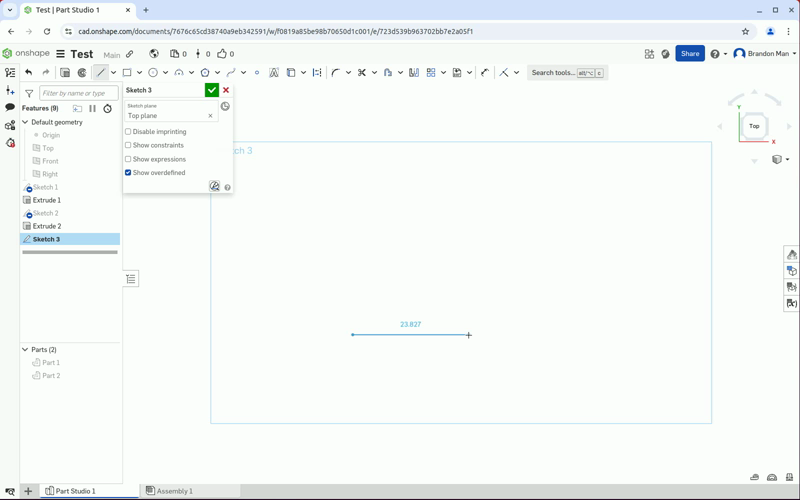
mouse_move(468, 231)
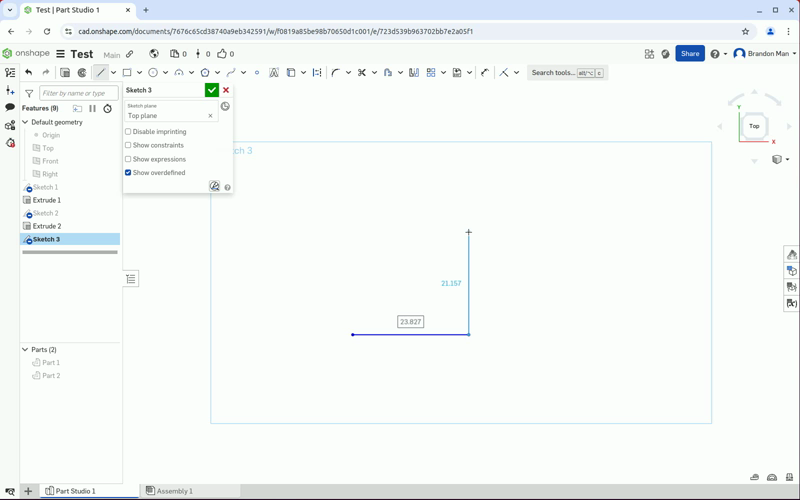
click(468, 231)
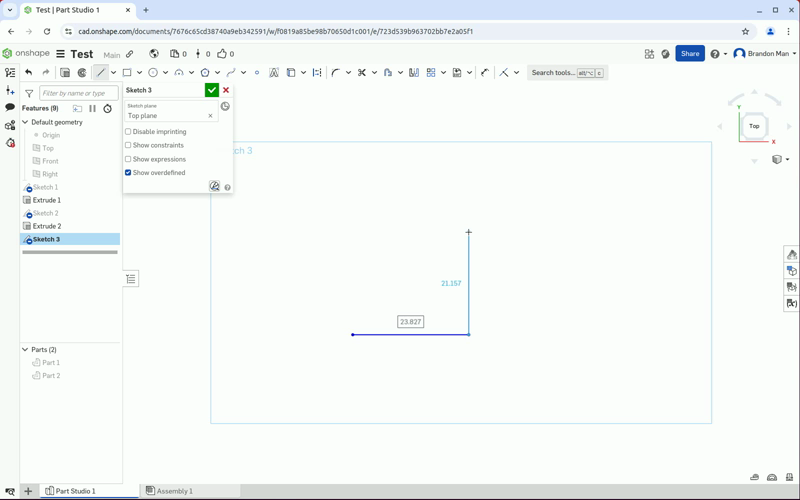
key_up(shift)
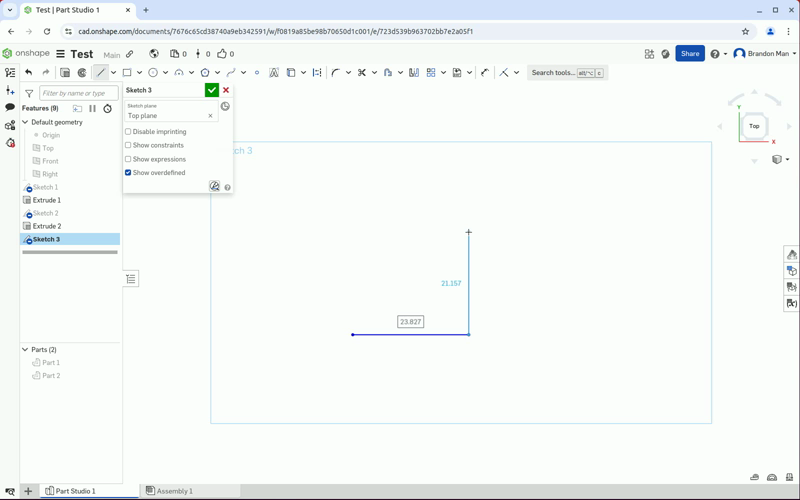
key_down(shift)
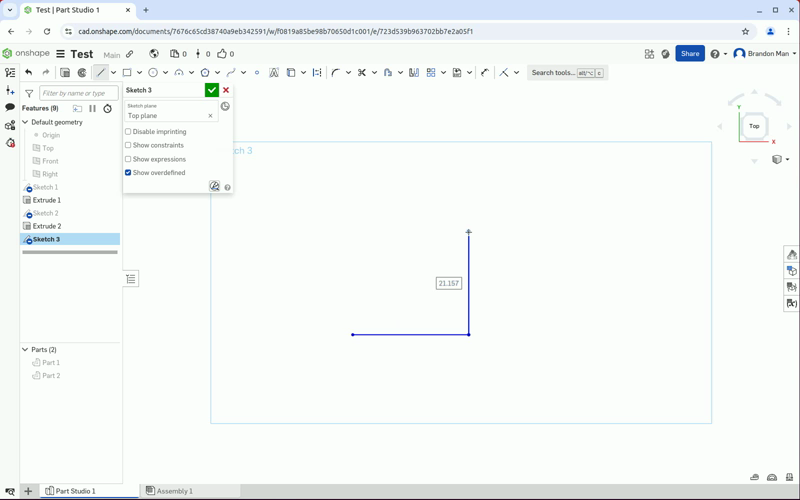
mouse_move(352, 231)
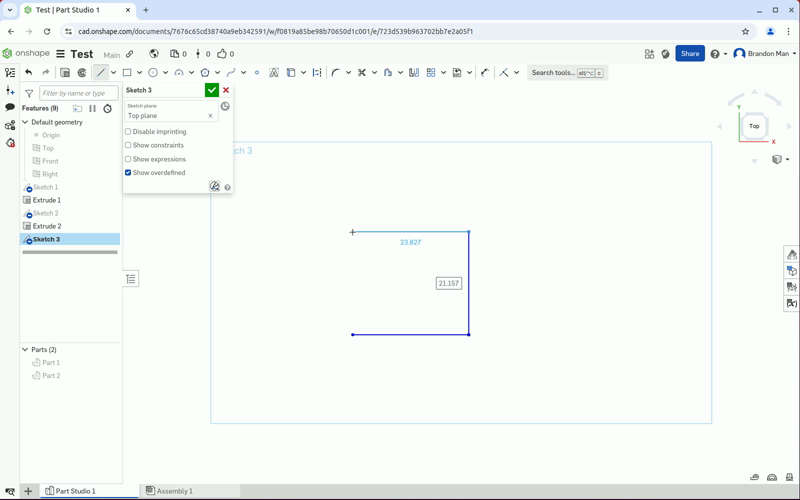
click(352, 231)
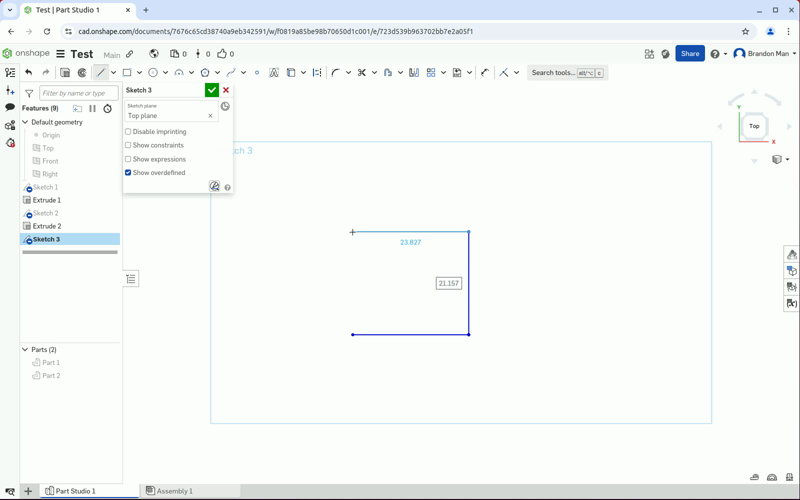
key_up(shift)
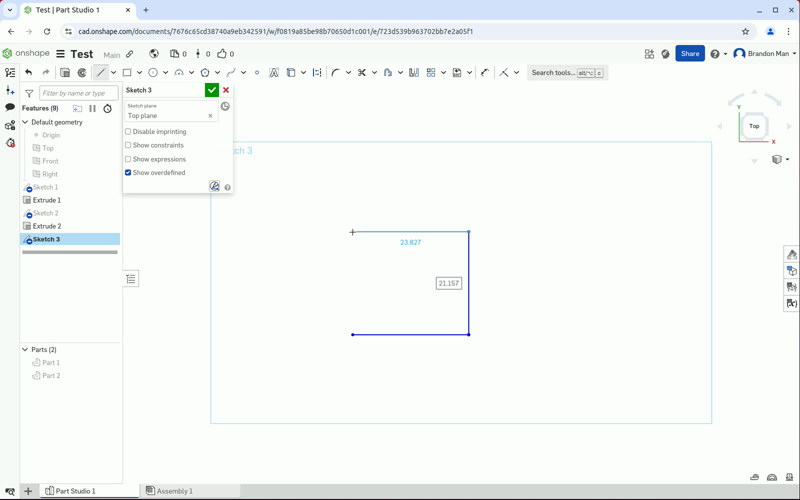
key_down(shift)
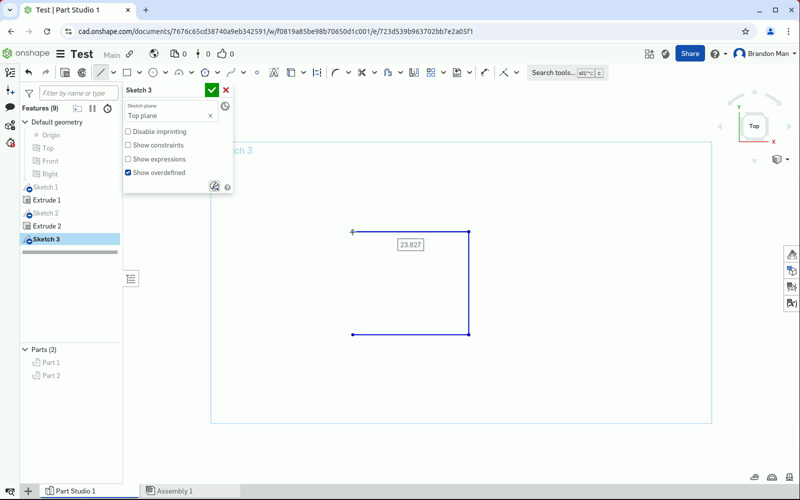
mouse_move(352, 334)
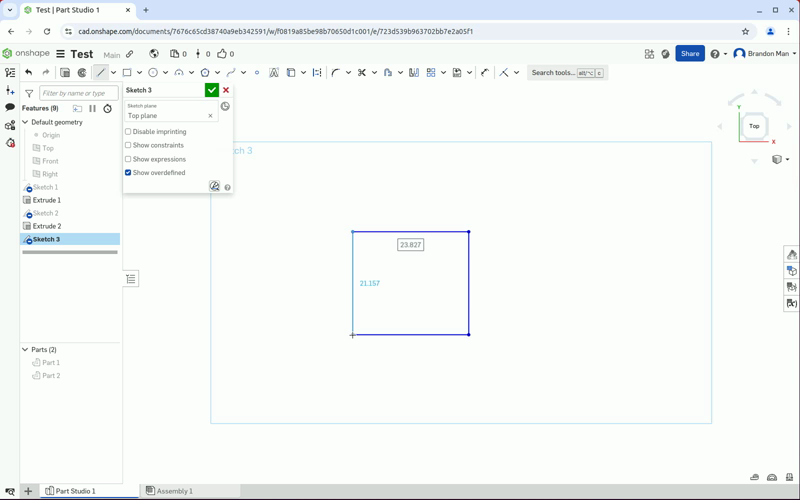
key_up(shift)
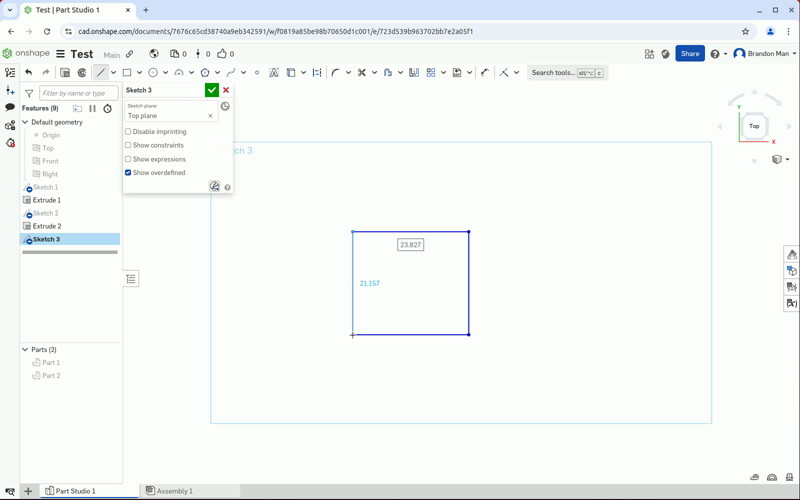
click(352, 334)
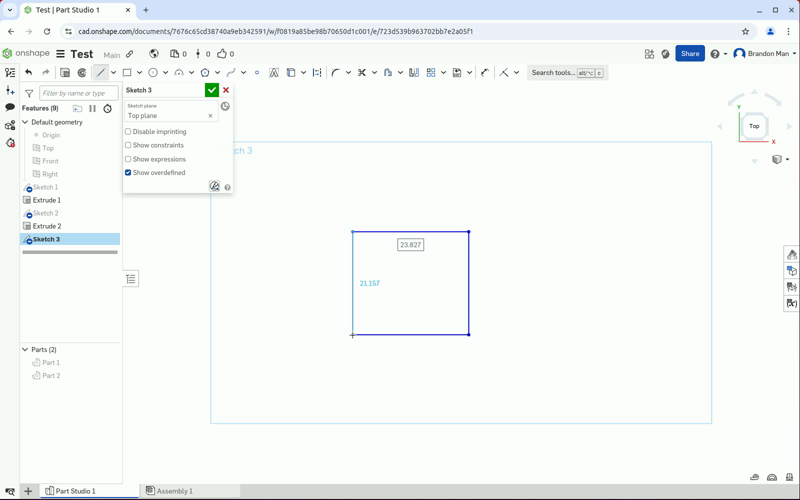
key(esc)
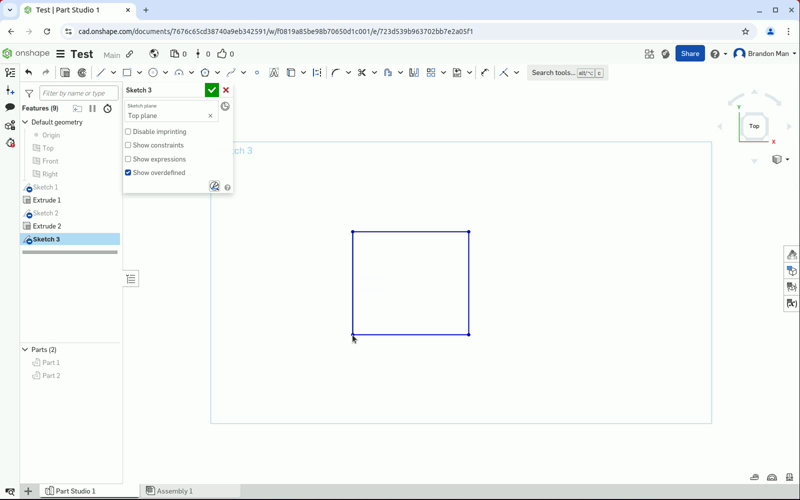
mouse_move(396, 288)
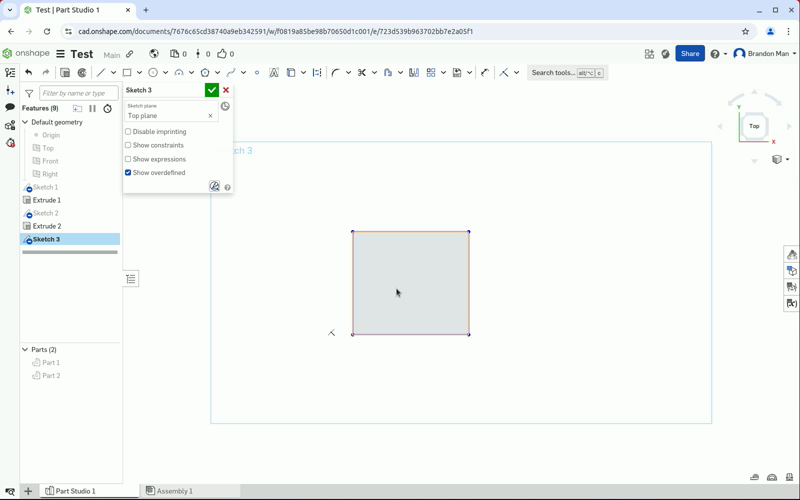
click(396, 288)
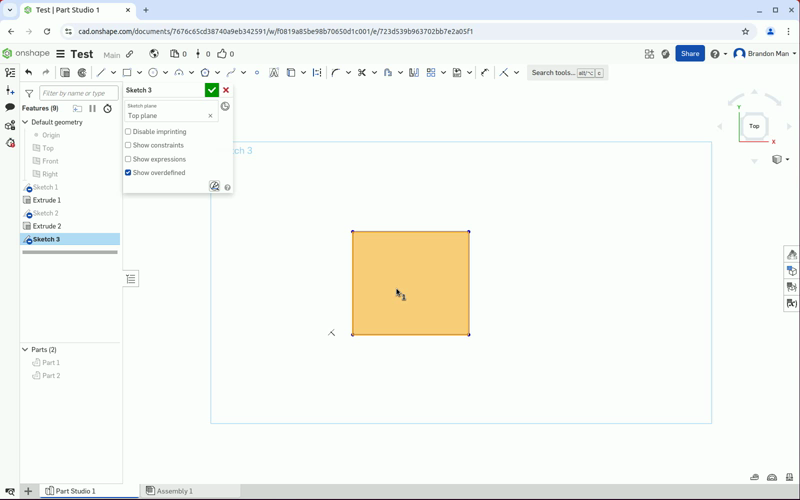
mouse_move(73, 352)
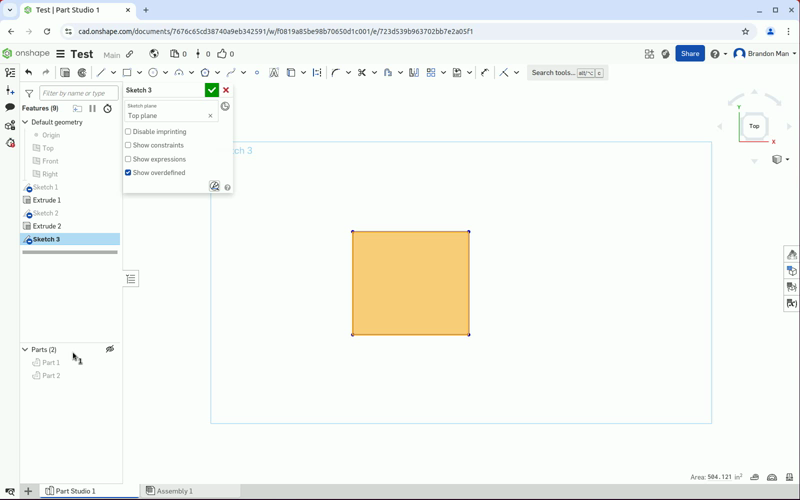
key(shift+y)
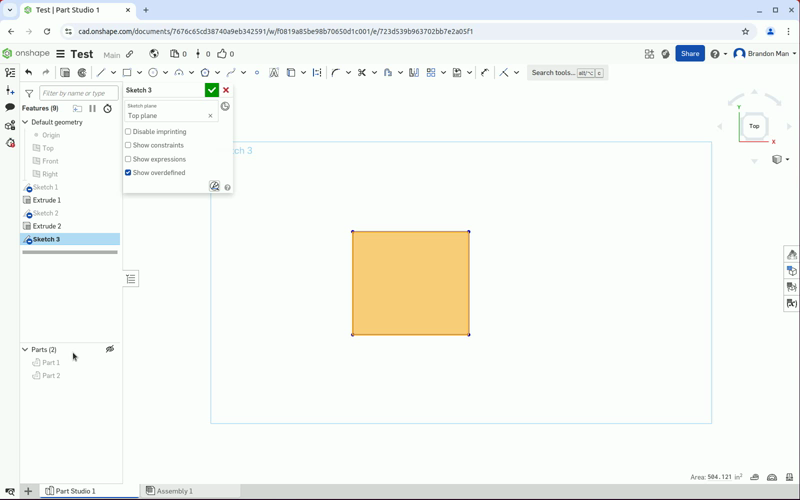
key(shift+e)
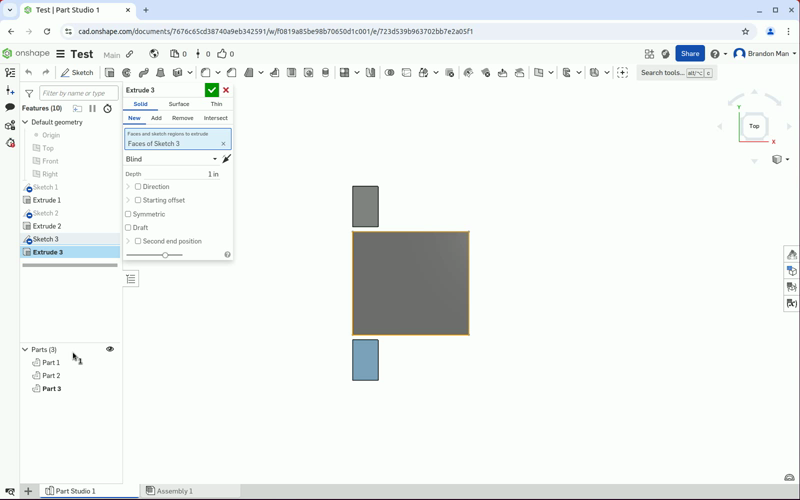
mouse_move(143, 106)
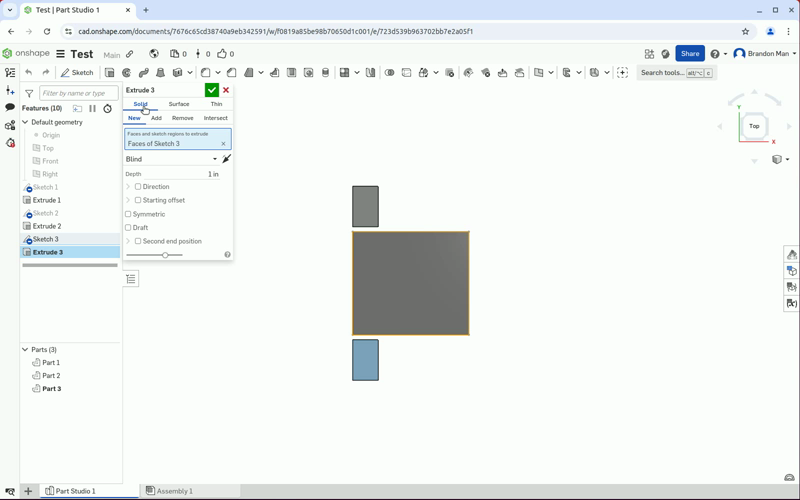
click(143, 106)
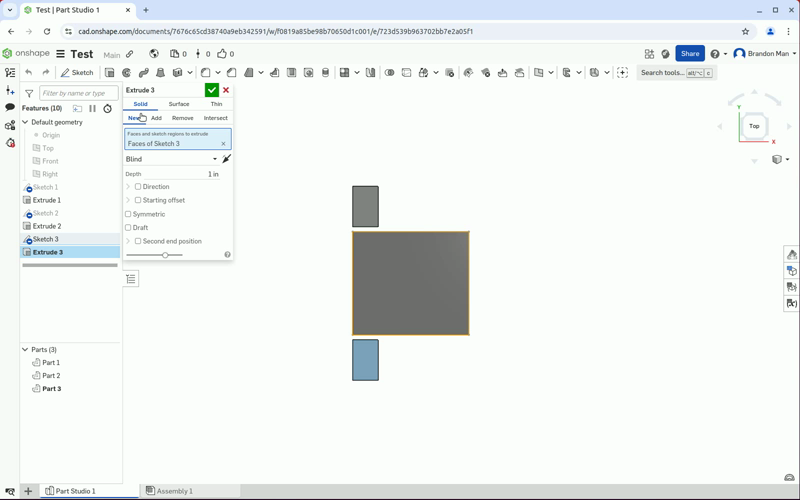
mouse_move(137, 120)
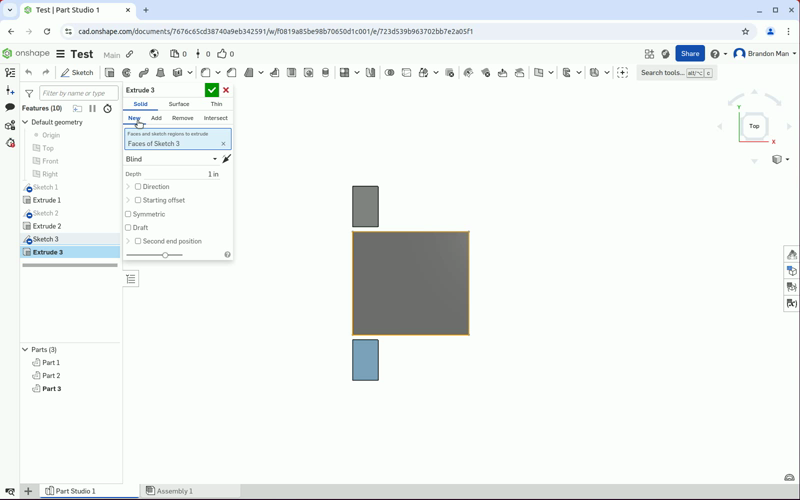
click(137, 120)
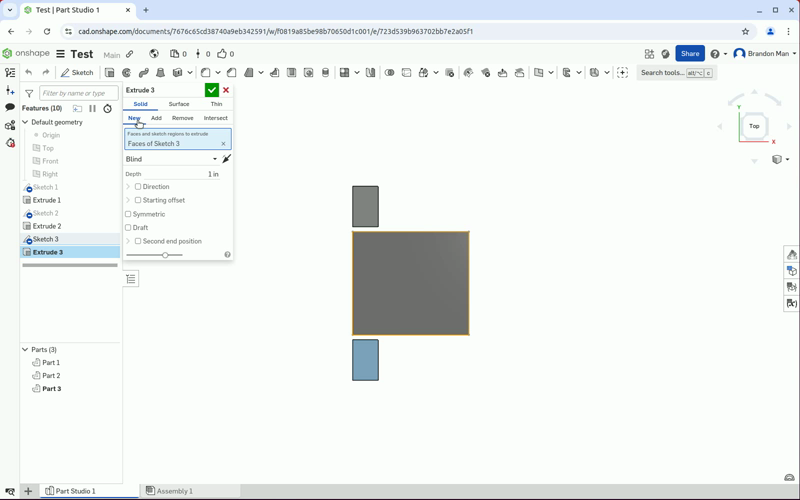
key(tab, 4)
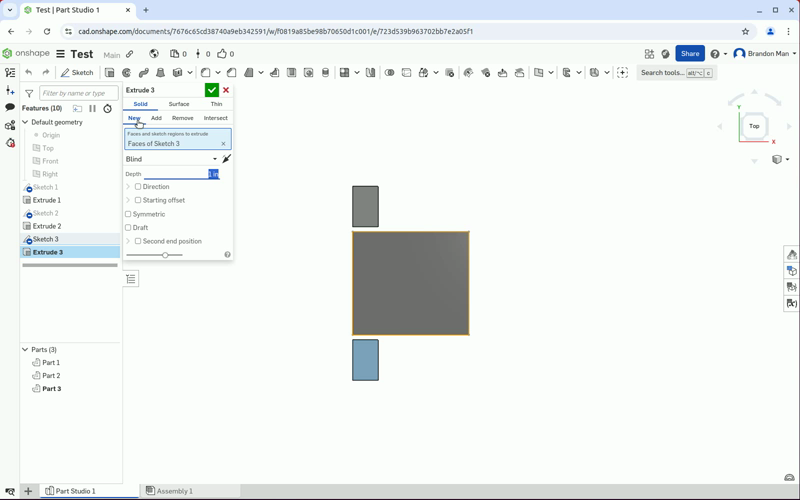
text(8.906)
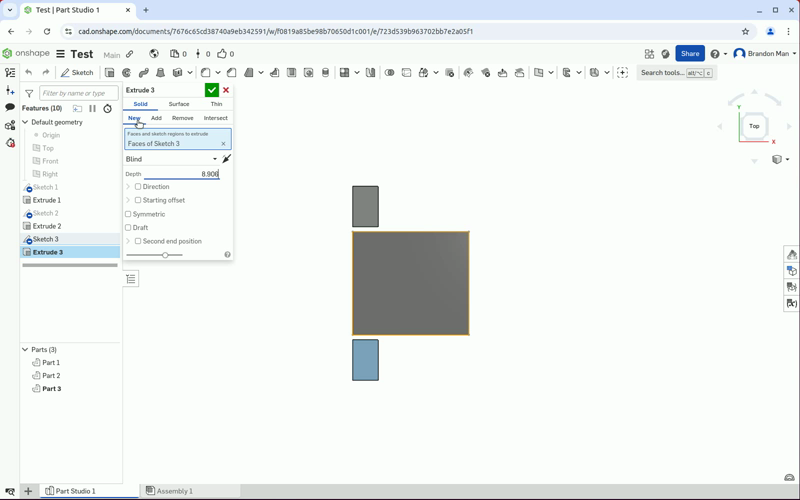
key(enter)
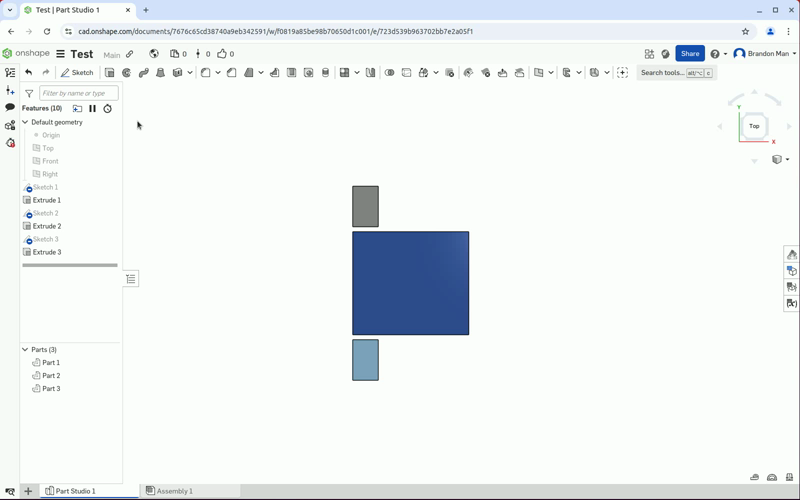
key(shift+h)
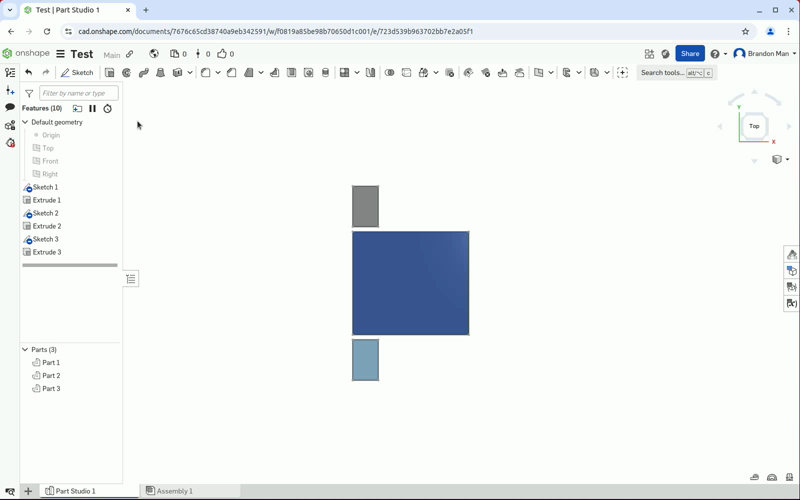
key(shift+h)
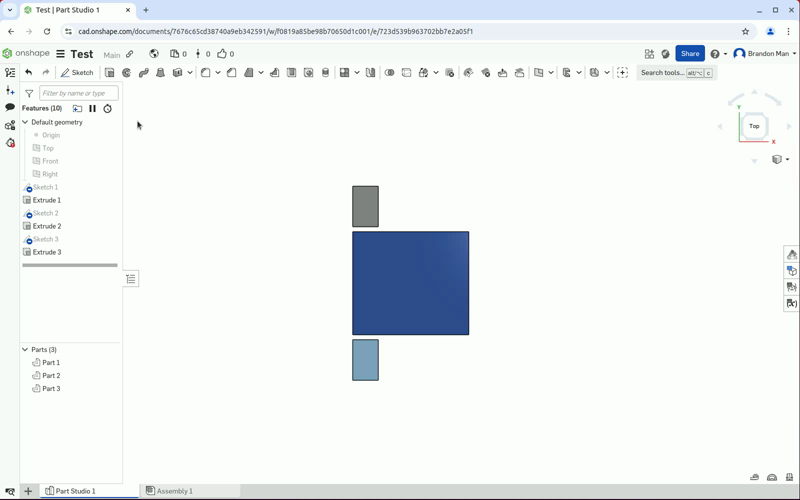
mouse_move(73, 189)
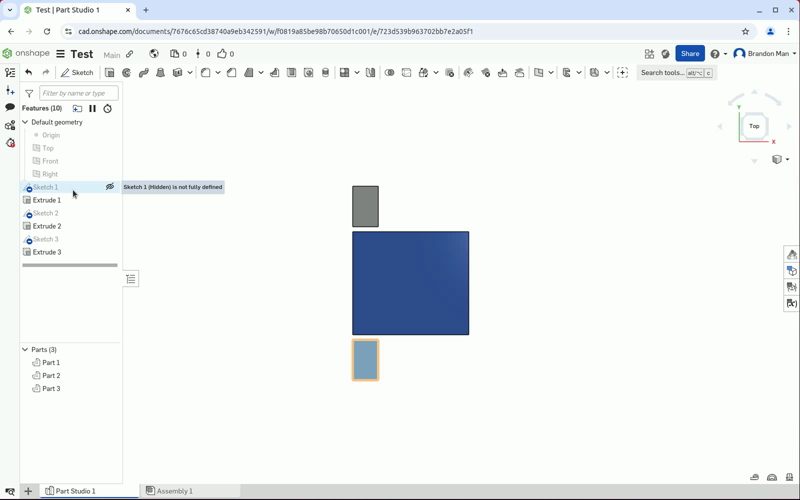
click(73, 189)
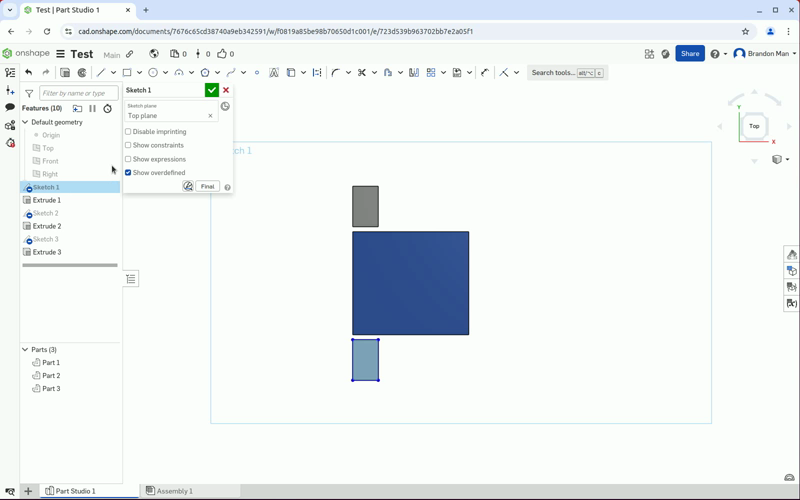
mouse_move(229, 92)
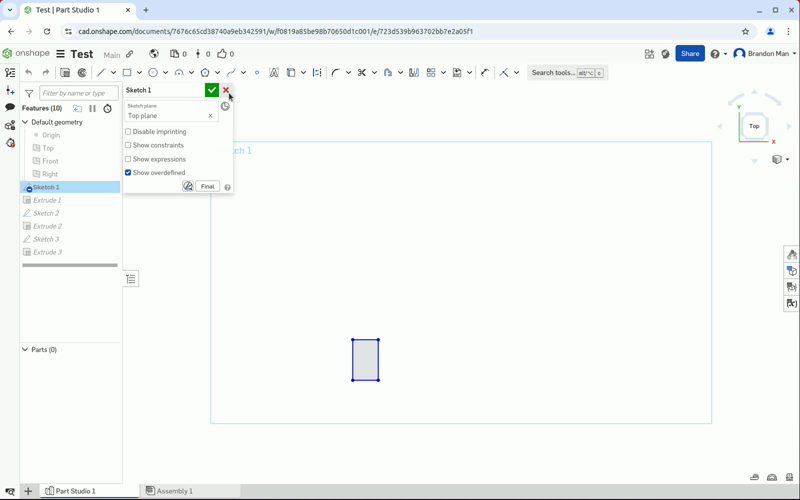
click(229, 92)
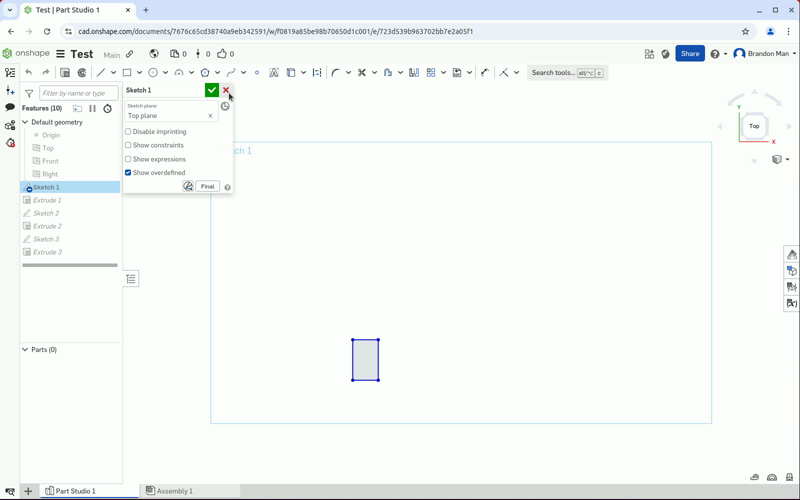
key(shift+s)
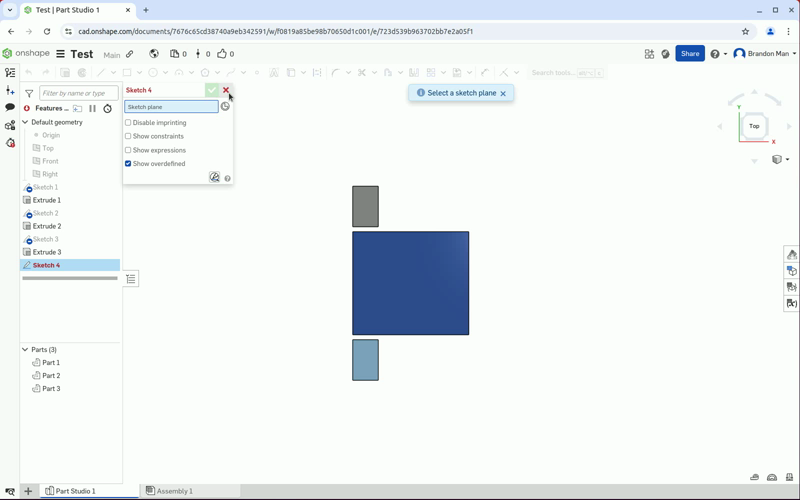
mouse_move(73, 150)
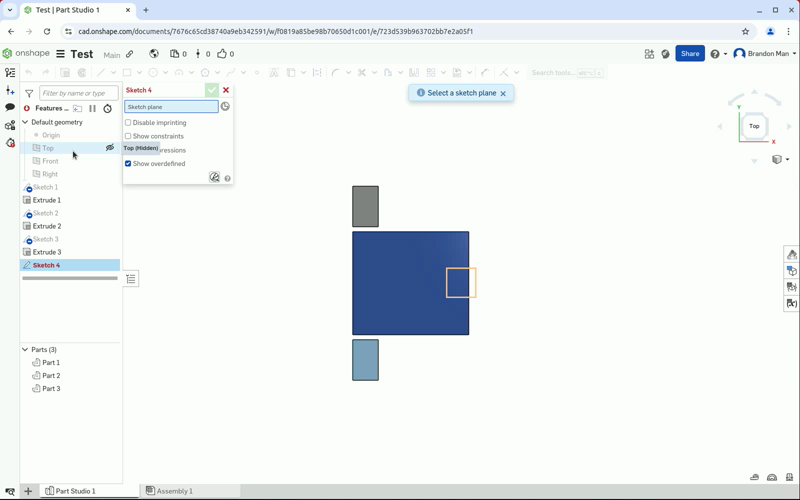
click(73, 150)
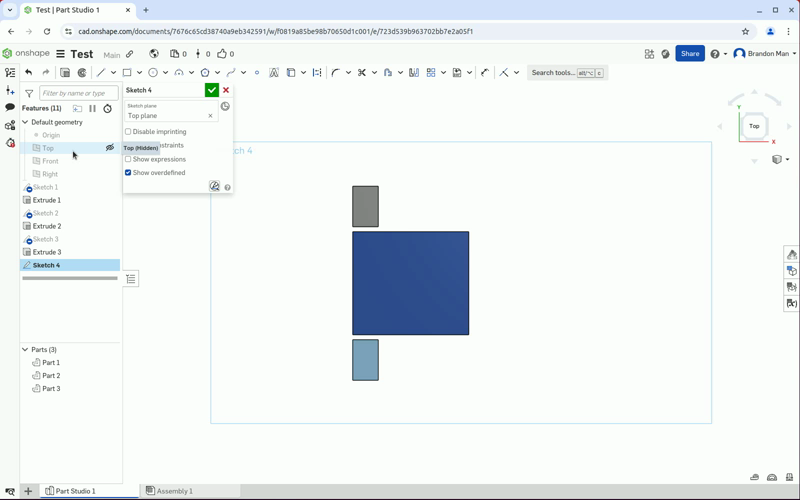
mouse_move(73, 352)
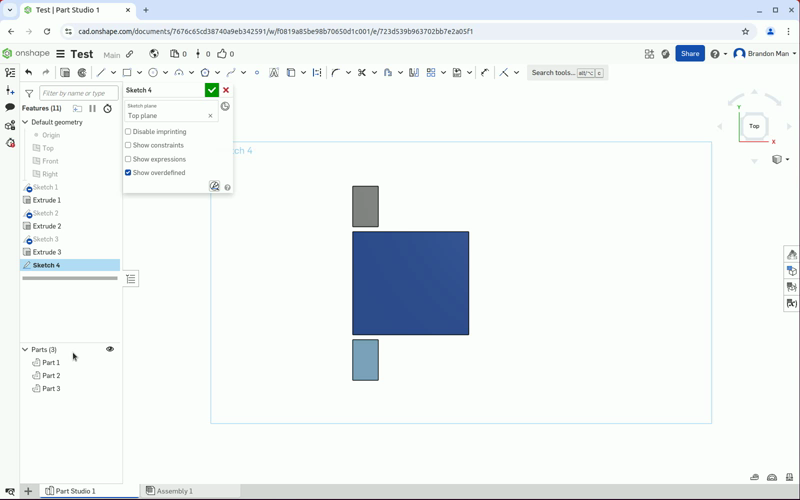
key(y)
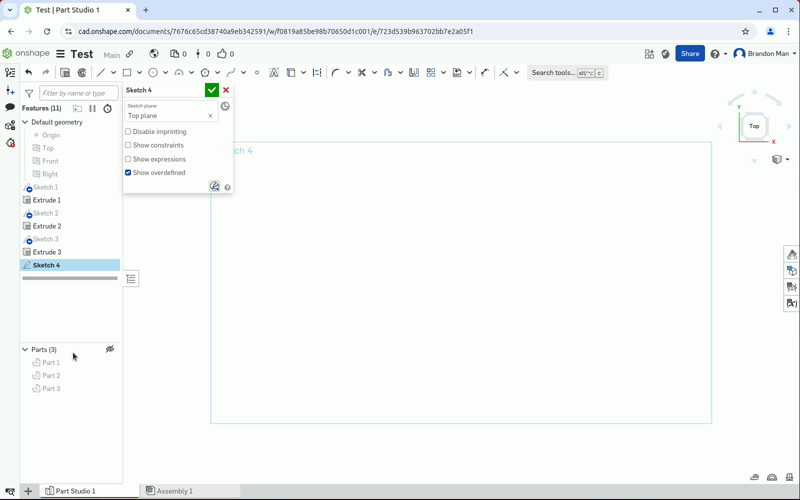
key(l)
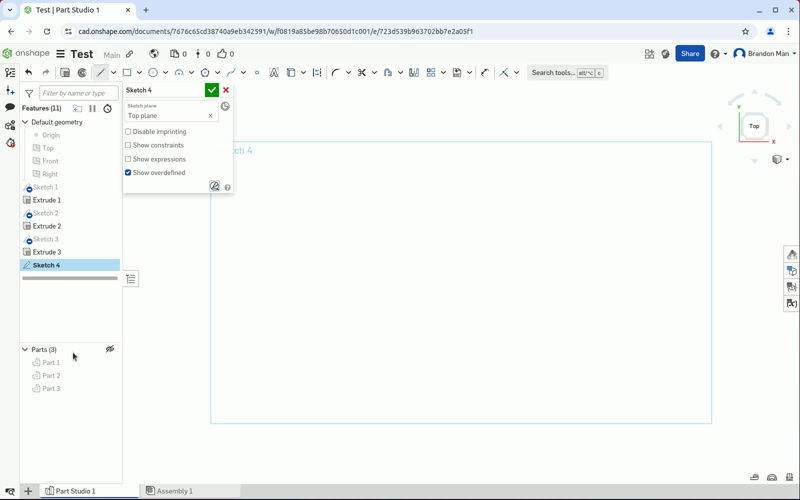
key_down(shift)
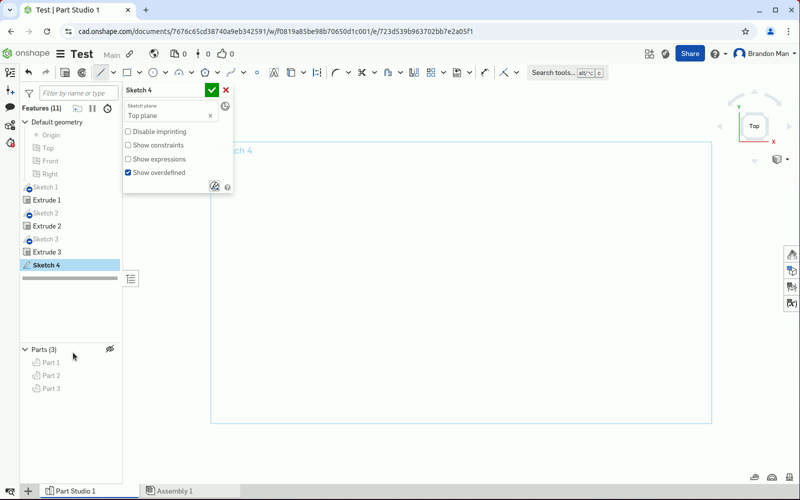
mouse_move(540, 345)
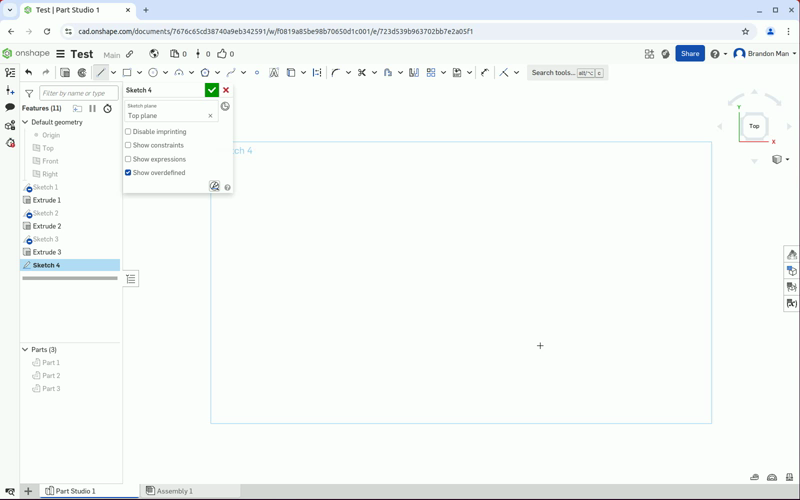
click(540, 345)
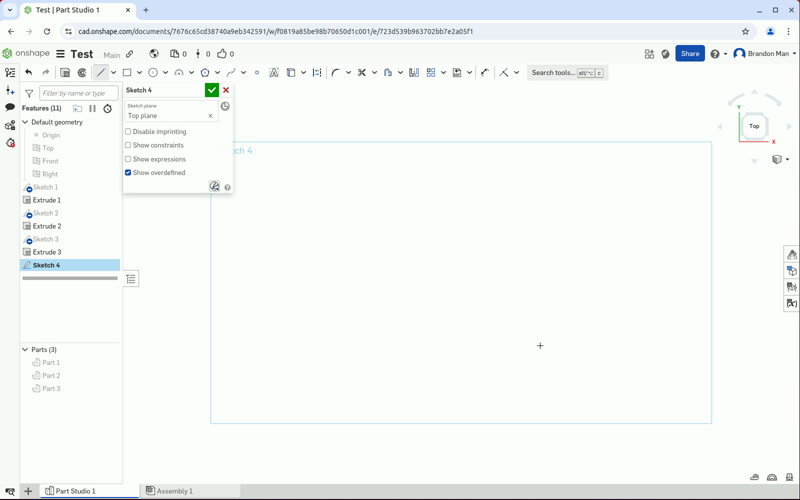
key_up(shift)
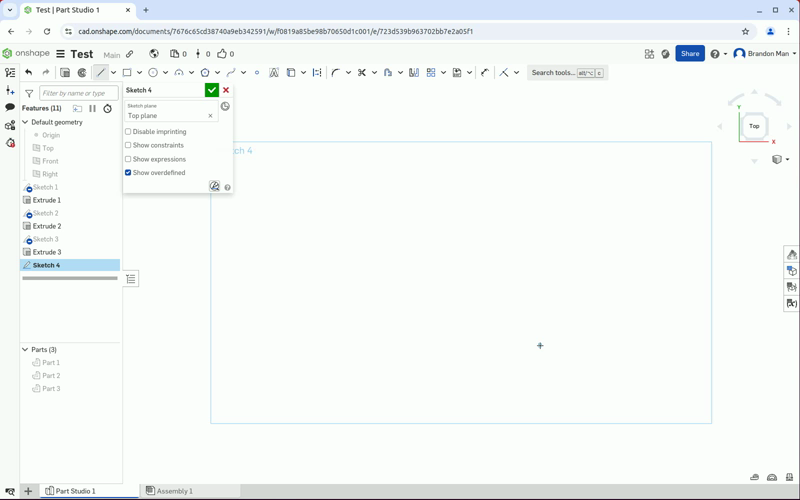
key_down(shift)
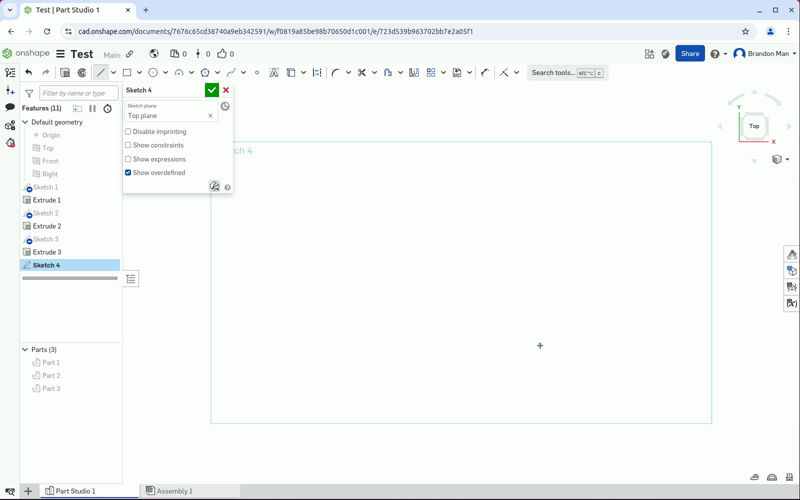
mouse_move(570, 345)
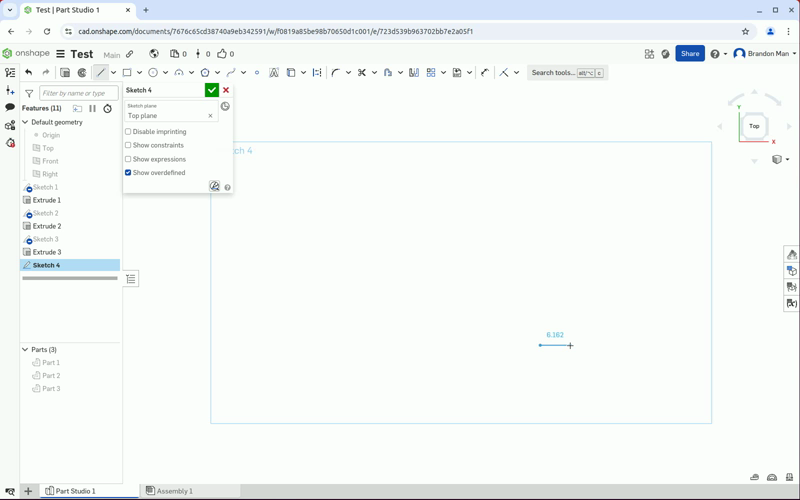
mouse_move(568, 345)
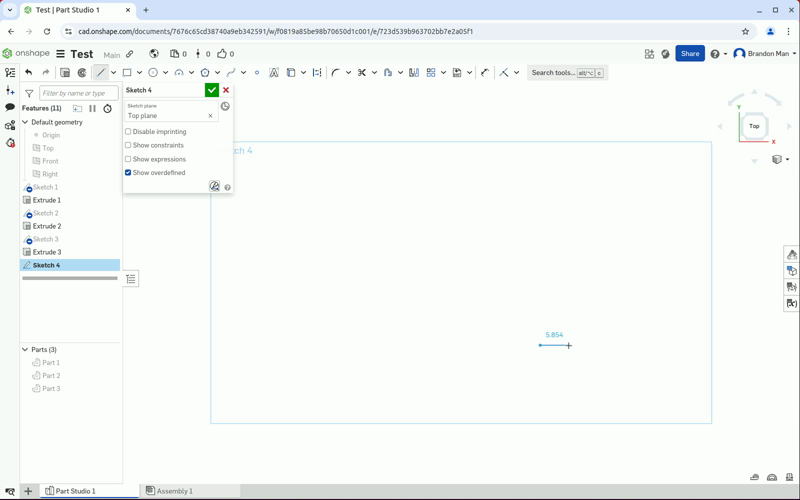
click(568, 345)
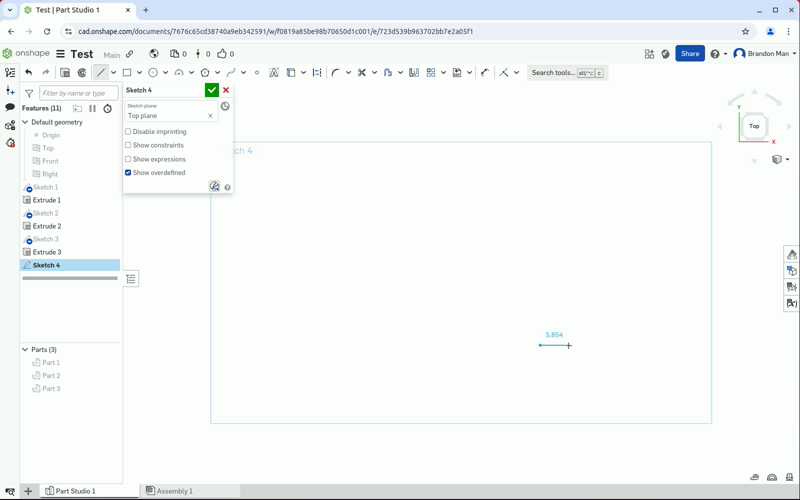
key_up(shift)
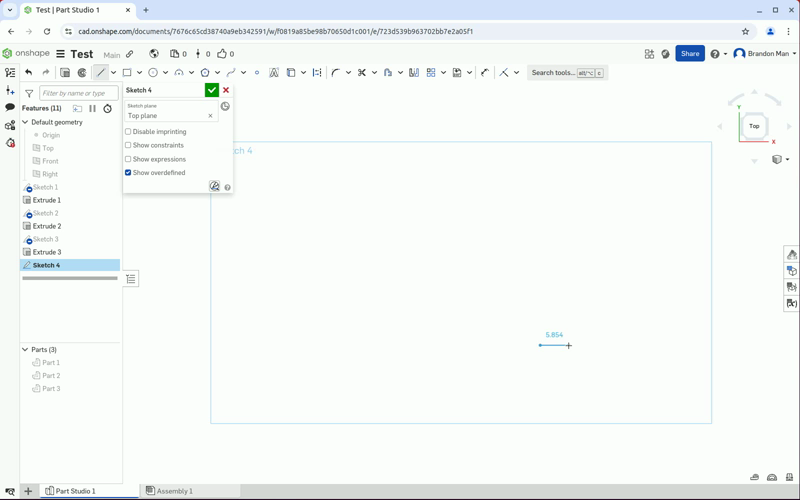
key_down(shift)
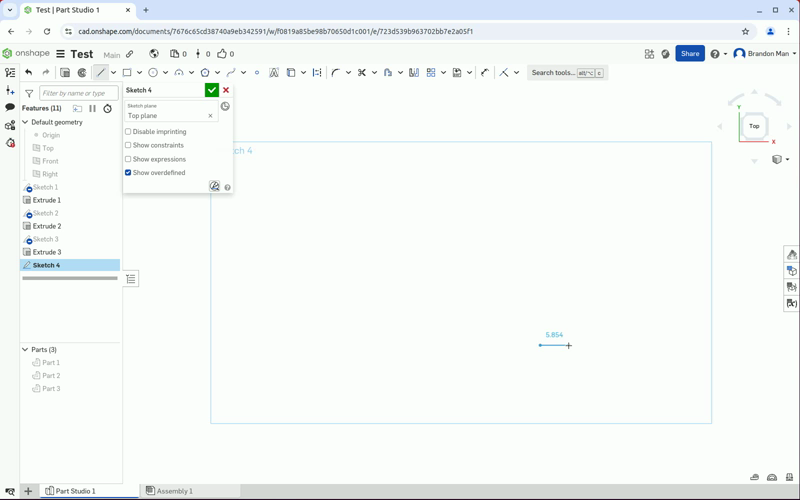
mouse_move(568, 280)
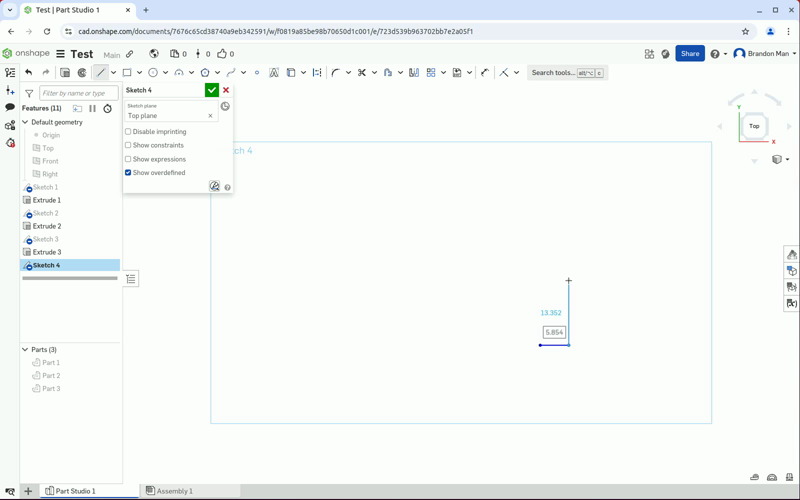
click(568, 280)
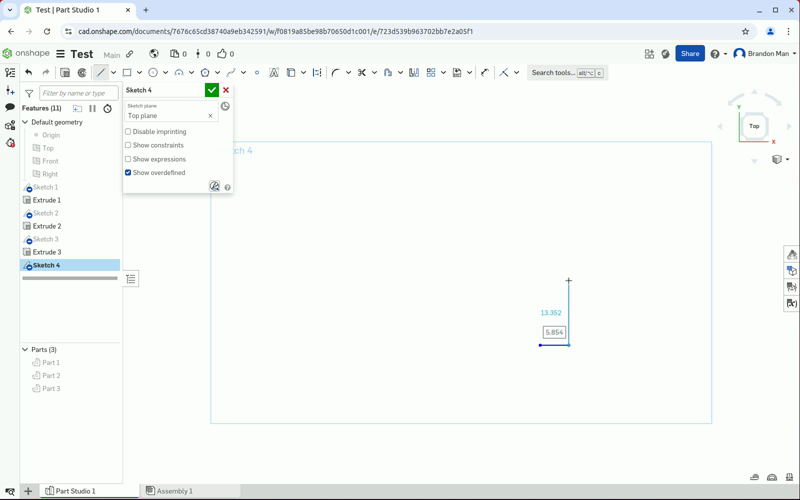
key_up(shift)
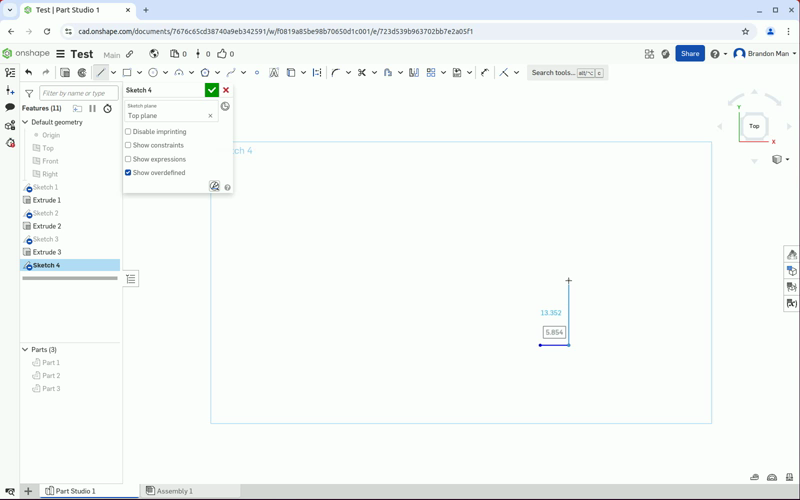
key_down(shift)
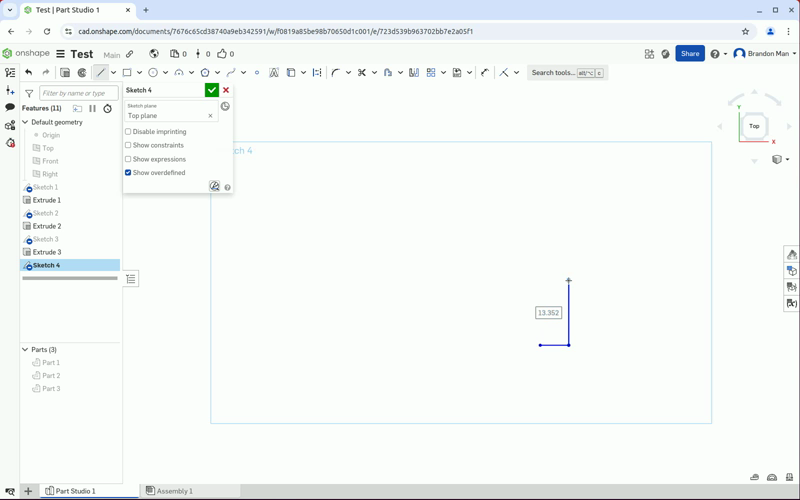
mouse_move(589, 280)
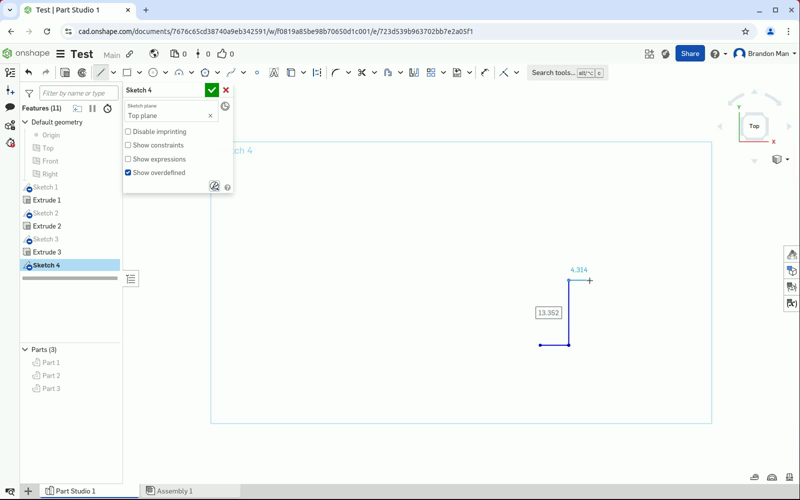
mouse_move(540, 280)
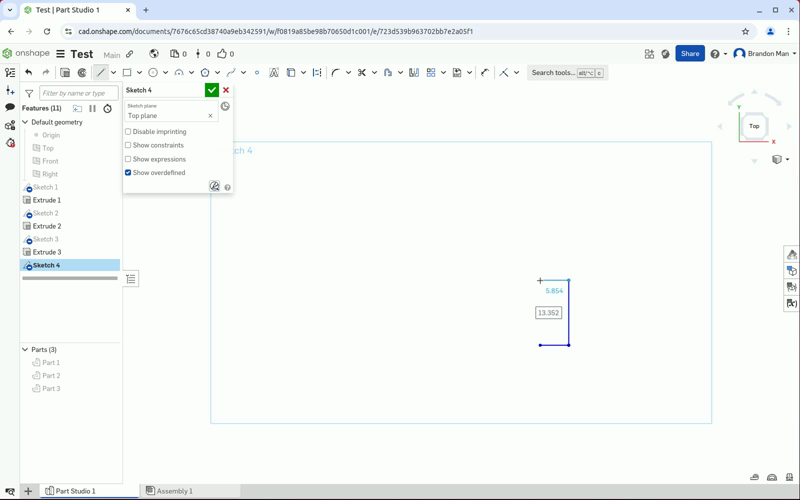
click(540, 280)
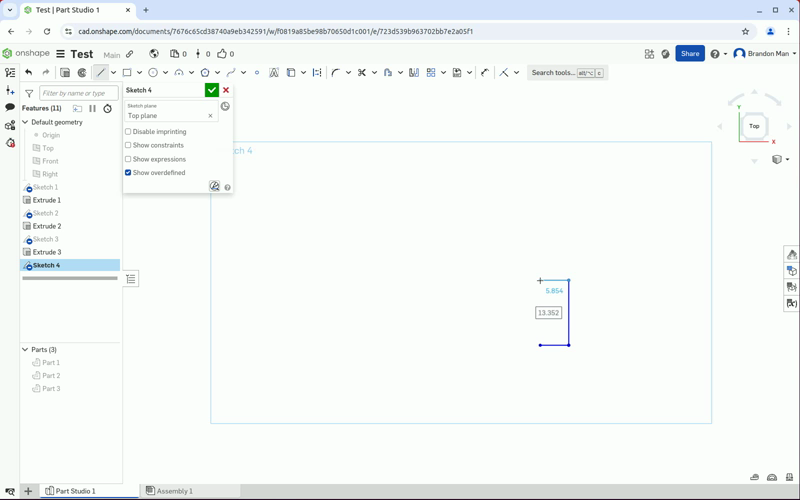
key_up(shift)
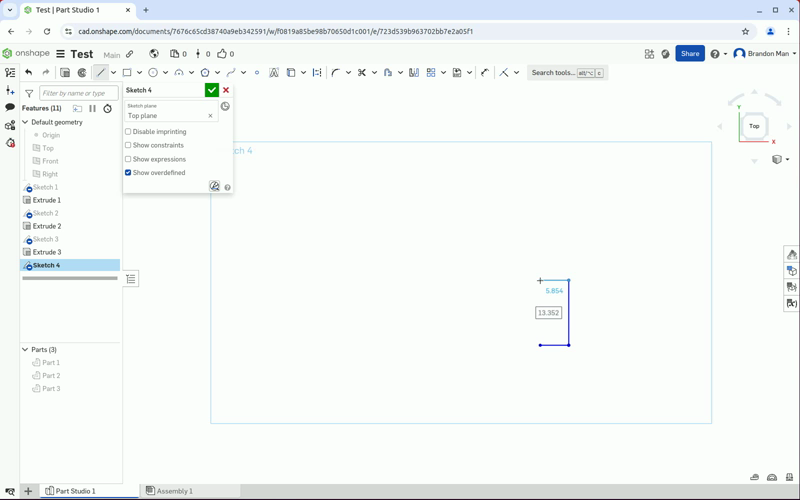
key_down(shift)
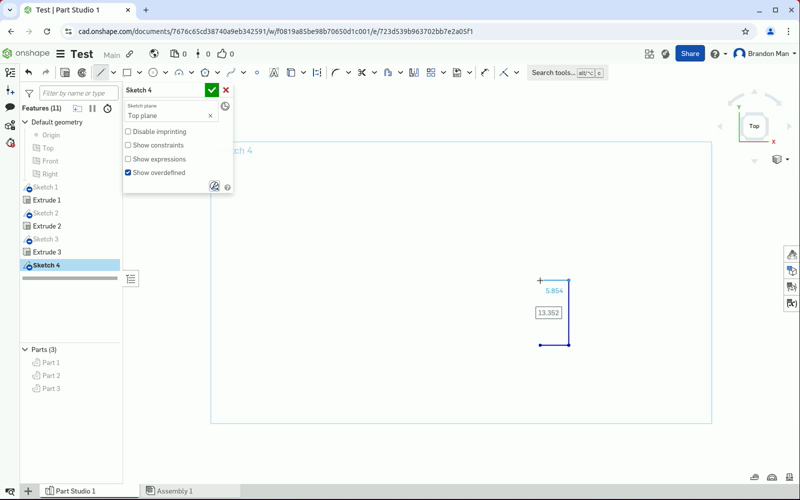
mouse_move(540, 345)
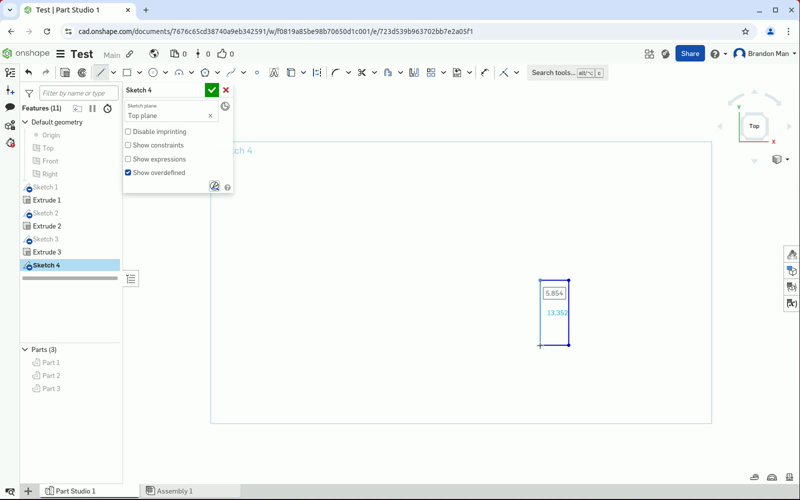
key_up(shift)
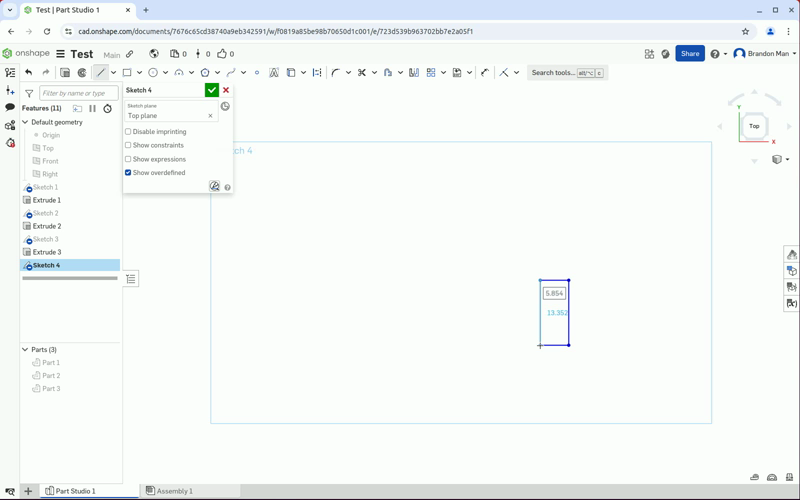
click(540, 345)
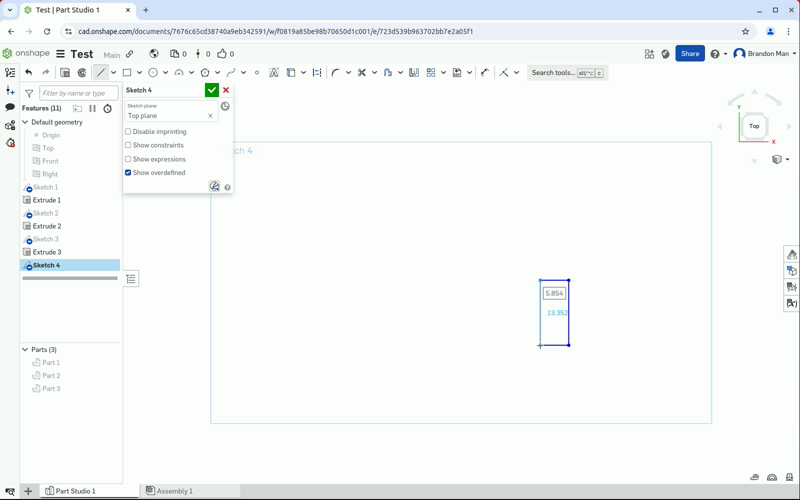
key(esc)
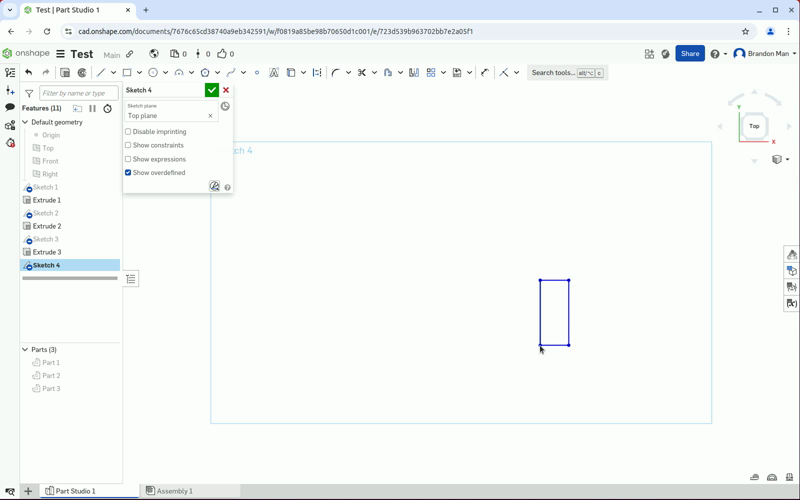
mouse_move(547, 292)
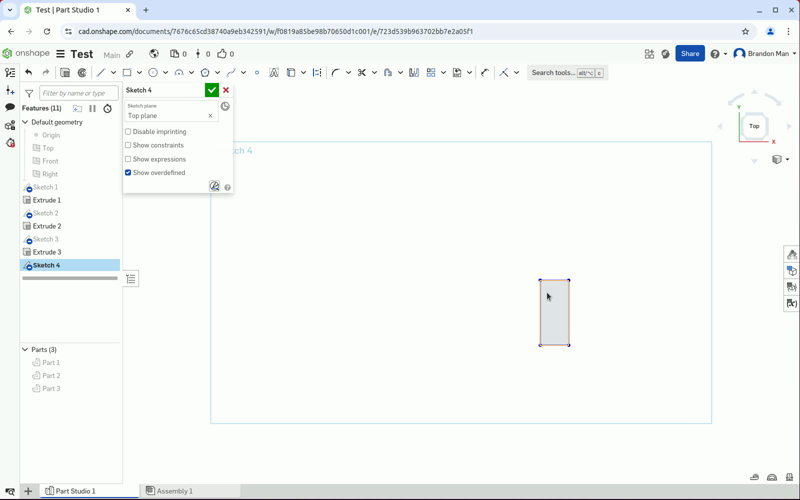
click(547, 292)
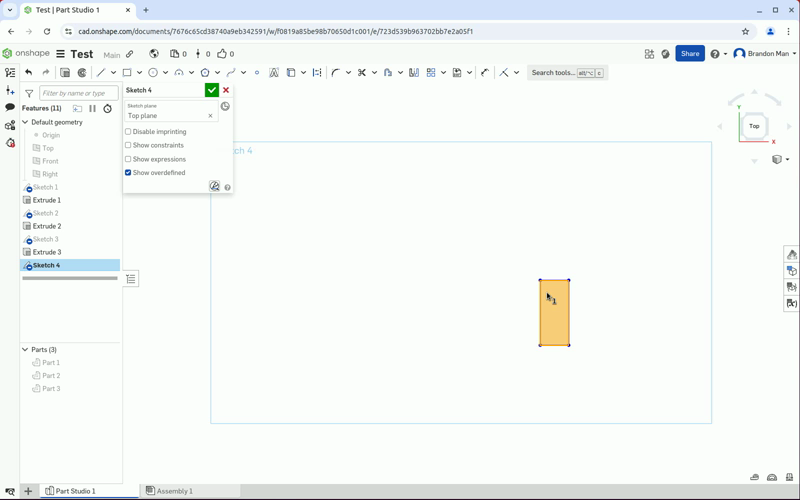
mouse_move(73, 352)
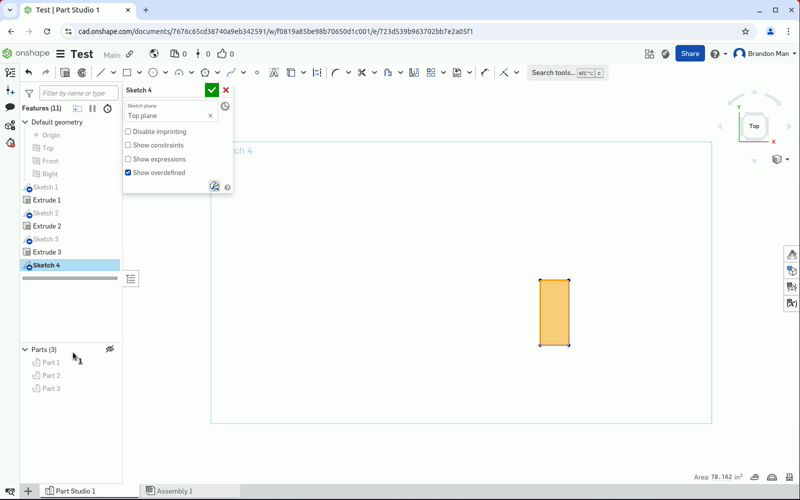
key(shift+y)
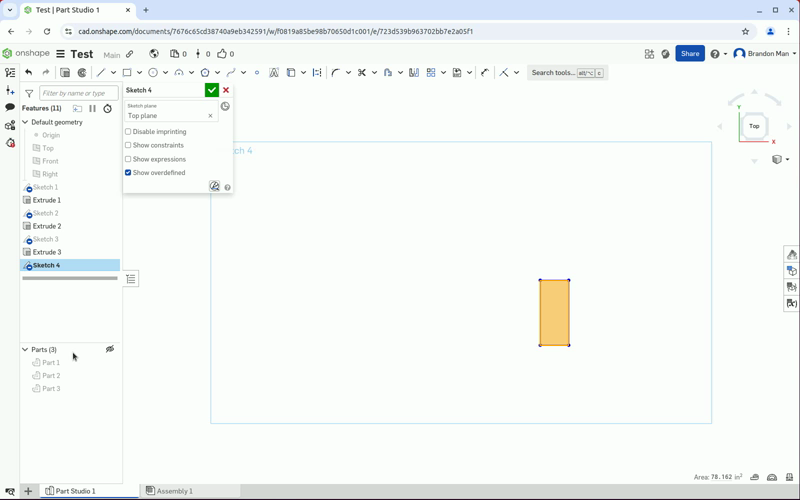
key(shift+e)
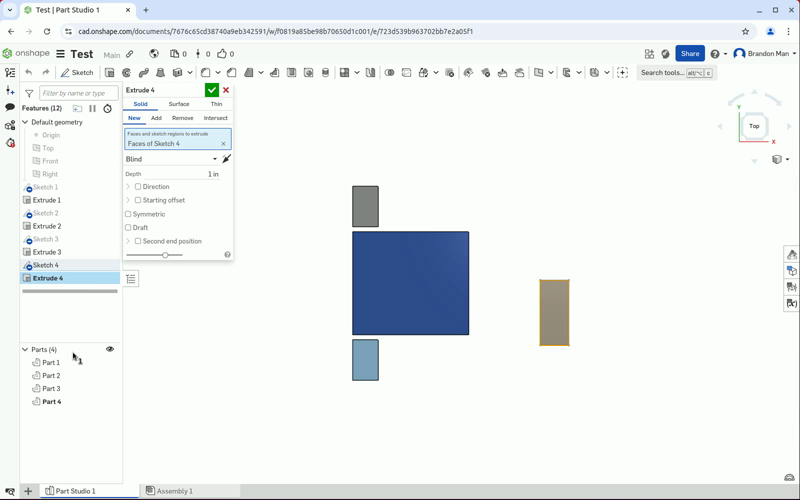
mouse_move(143, 106)
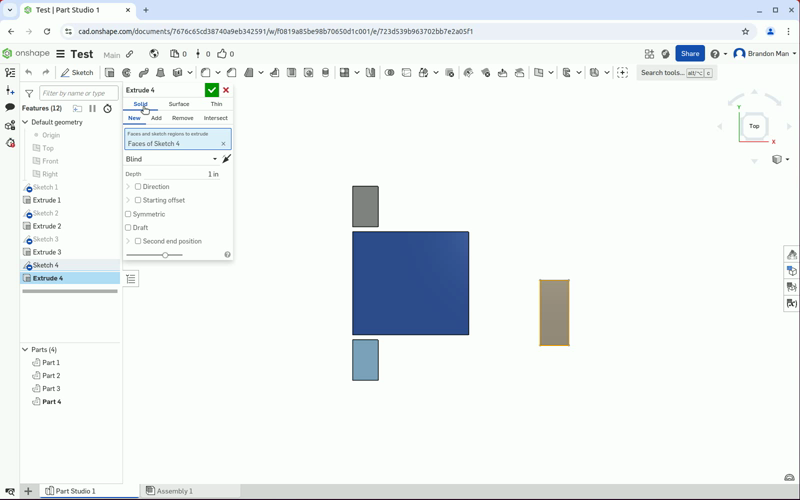
click(143, 106)
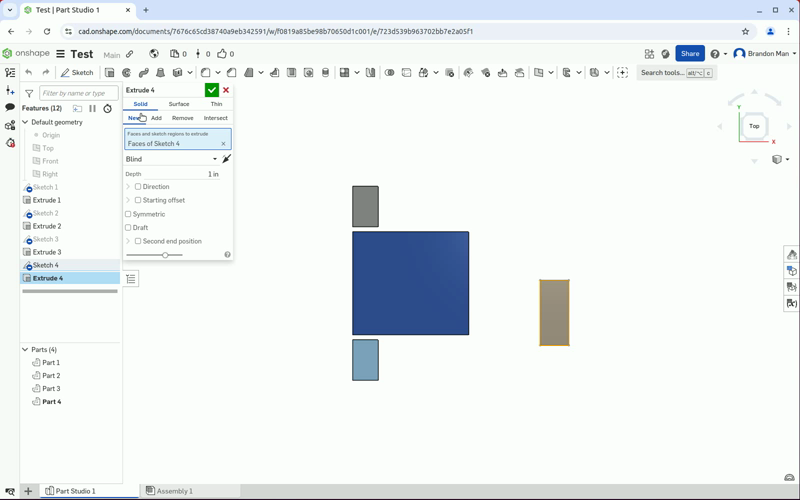
mouse_move(137, 120)
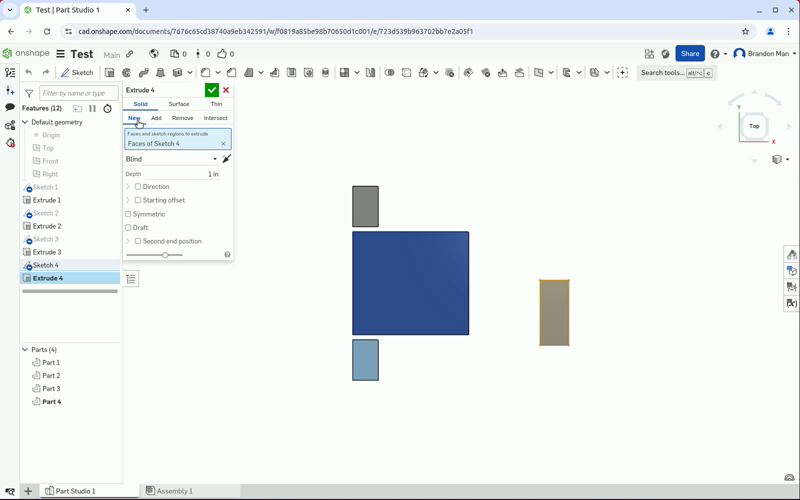
click(137, 120)
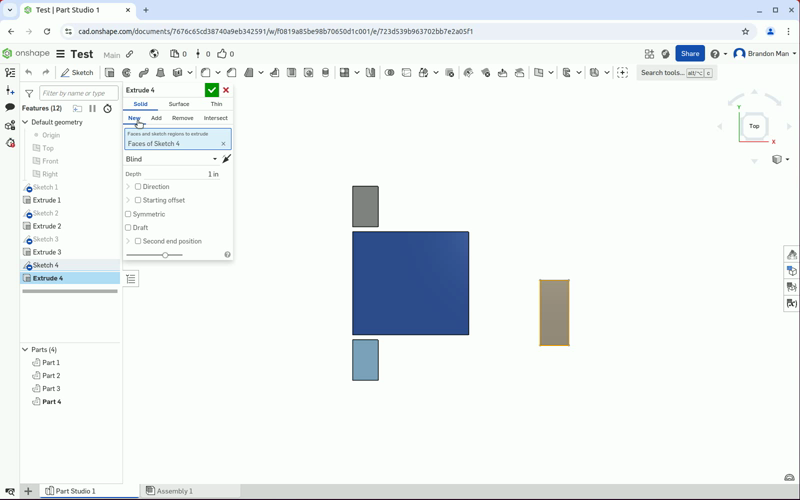
key(tab, 4)
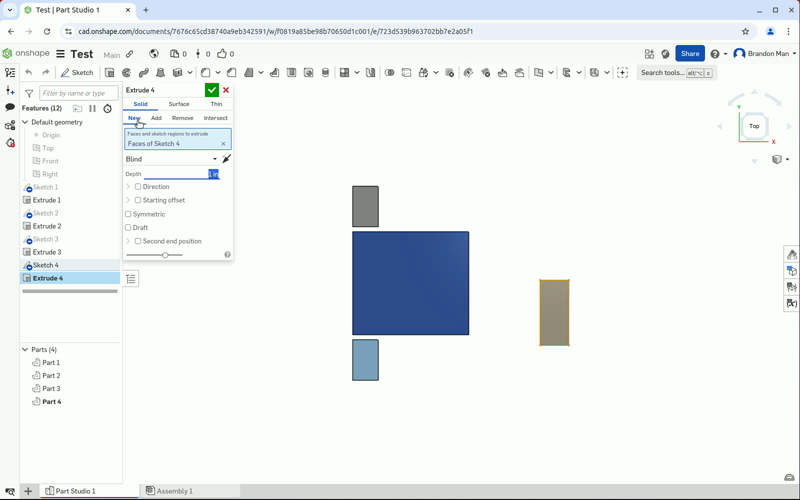
text(11.073)
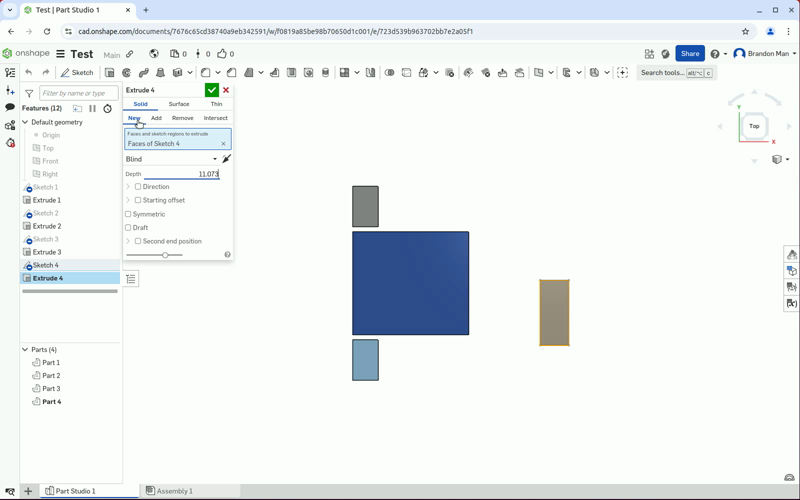
key(enter)
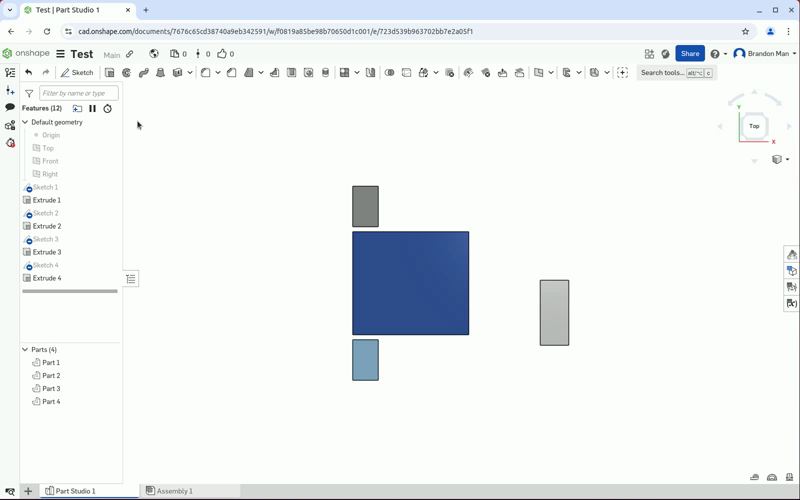
key(shift+h)
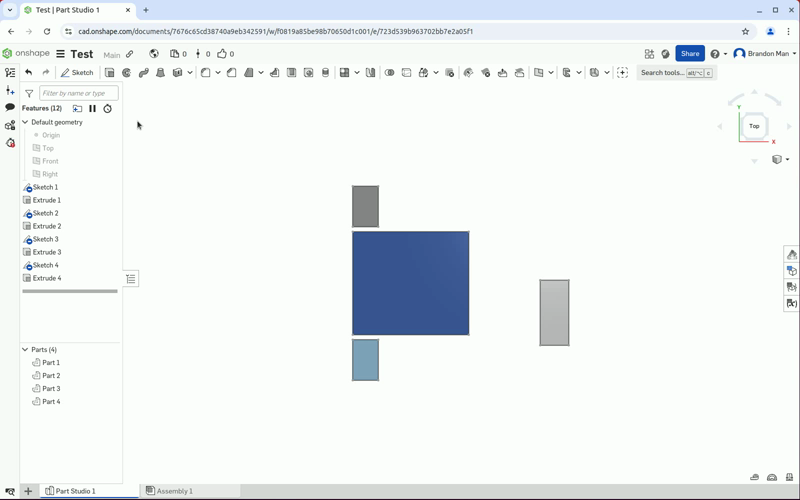
key(shift+h)
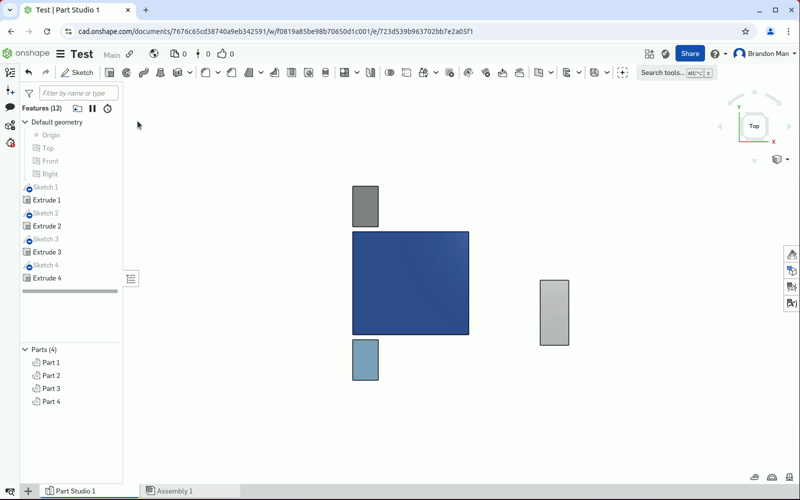
mouse_move(73, 189)
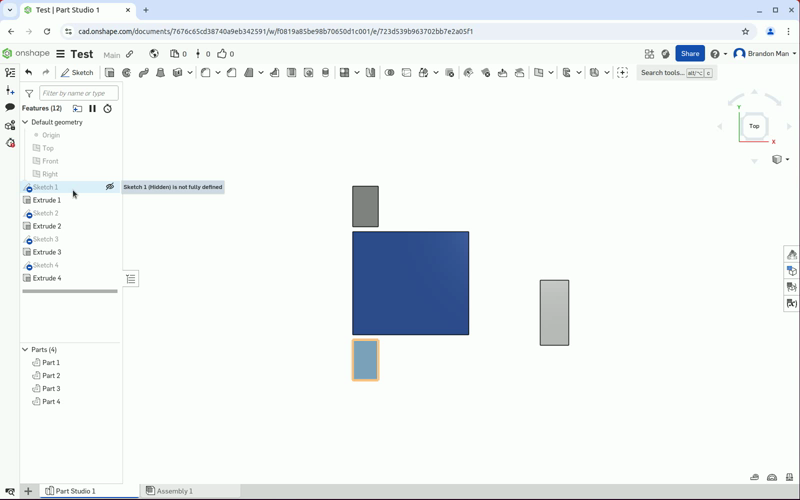
click(73, 189)
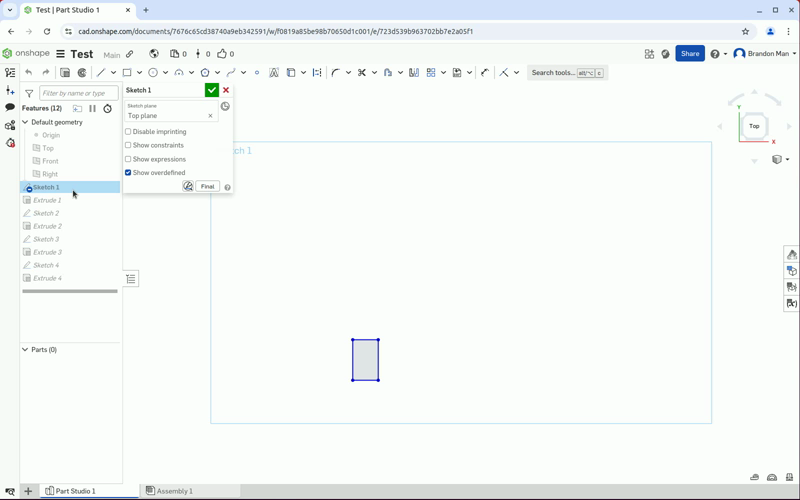
mouse_move(229, 92)
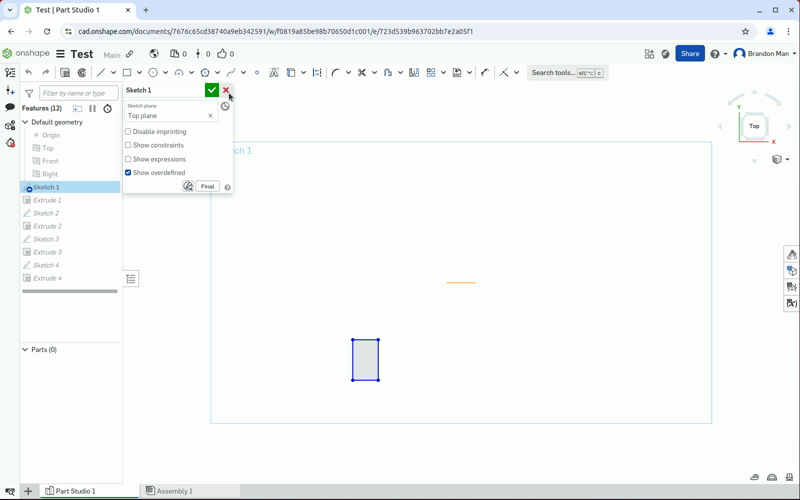
click(229, 92)
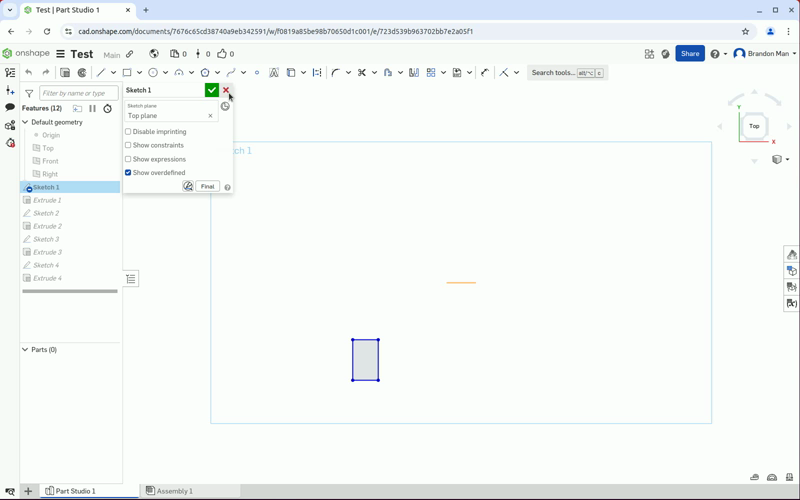
key(shift+s)
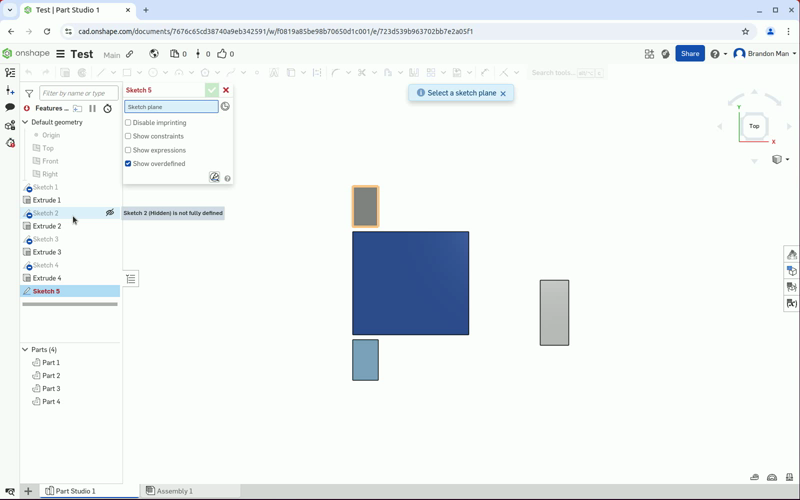
scroll(3)
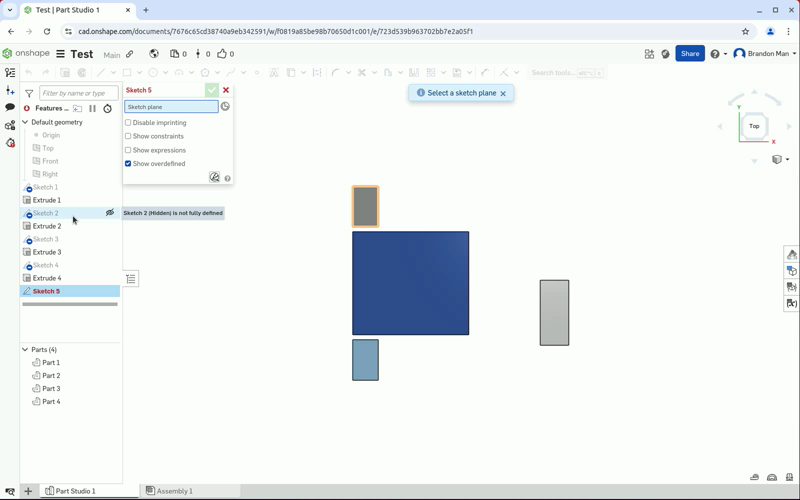
mouse_move(73, 150)
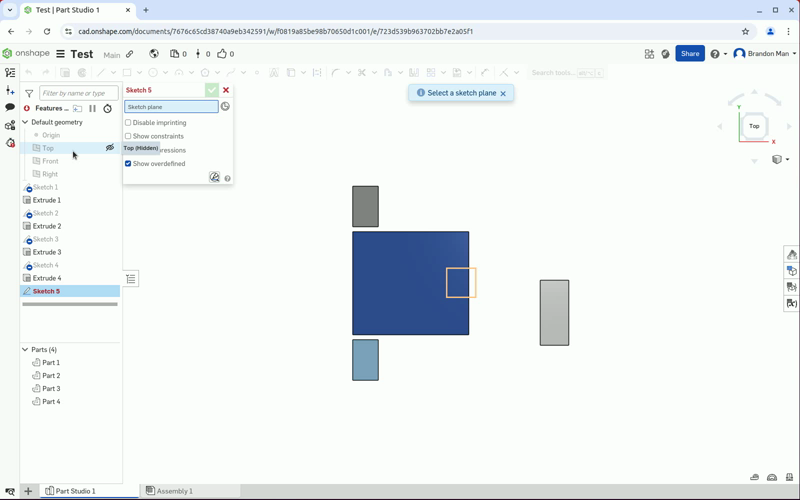
click(73, 150)
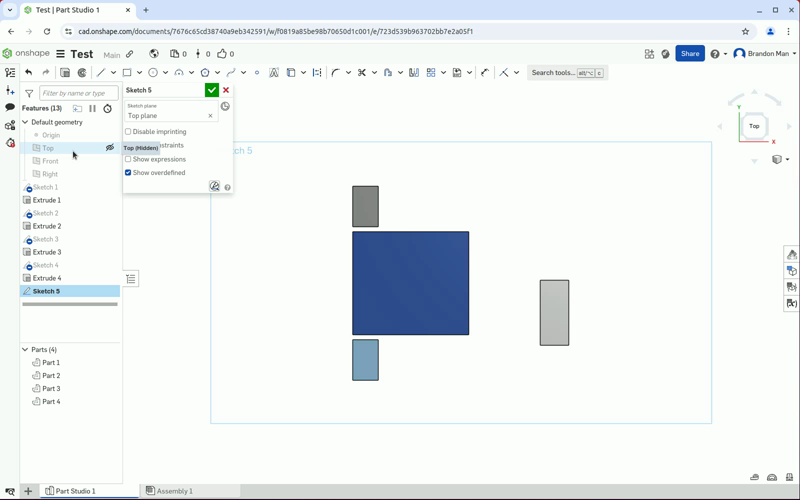
mouse_move(73, 352)
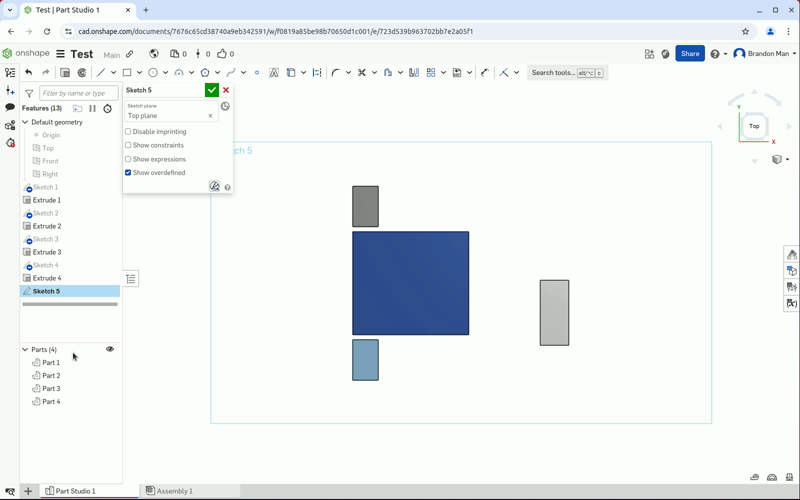
key(y)
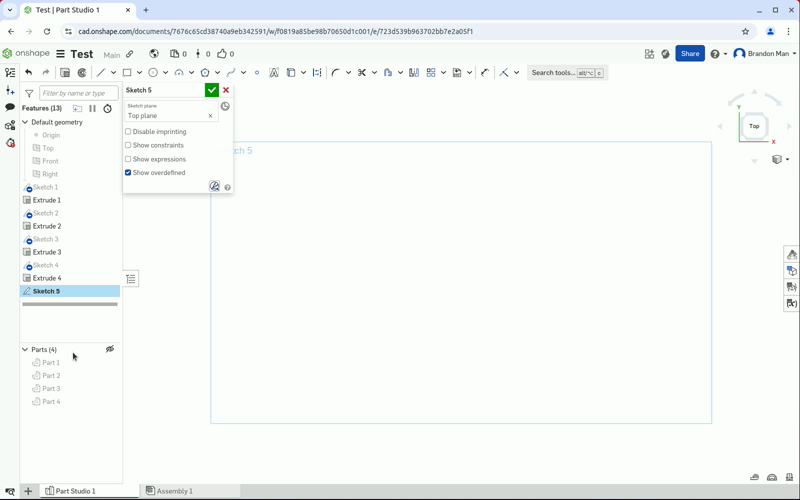
key(l)
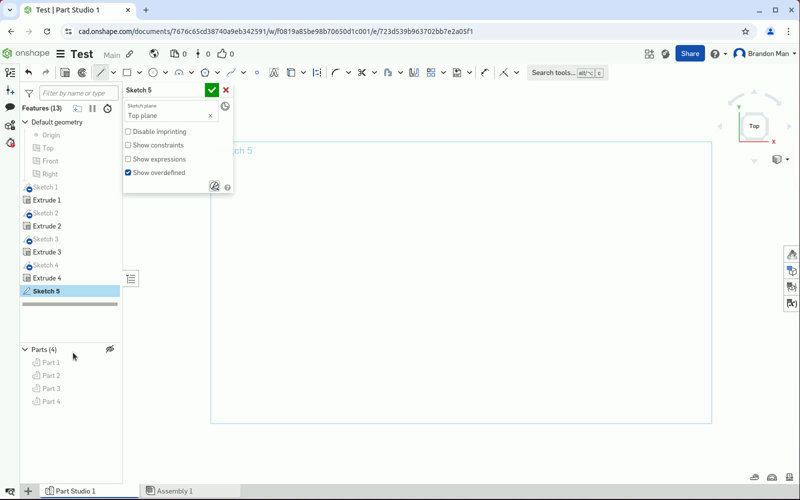
key_down(shift)
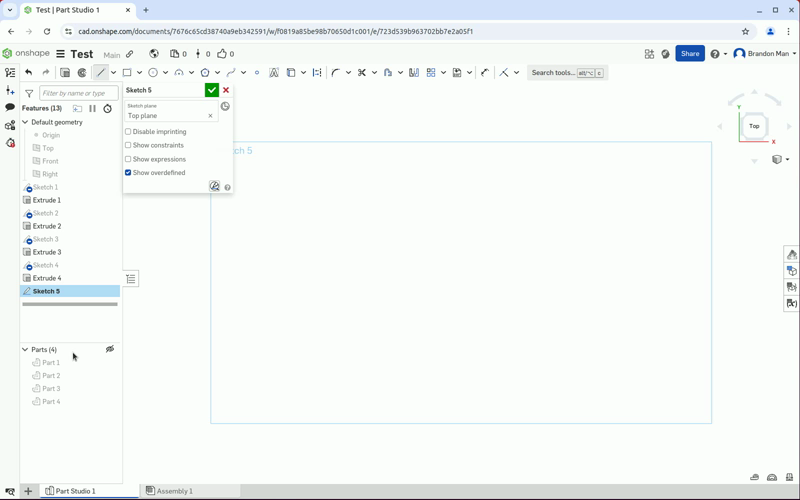
mouse_move(521, 210)
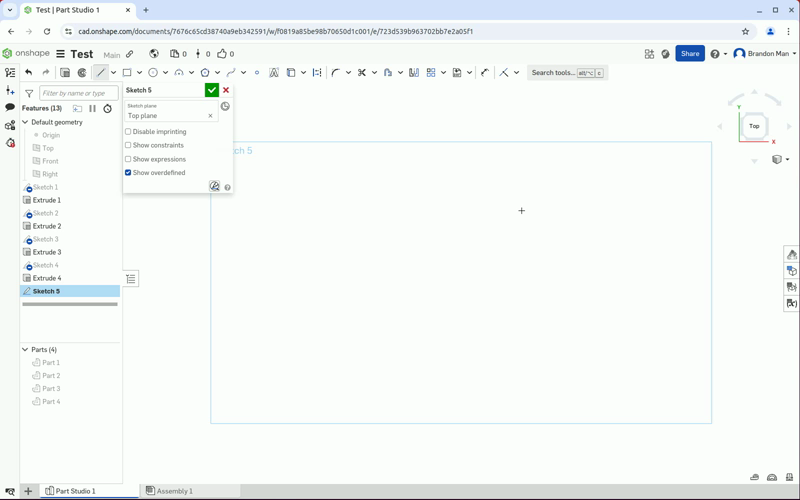
click(521, 210)
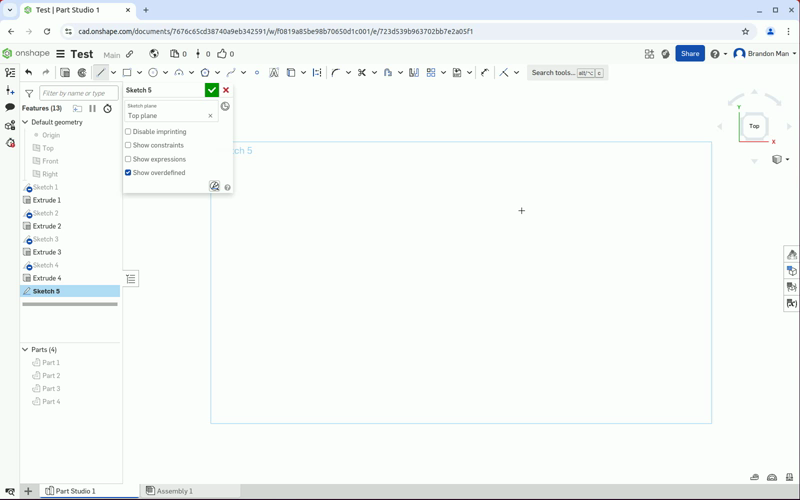
key_up(shift)
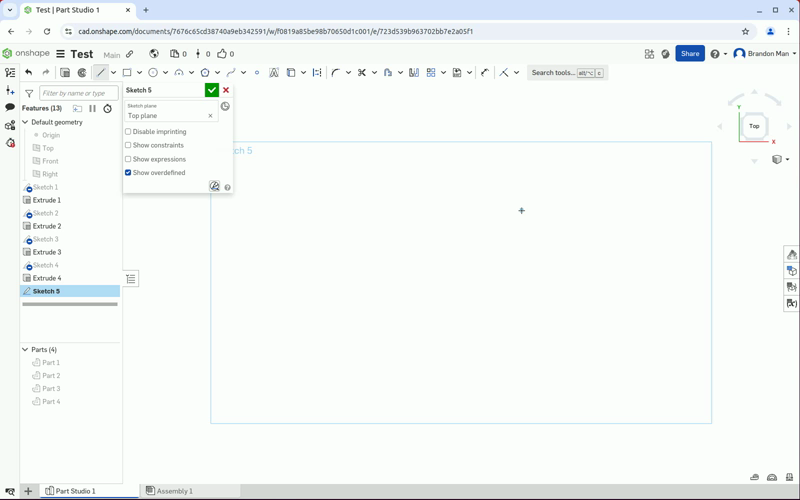
key_down(shift)
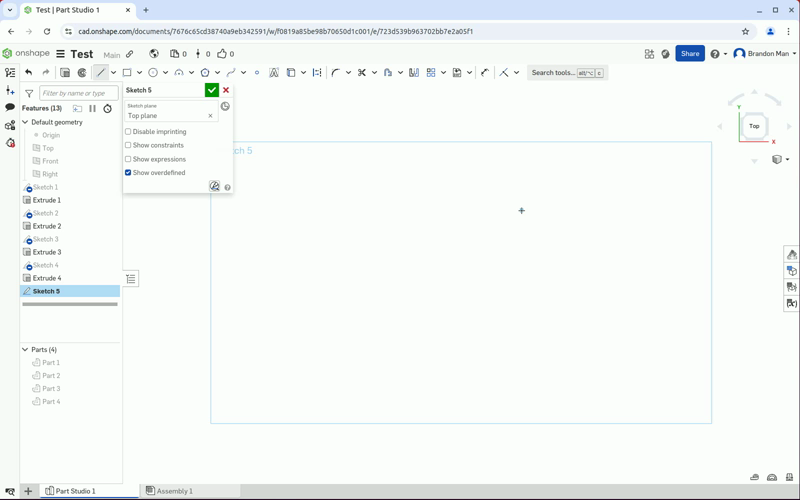
mouse_move(551, 210)
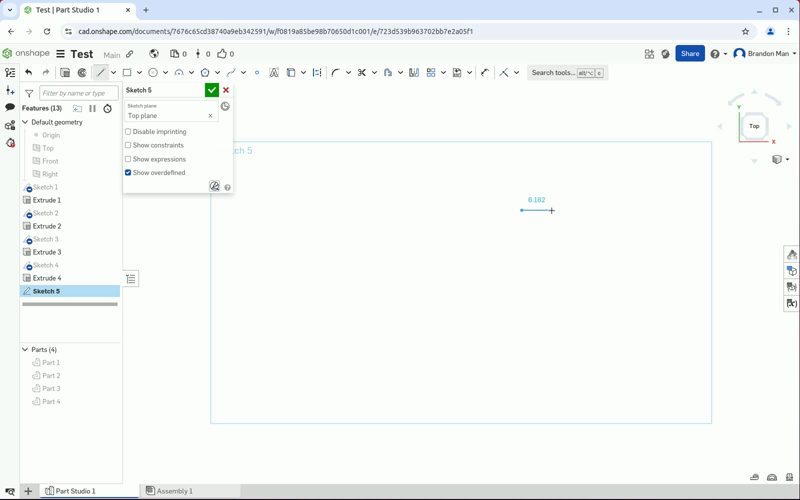
mouse_move(556, 210)
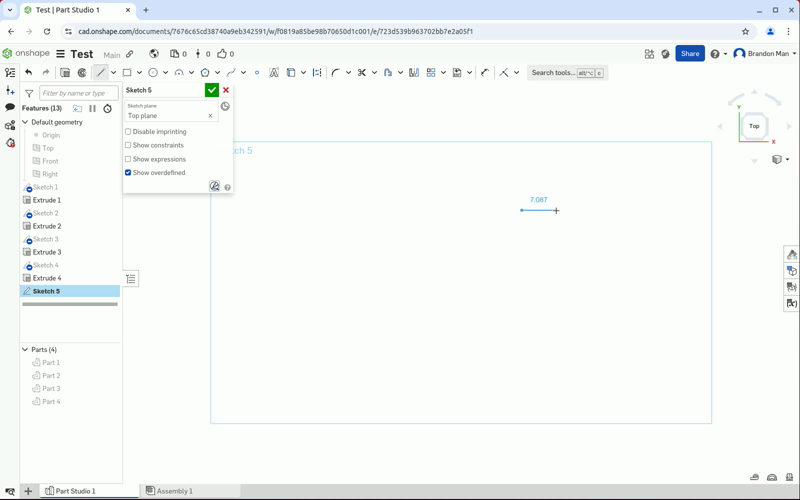
click(556, 210)
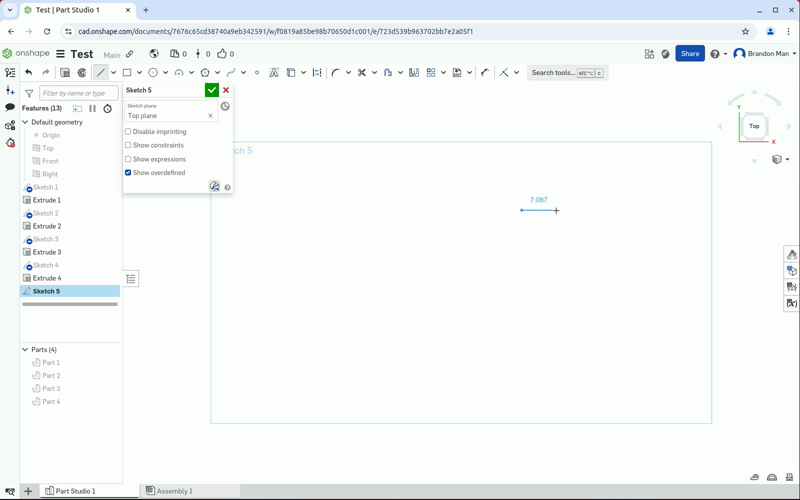
key_up(shift)
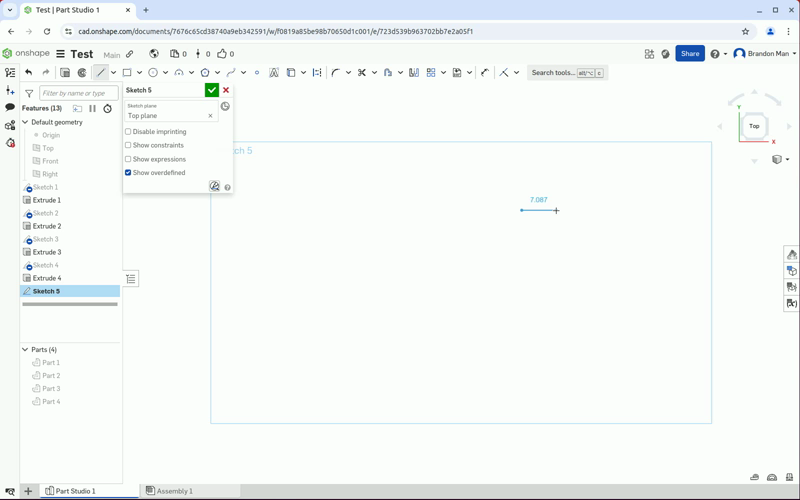
key_down(shift)
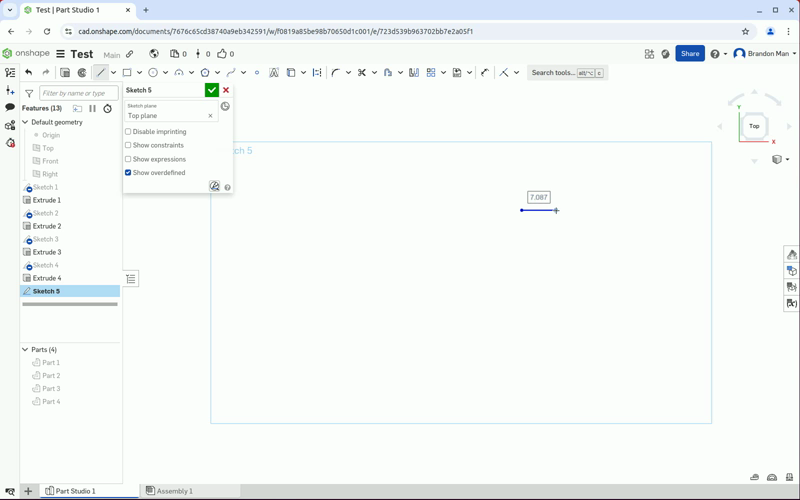
mouse_move(586, 210)
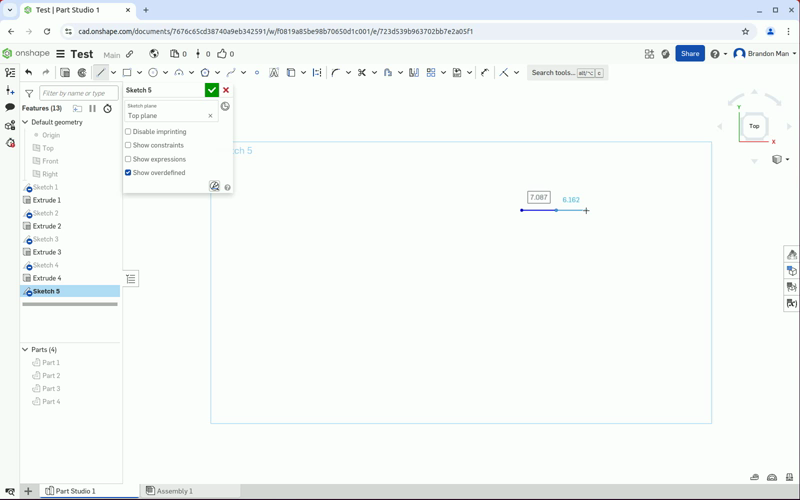
mouse_move(556, 169)
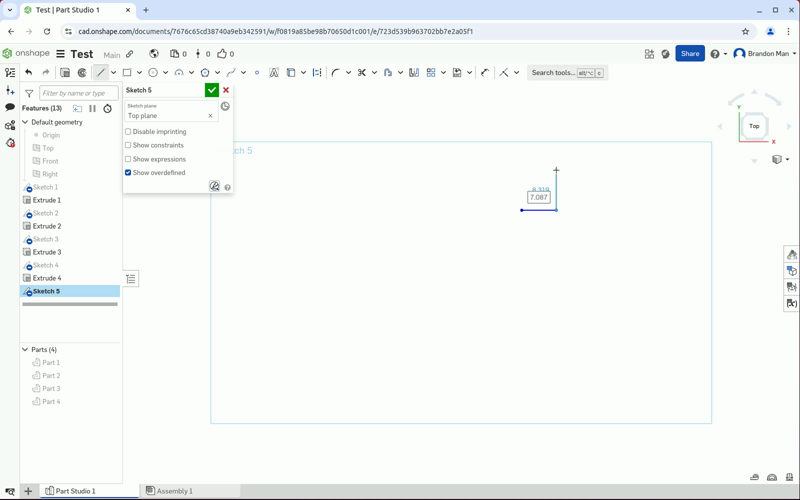
click(556, 169)
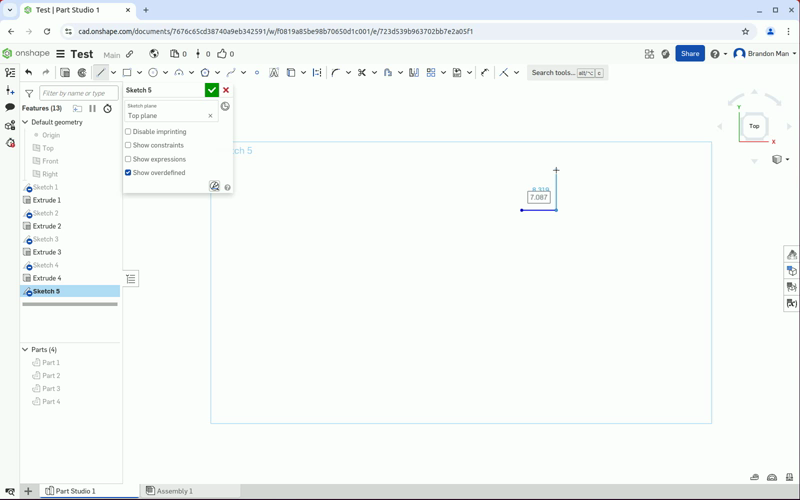
key_up(shift)
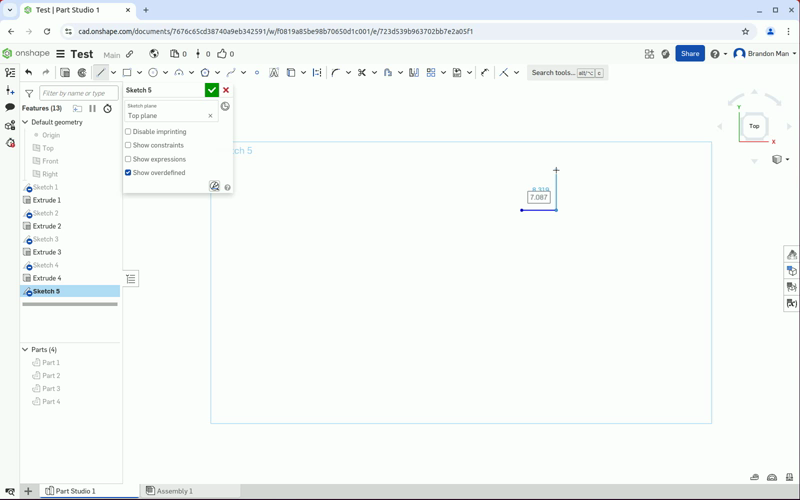
key_down(shift)
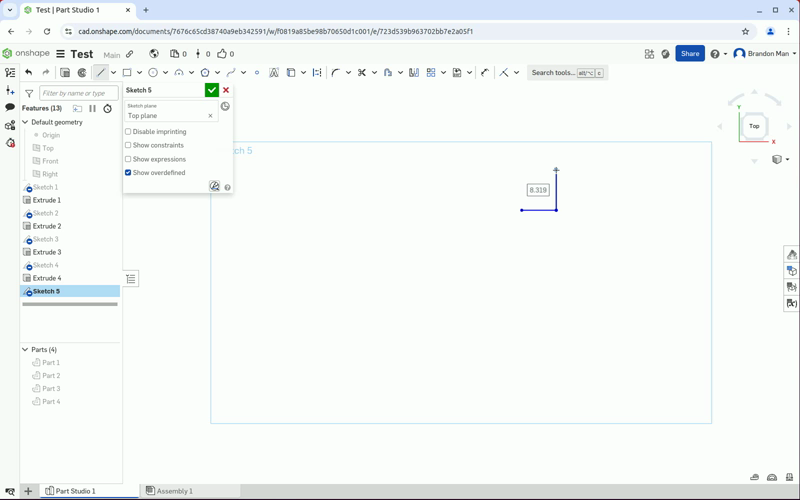
mouse_move(586, 169)
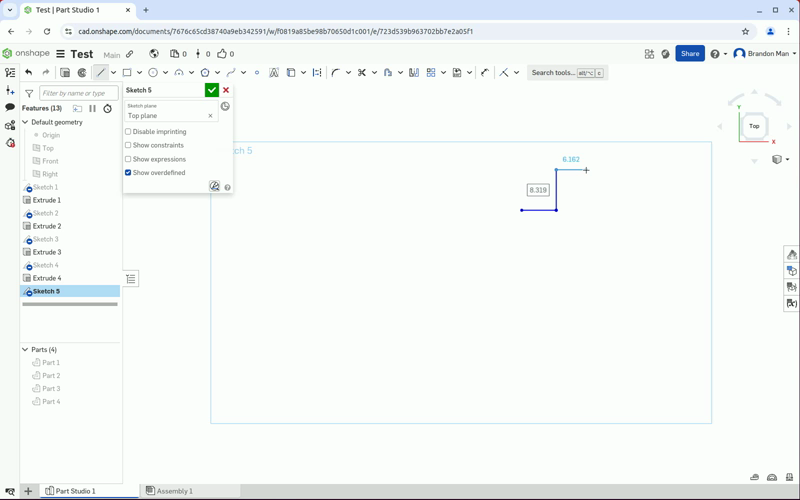
mouse_move(521, 169)
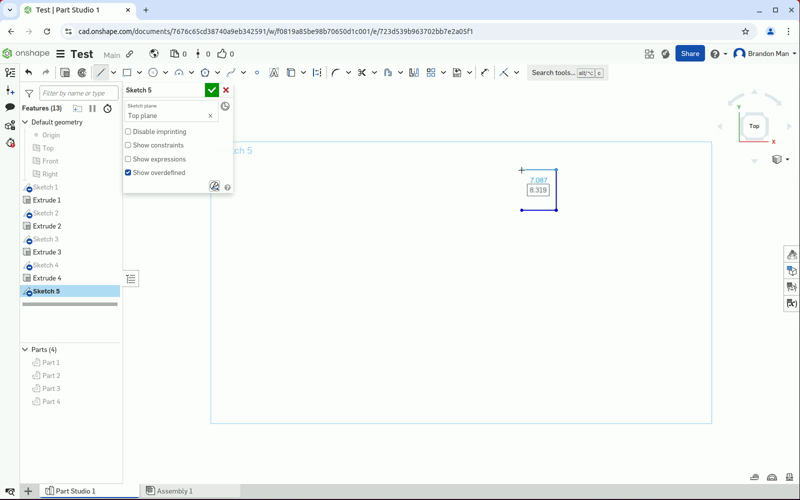
click(521, 169)
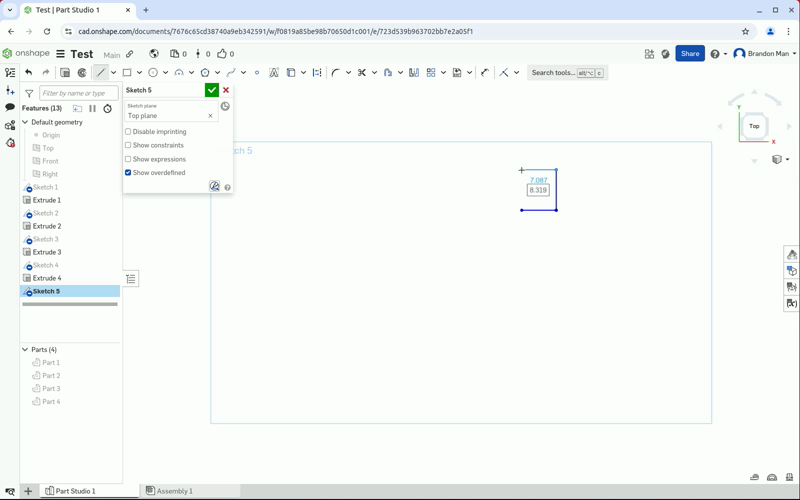
key_up(shift)
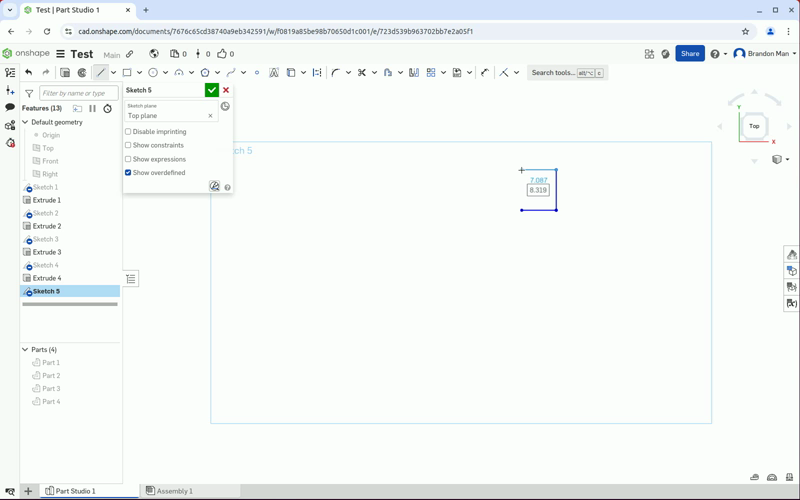
mouse_move(551, 169)
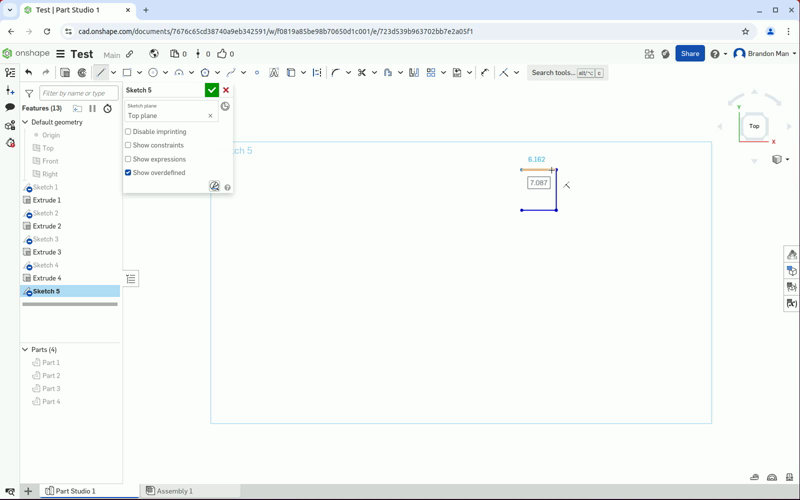
key_down(shift)
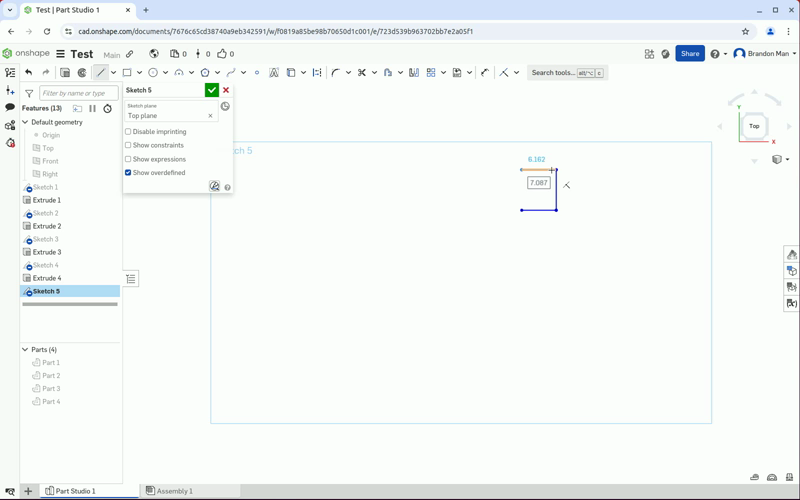
mouse_move(521, 210)
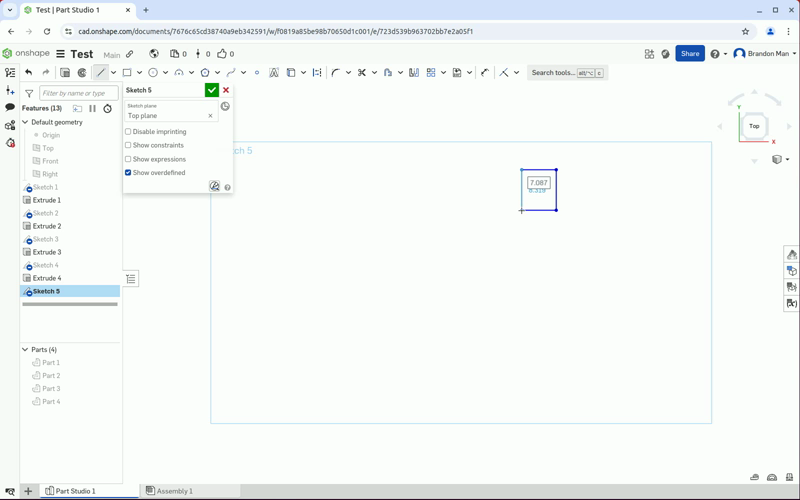
key_up(shift)
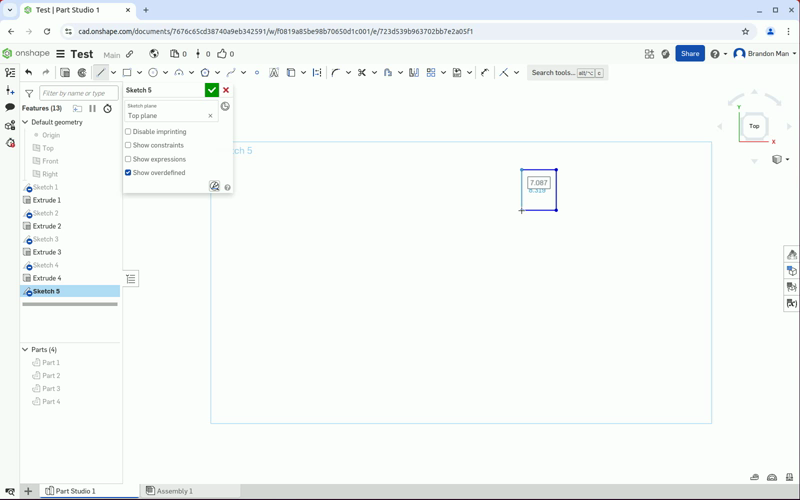
click(521, 210)
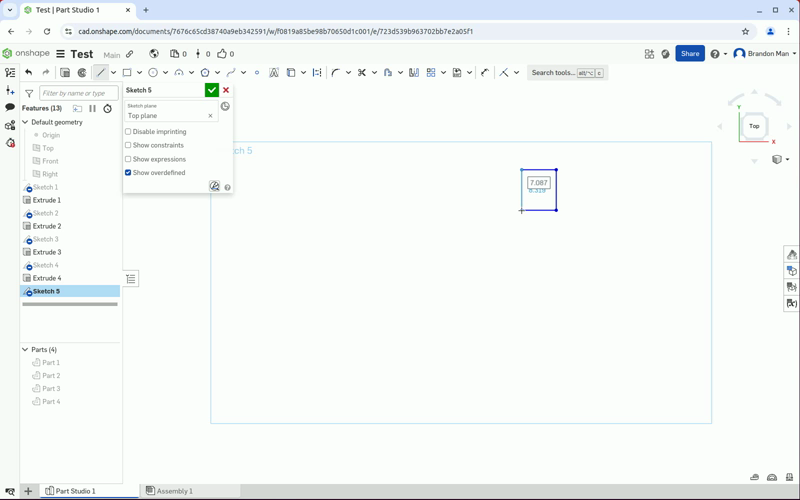
key(esc)
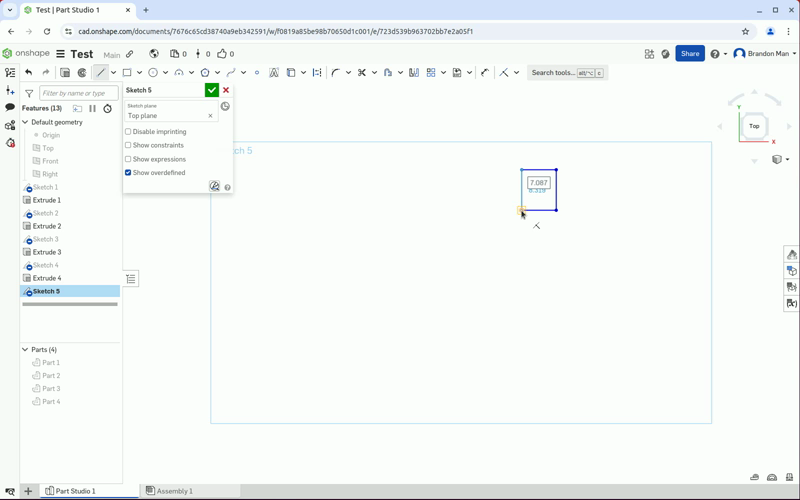
mouse_move(544, 183)
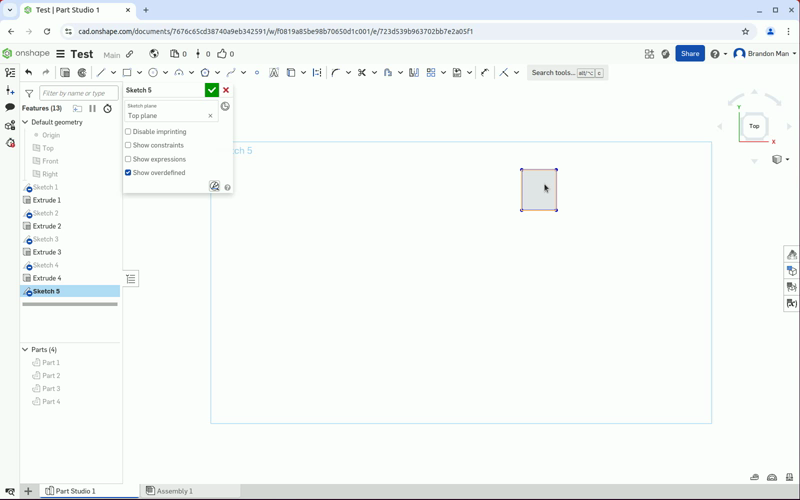
scroll(6)
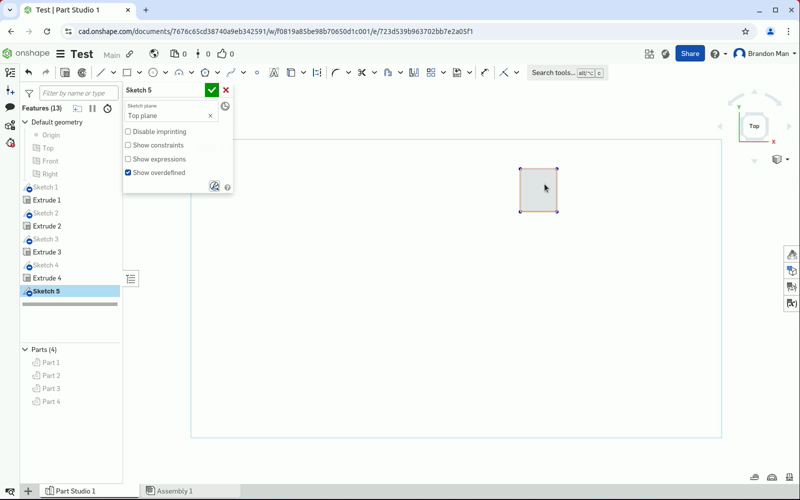
scroll(6)
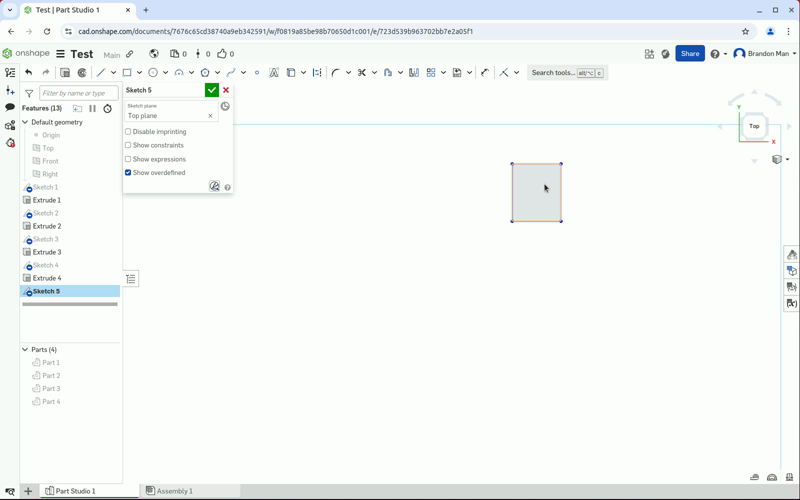
scroll(6)
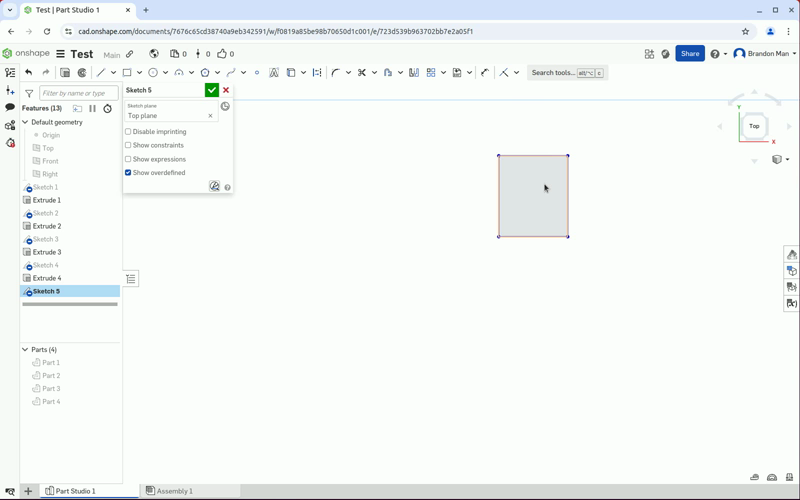
scroll(6)
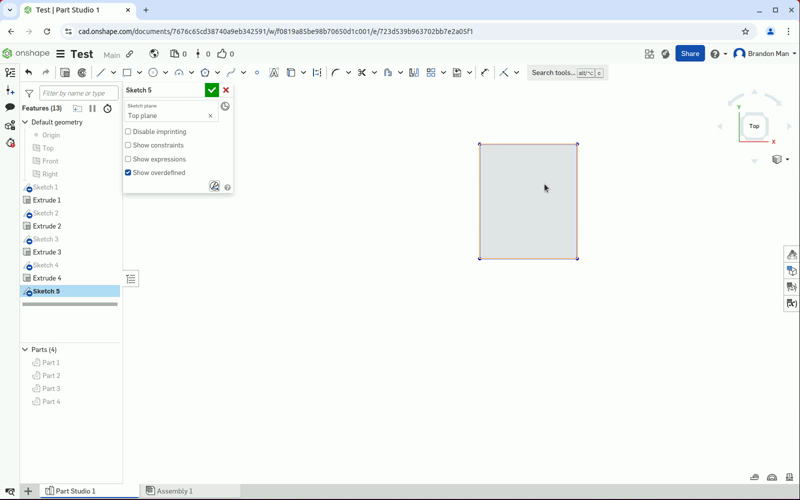
scroll(6)
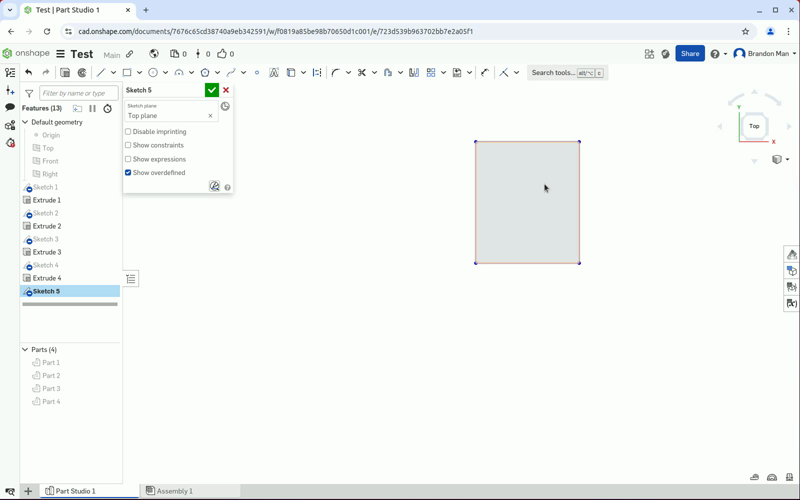
scroll(6)
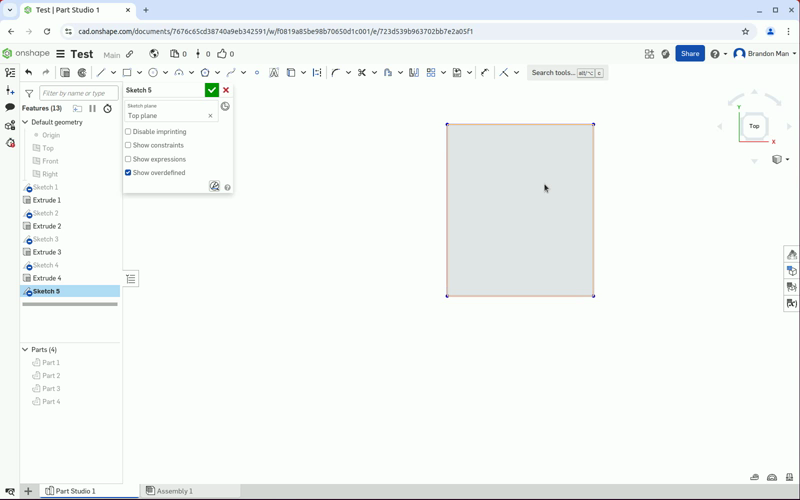
scroll(6)
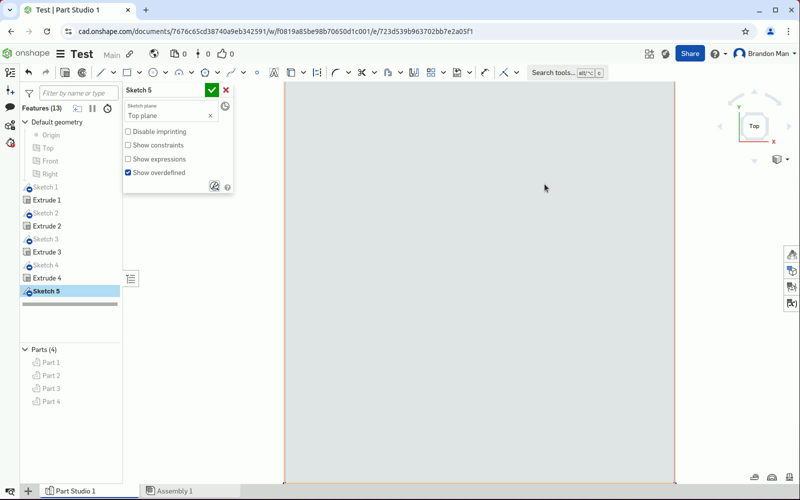
click(544, 183)
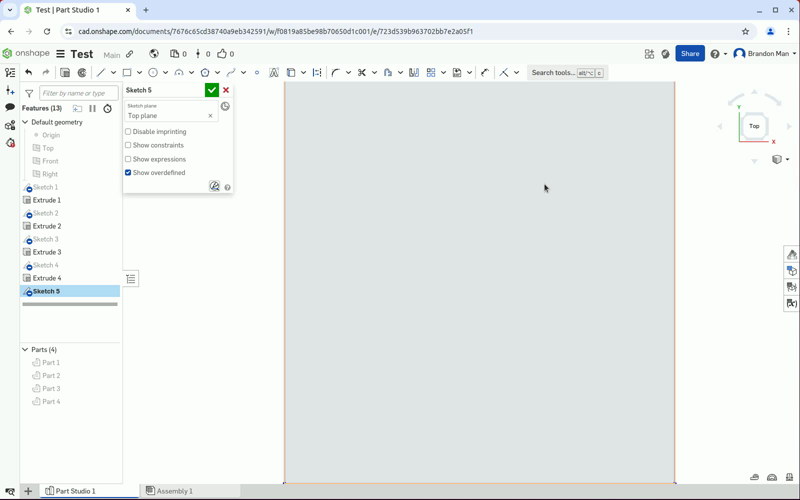
scroll(-6)
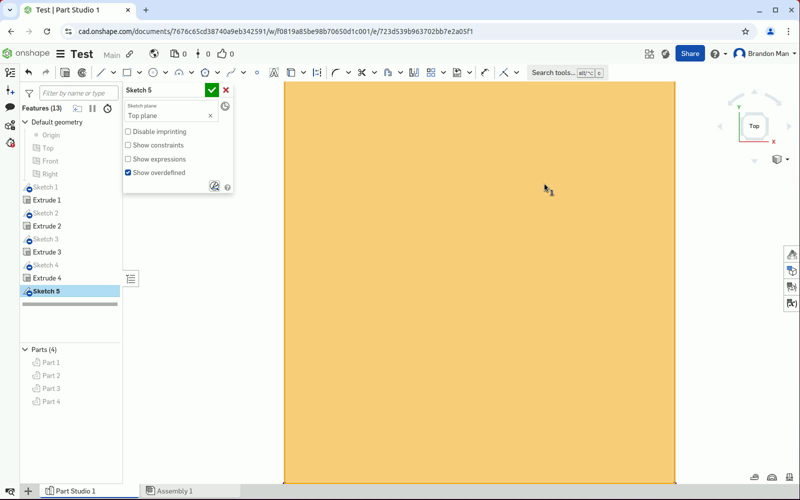
scroll(-6)
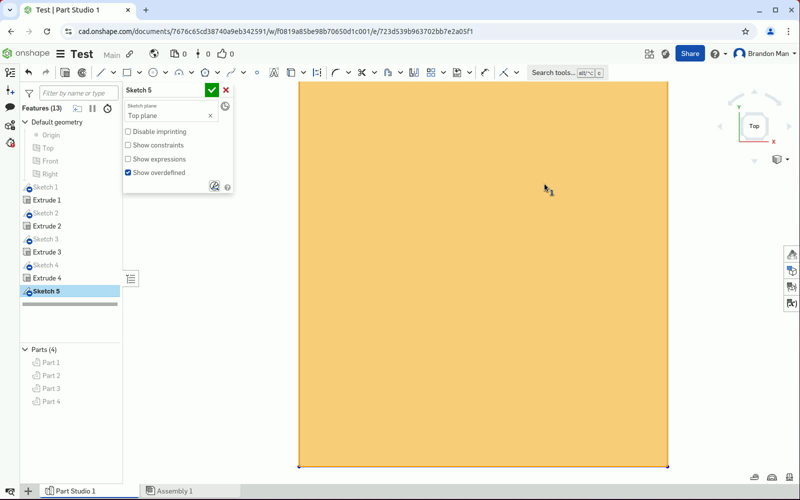
scroll(-6)
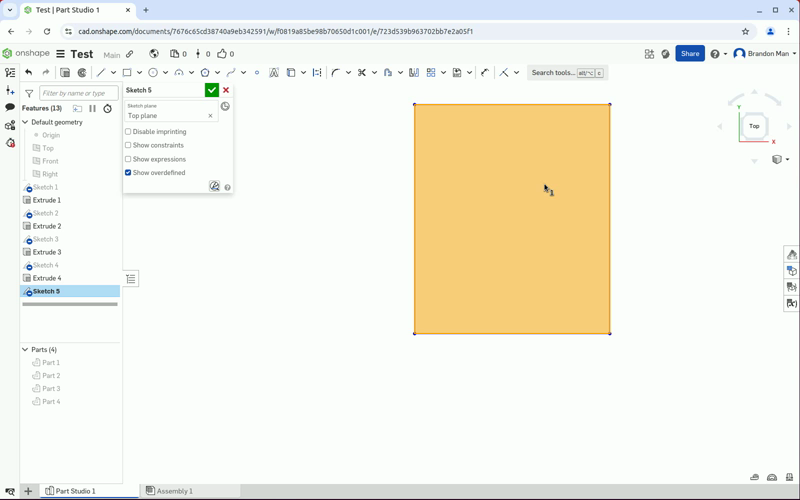
scroll(-6)
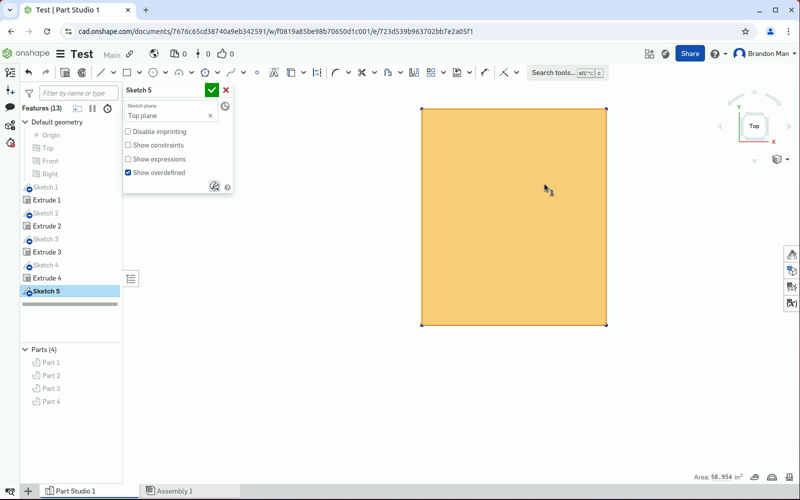
scroll(-6)
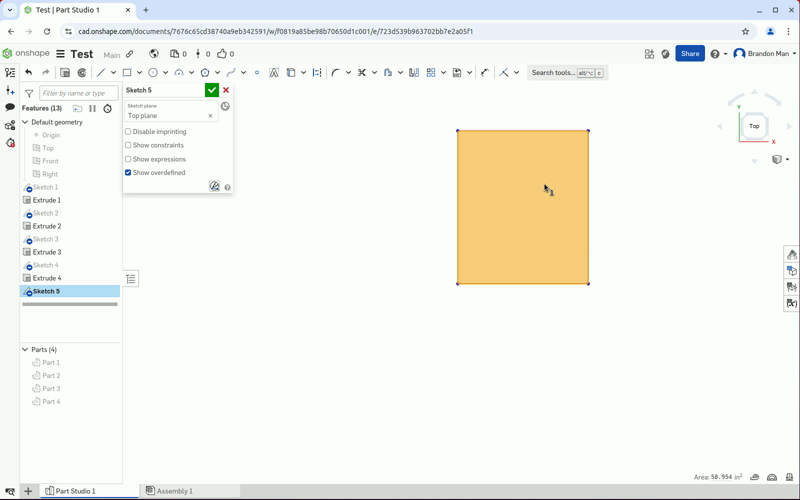
scroll(-6)
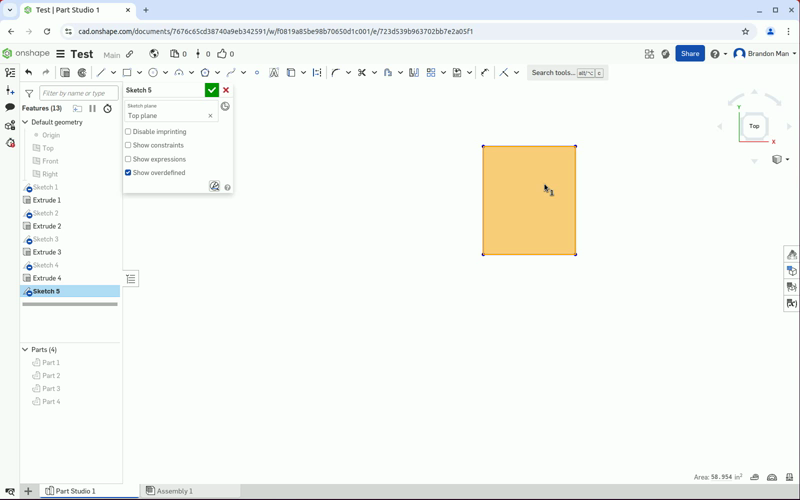
scroll(-6)
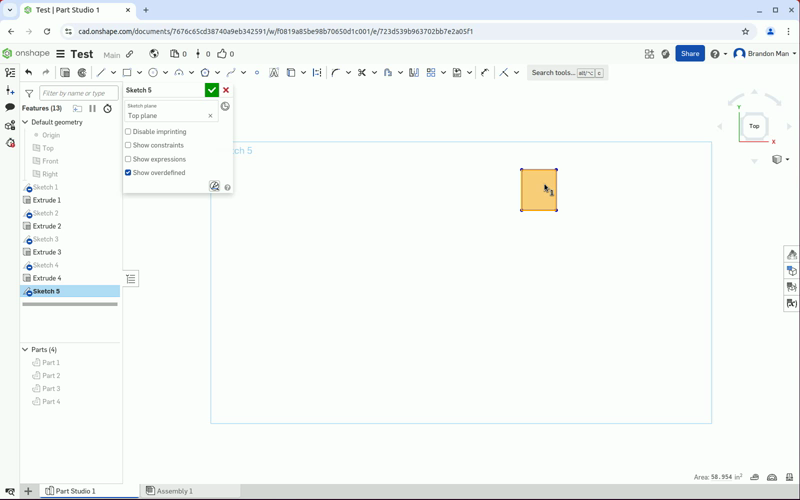
mouse_move(73, 352)
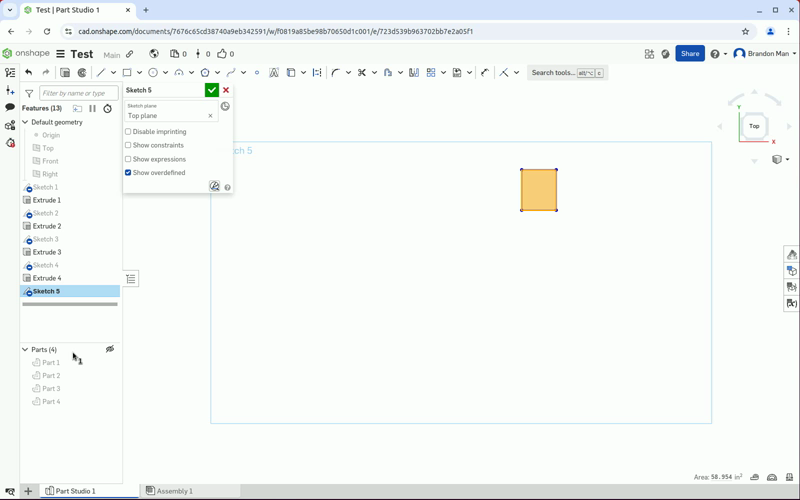
key(shift+y)
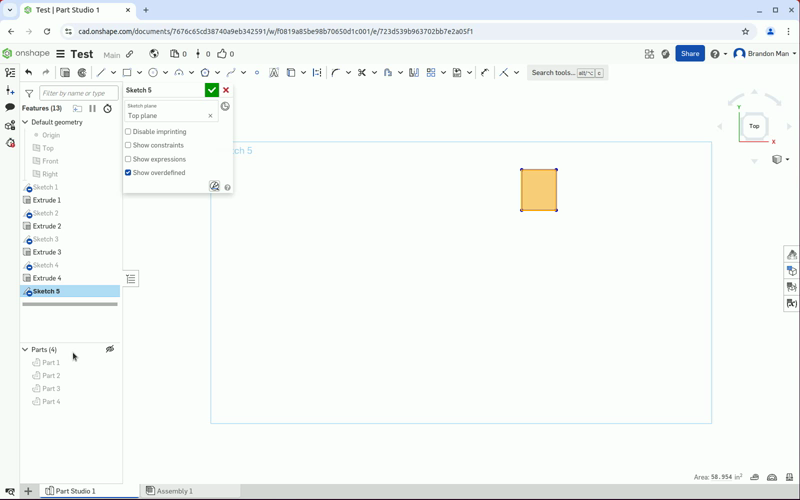
key(shift+e)
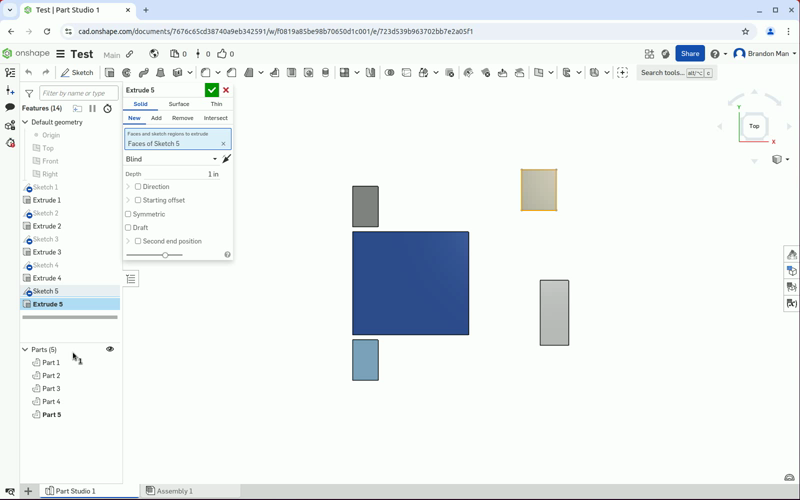
mouse_move(143, 106)
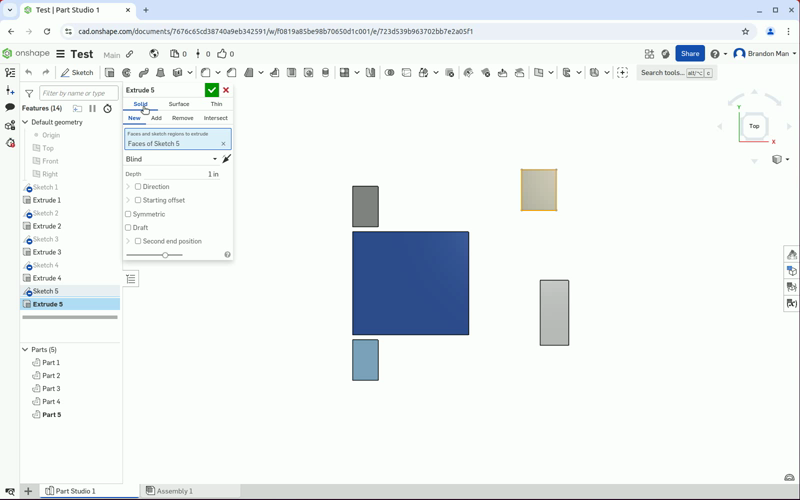
click(143, 106)
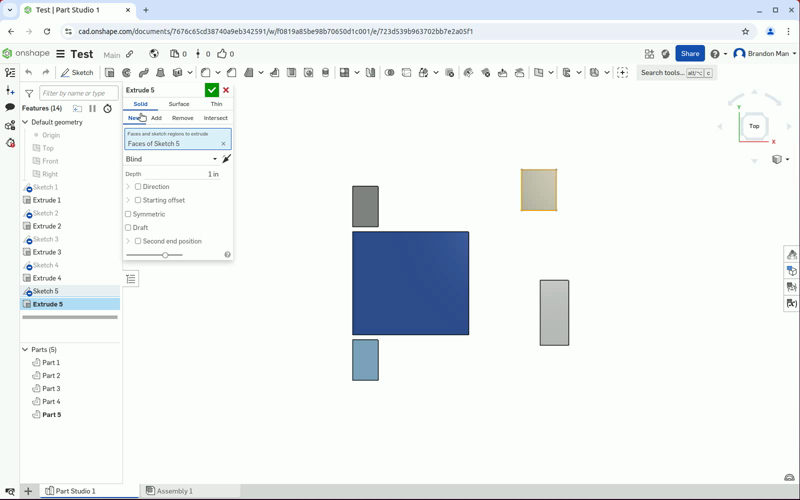
mouse_move(137, 120)
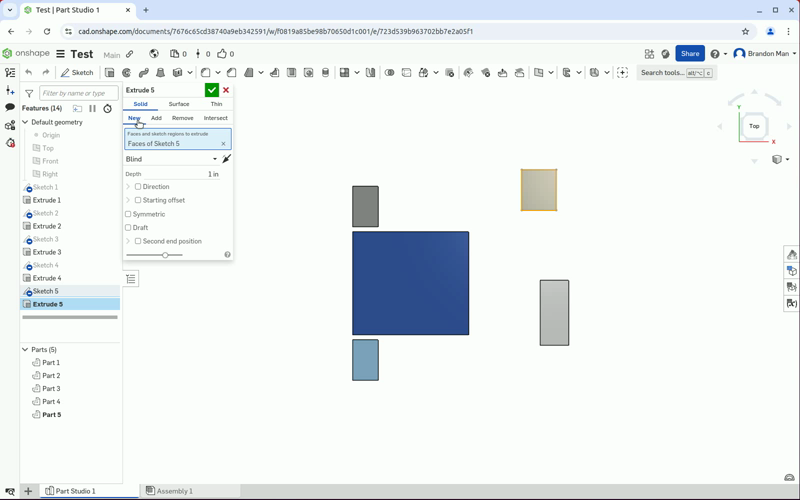
click(137, 120)
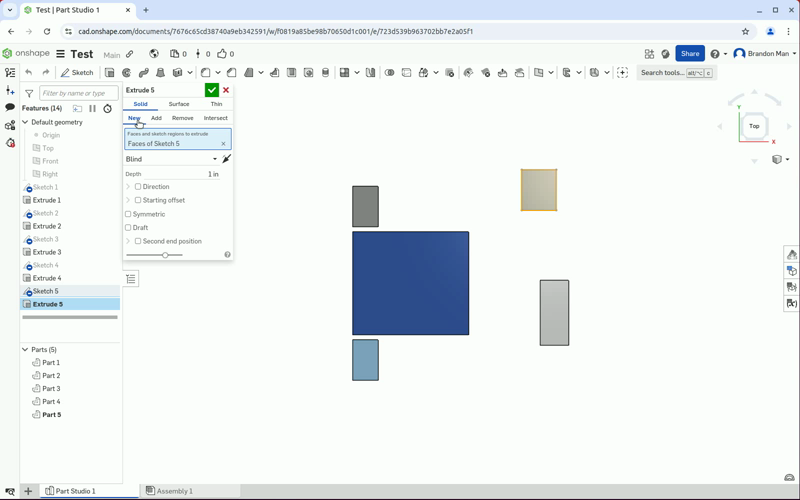
key(tab, 4)
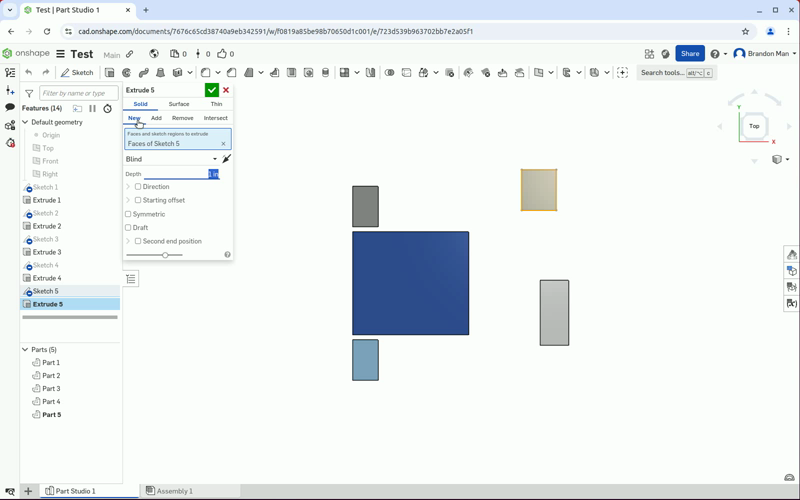
text(6.981)
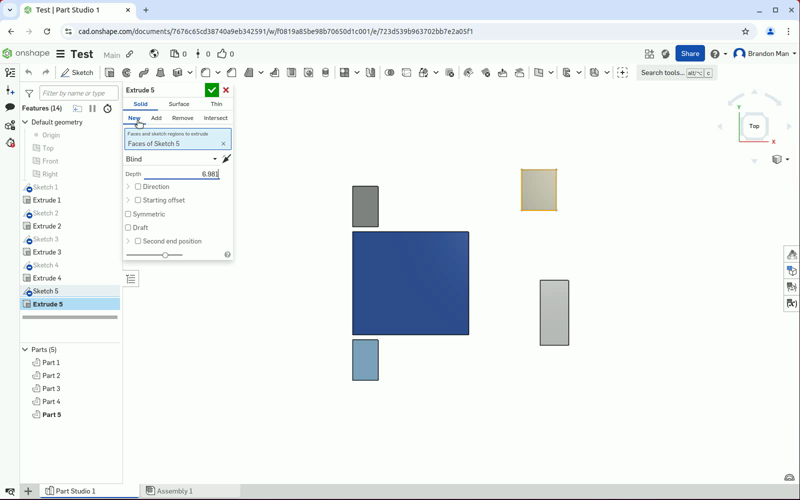
key(enter)
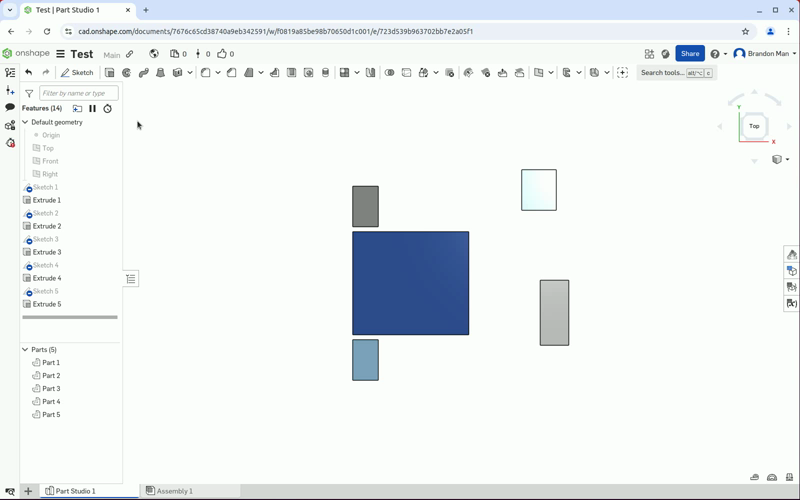
key(shift+h)
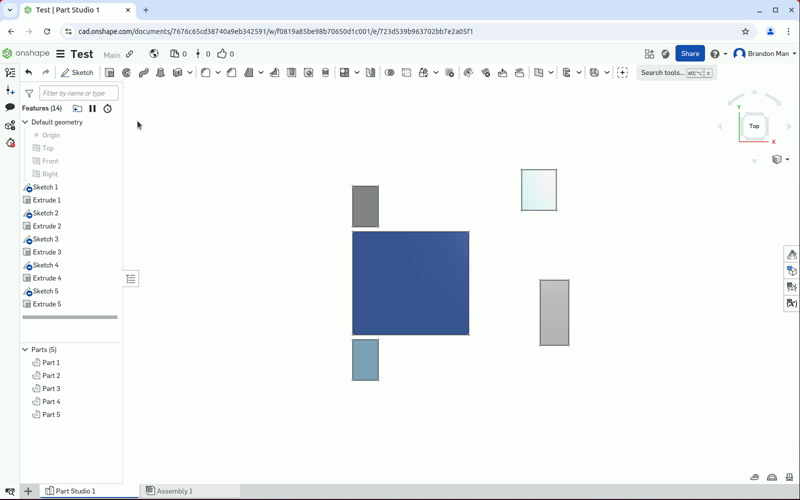
key(shift+h)
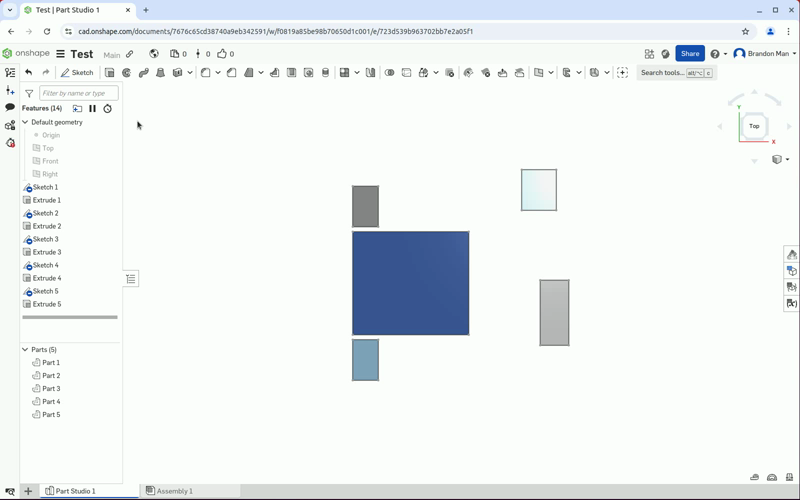
key(shift+7)
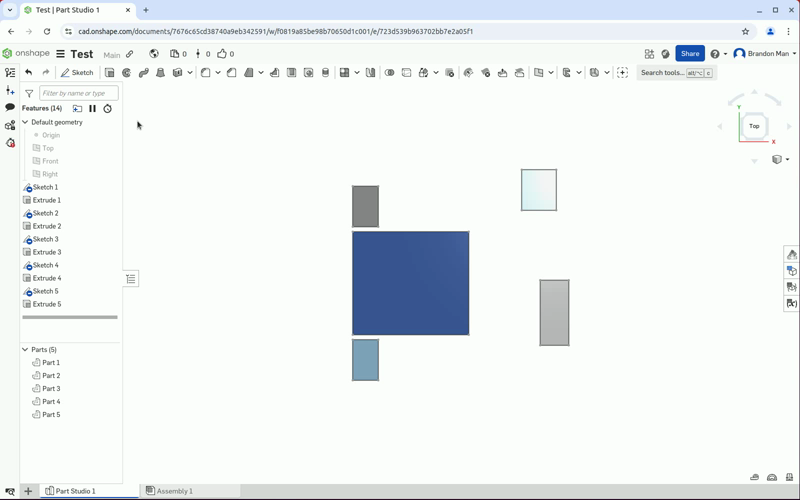
key(up, 3)
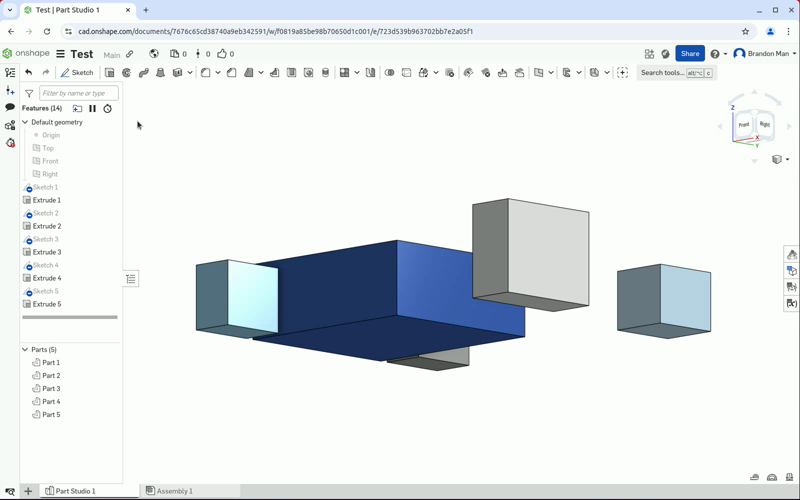
key(left, 3)
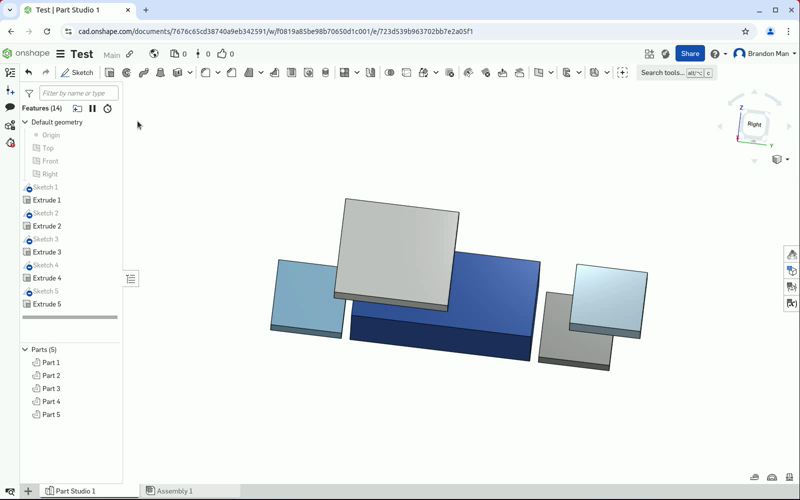
key(right, 3)
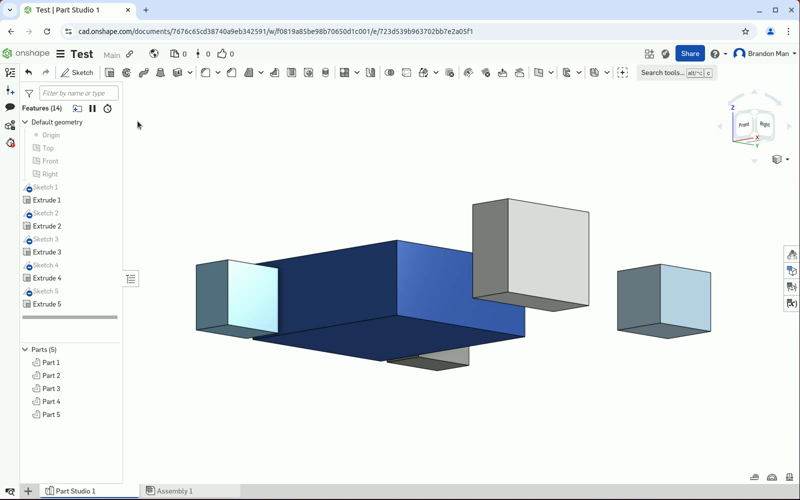
key(down, 3)
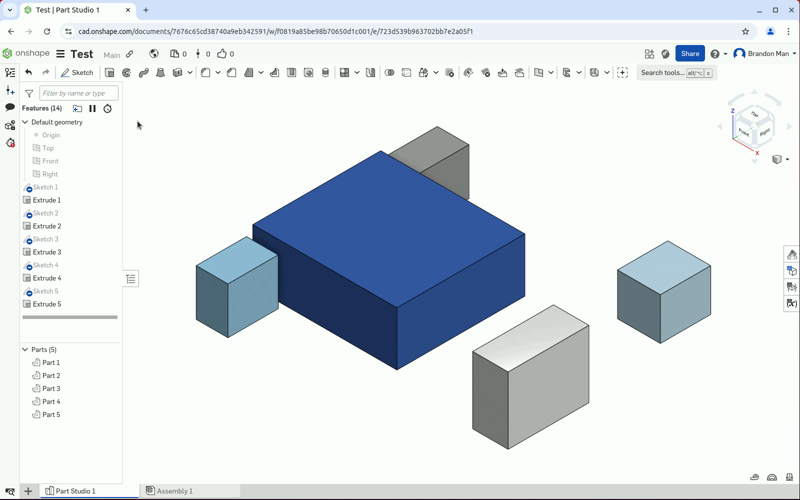
mouse_move(73, 189)
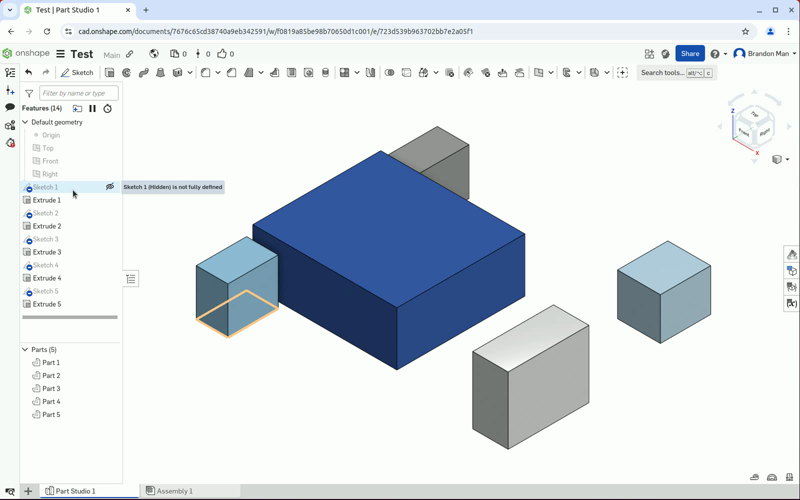
click(73, 189)